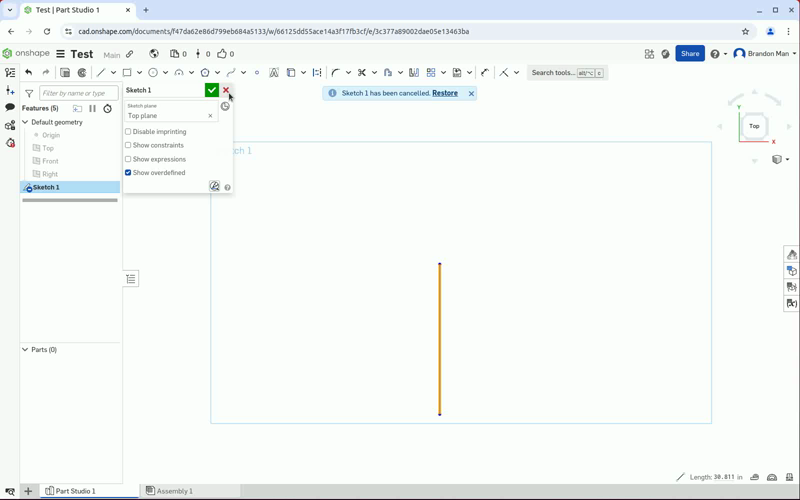
key(shift+h)
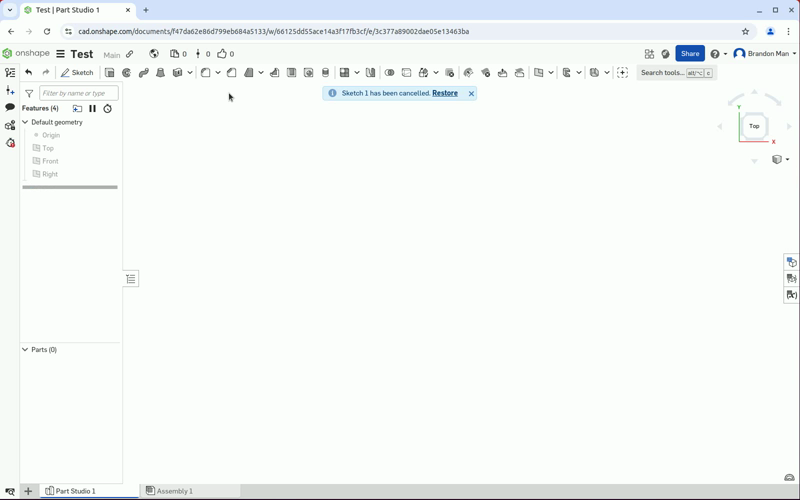
mouse_move(73, 352)
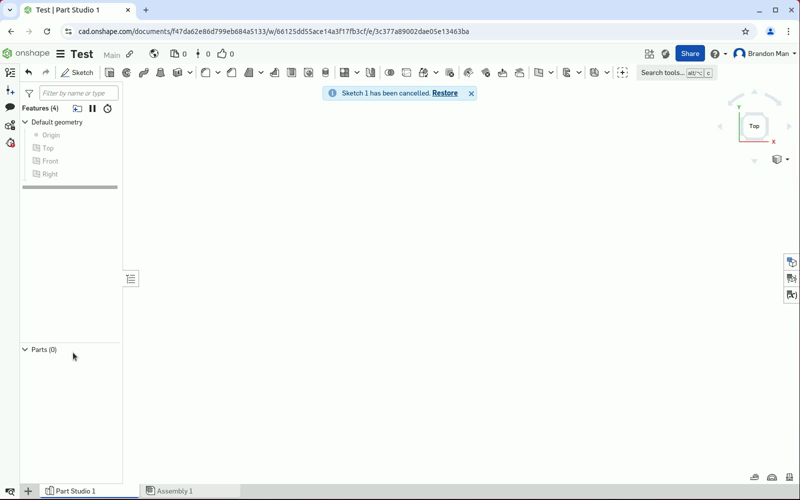
key(y)
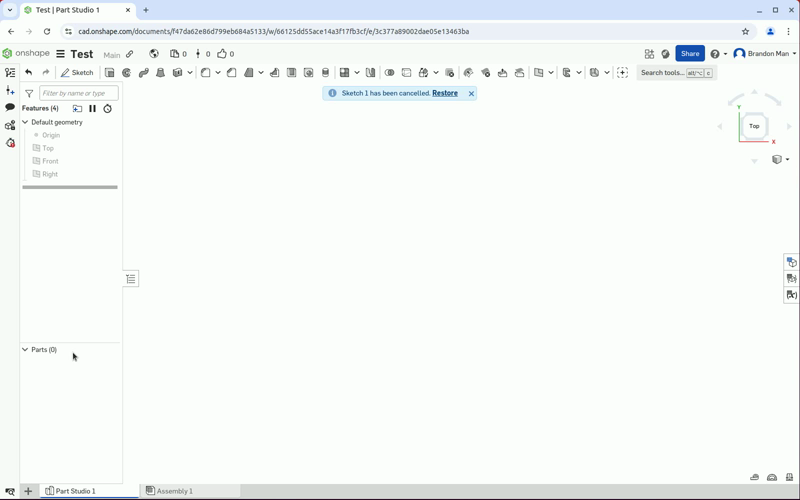
key(shift+p)
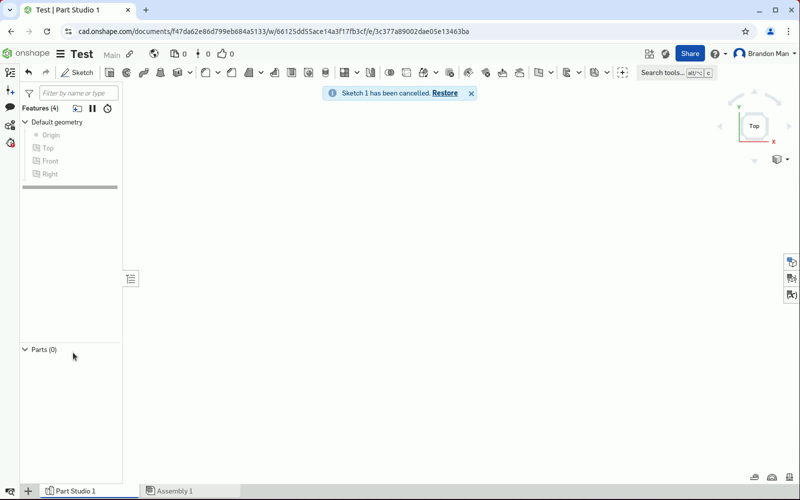
key(space)
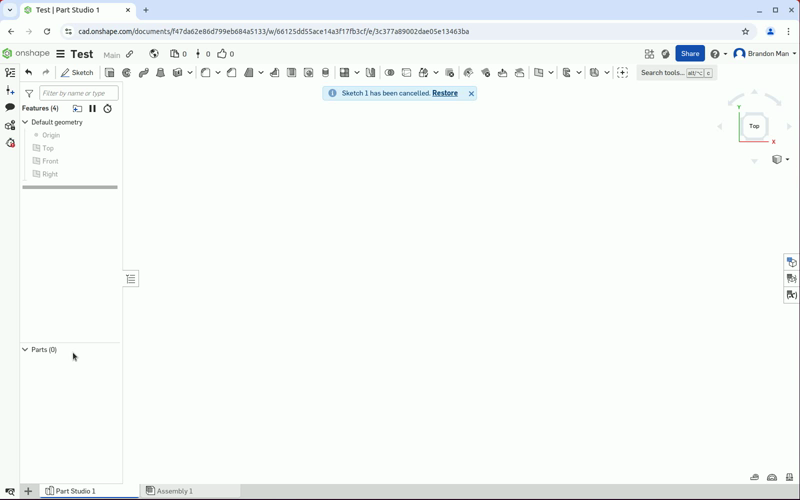
key_down(shift)
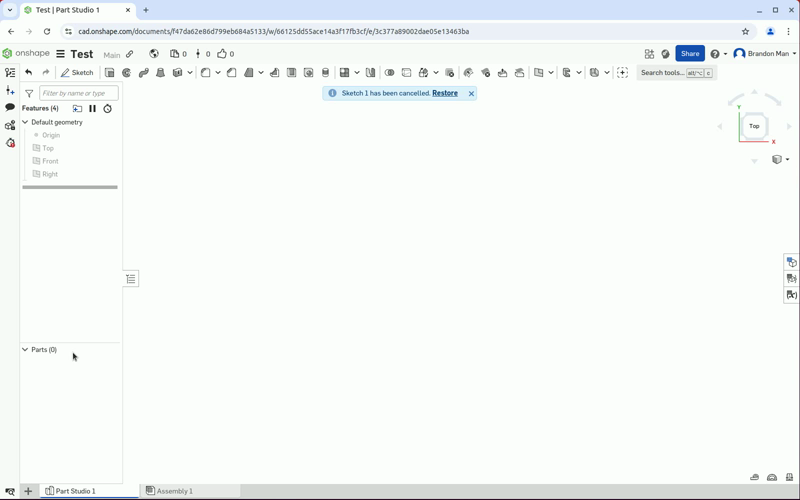
key(up)
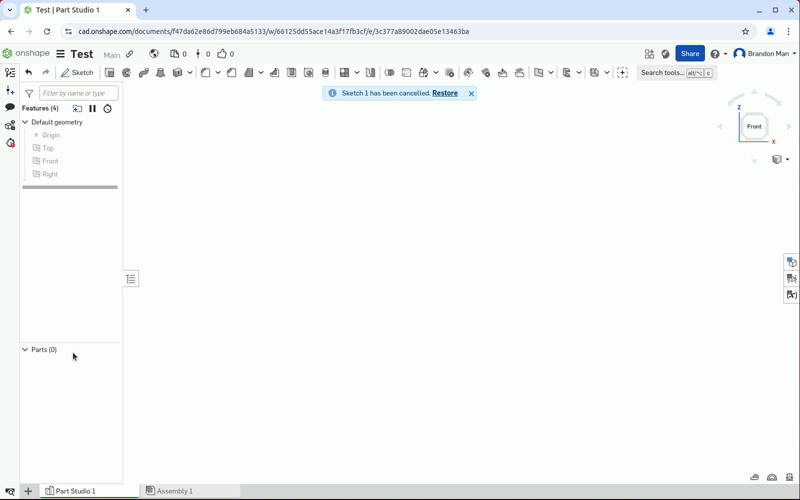
key_up(shift)
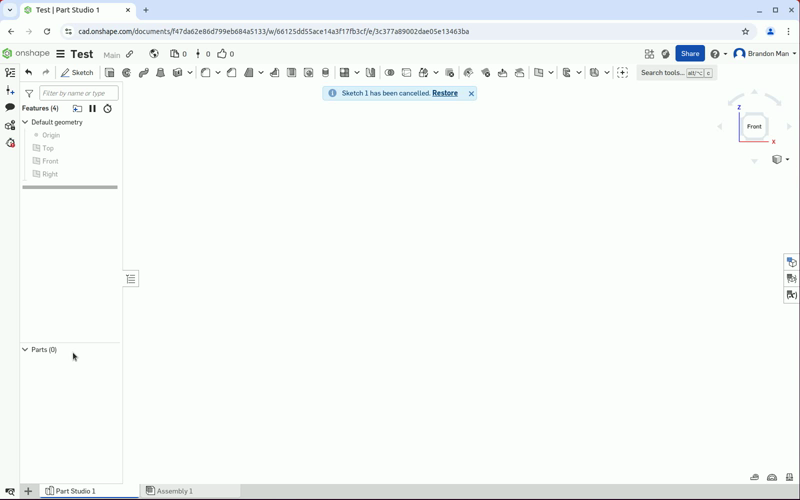
key(space)
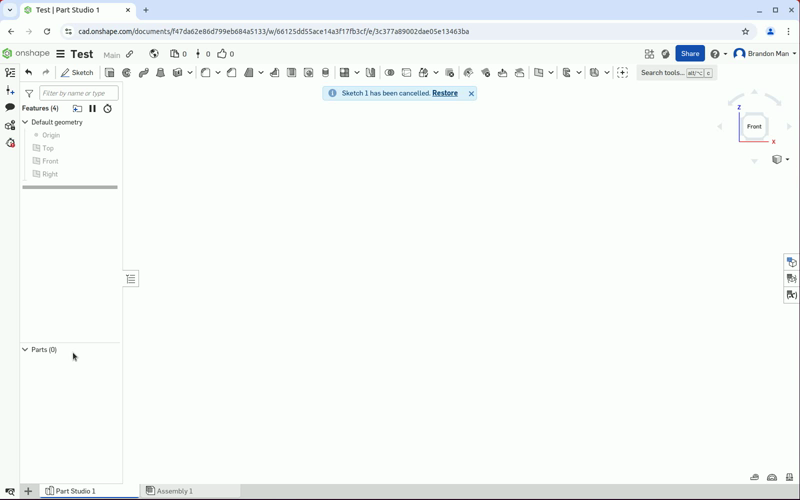
key_down(shift)
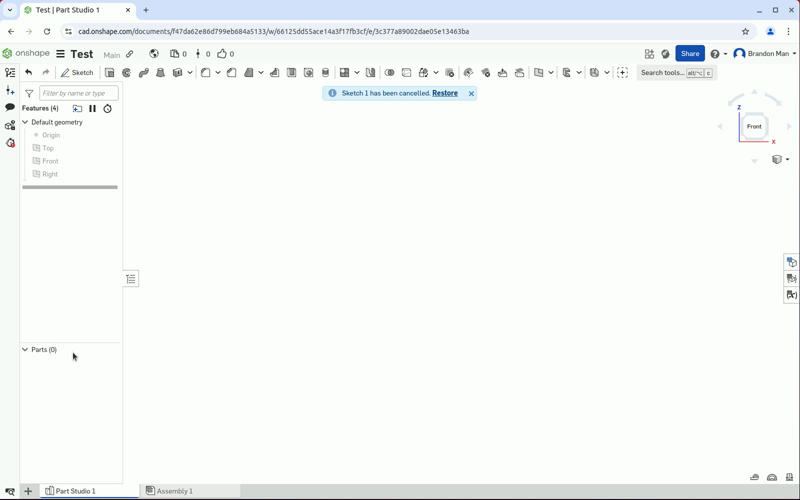
key(left)
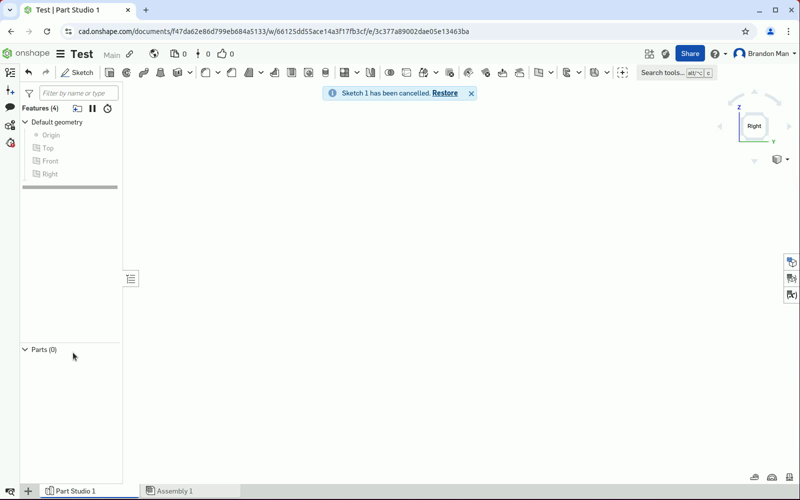
key_up(shift)
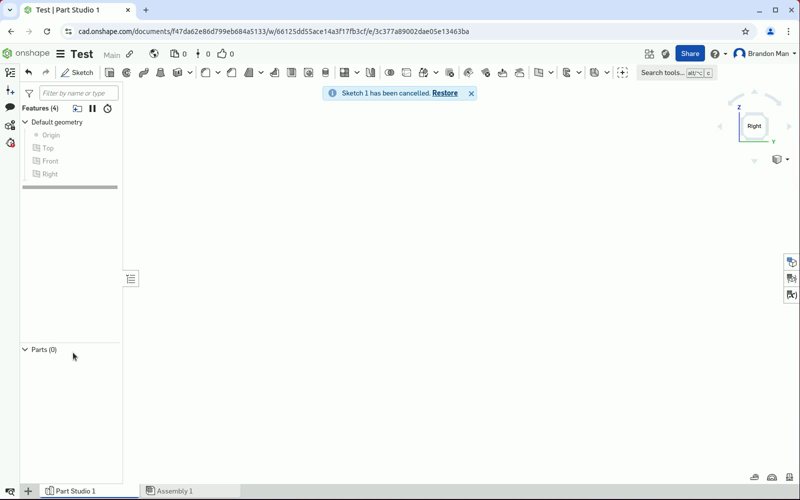
mouse_move(73, 352)
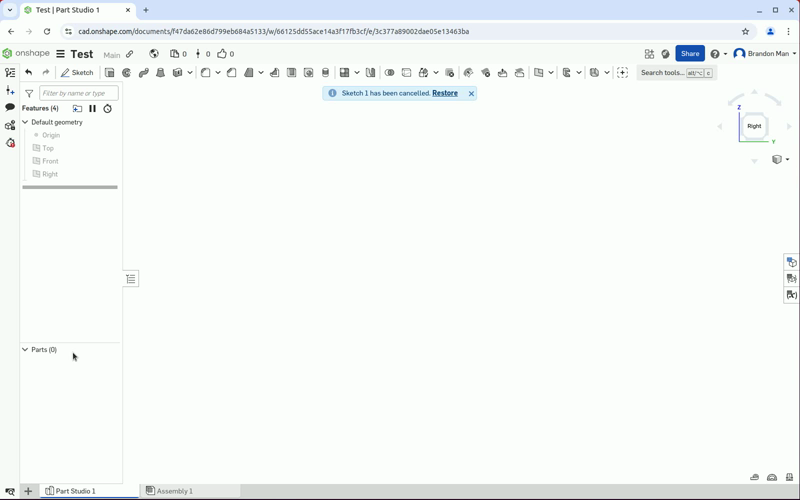
key(shift+y)
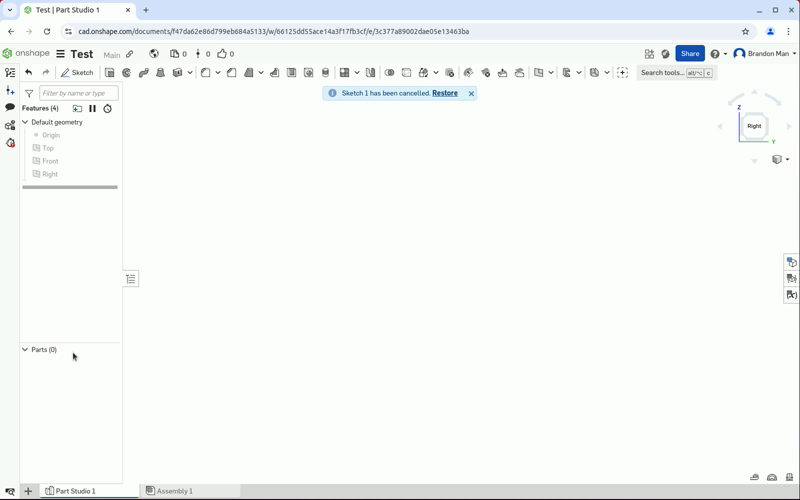
key(shift+s)
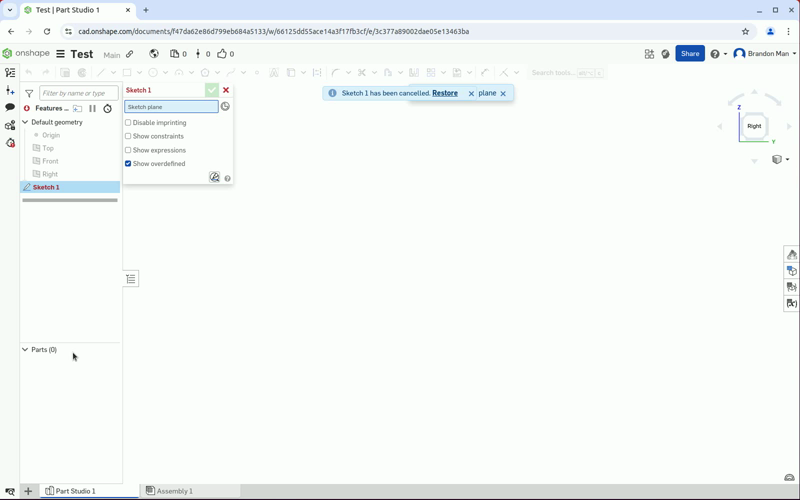
mouse_move(73, 176)
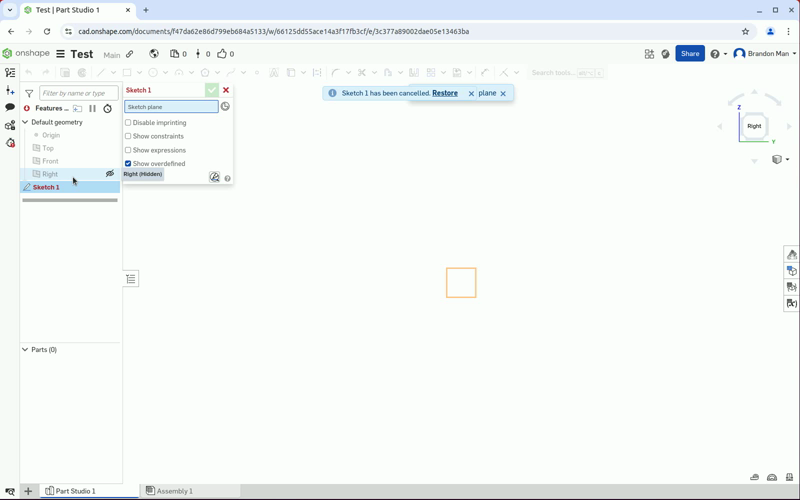
click(73, 176)
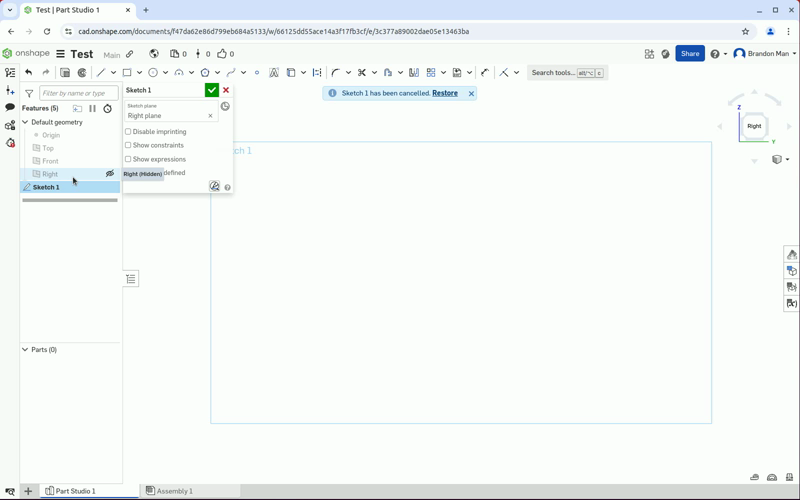
mouse_move(73, 352)
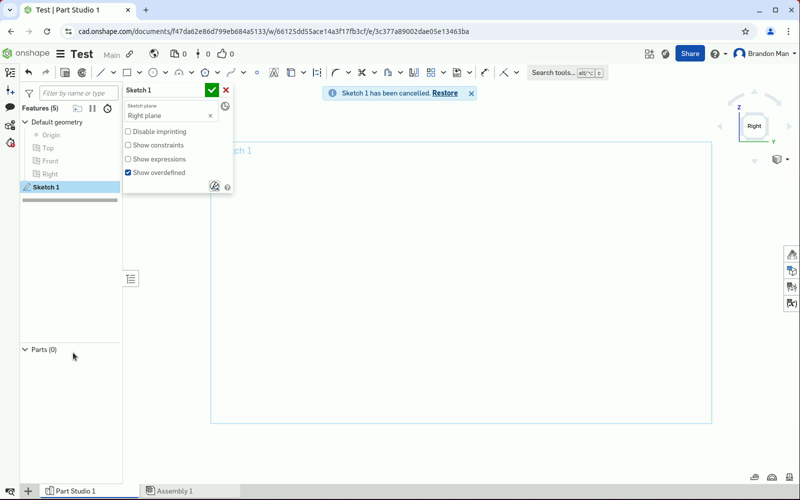
key(y)
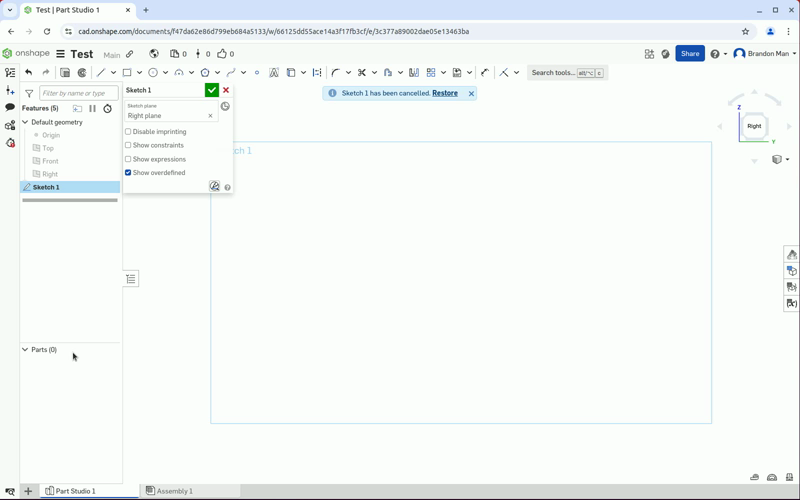
key(l)
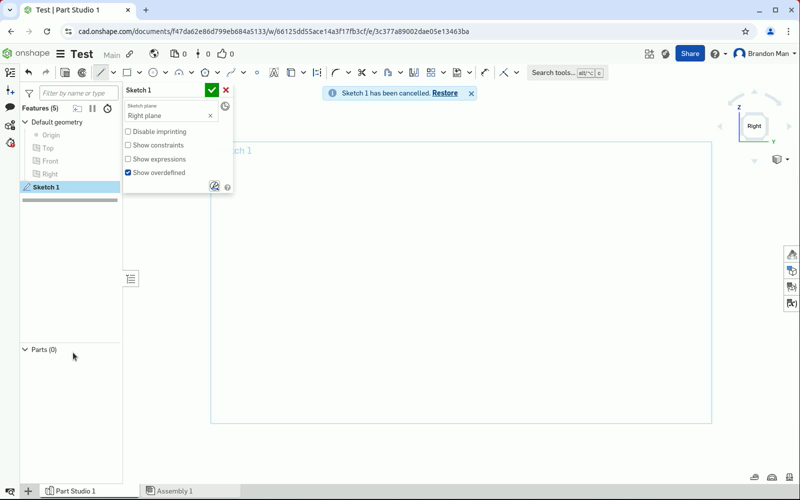
key_down(shift)
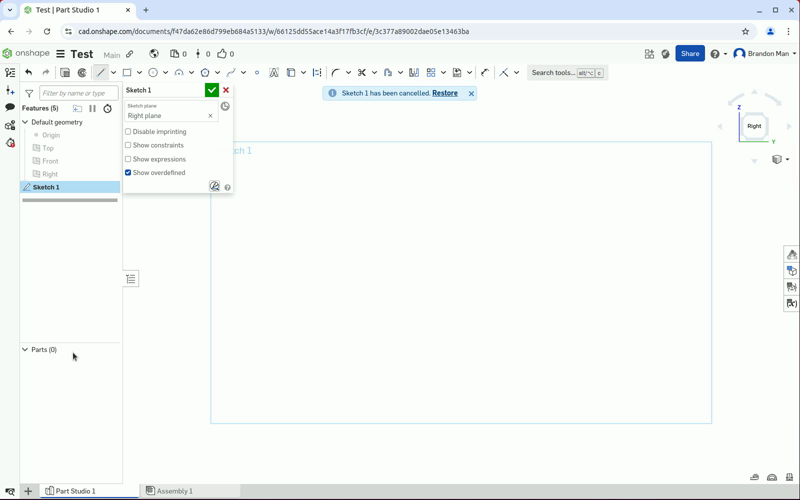
mouse_move(376, 282)
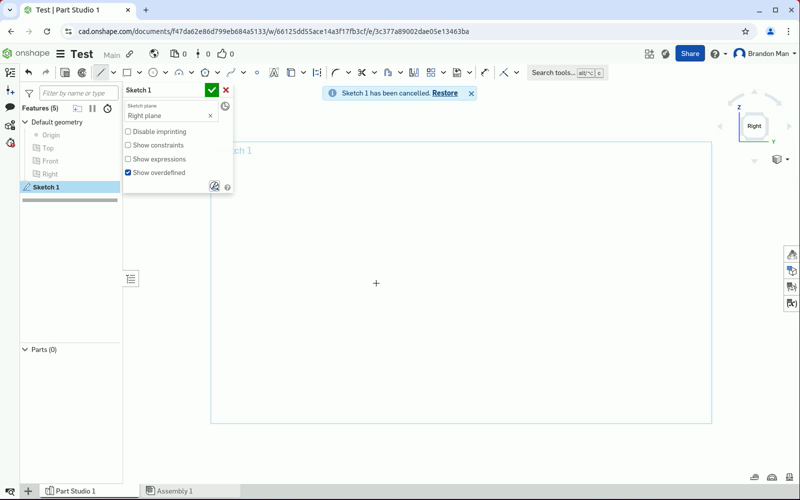
click(376, 282)
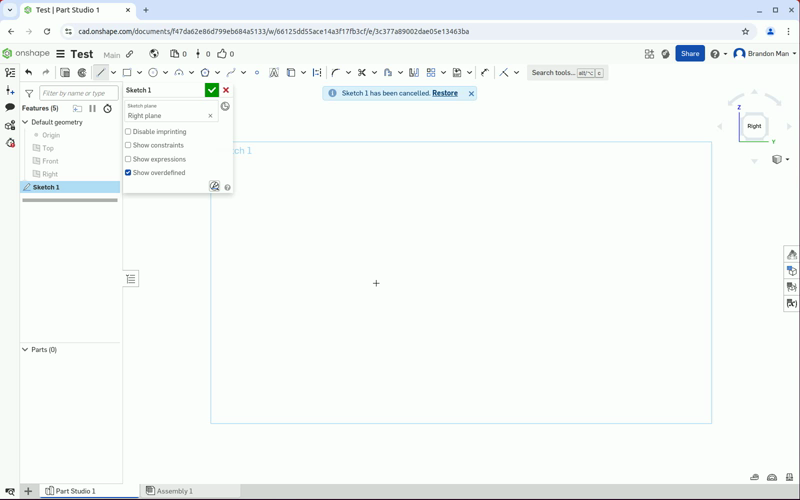
key_up(shift)
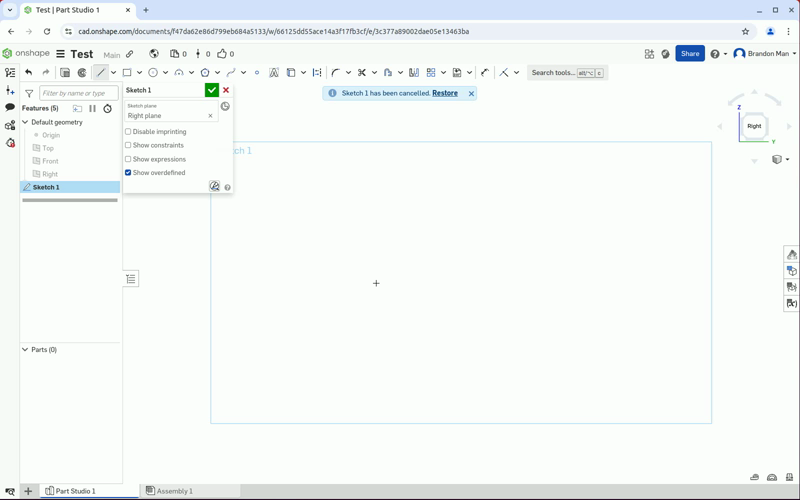
key_down(shift)
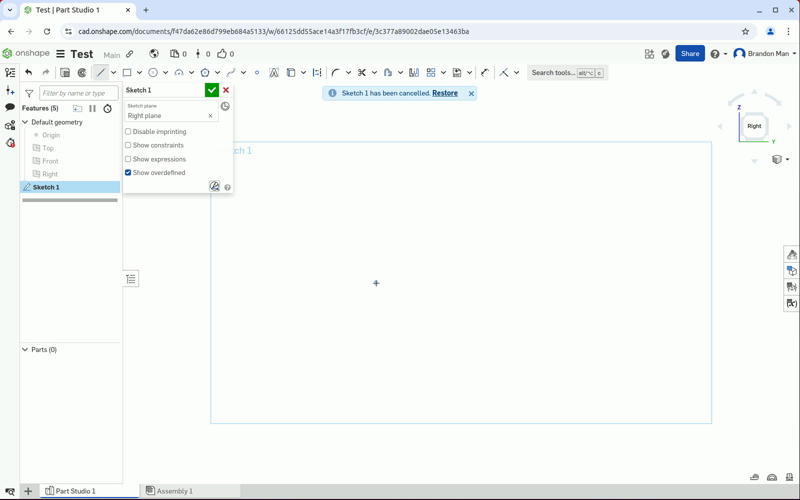
mouse_move(461, 282)
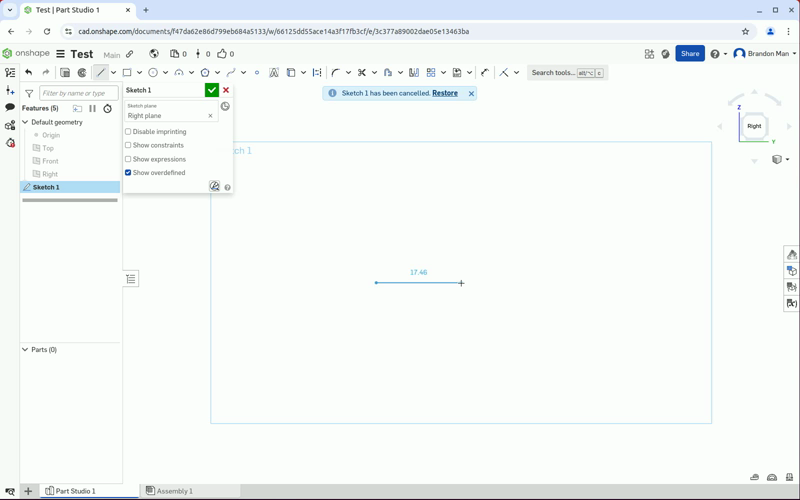
click(461, 282)
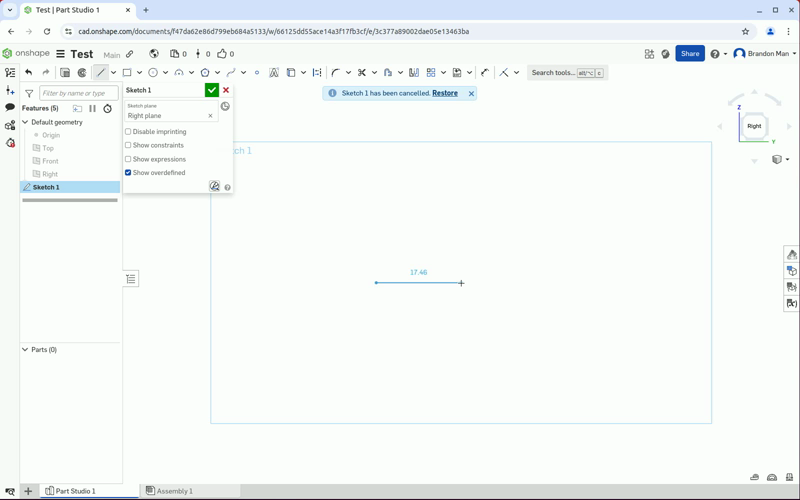
key_up(shift)
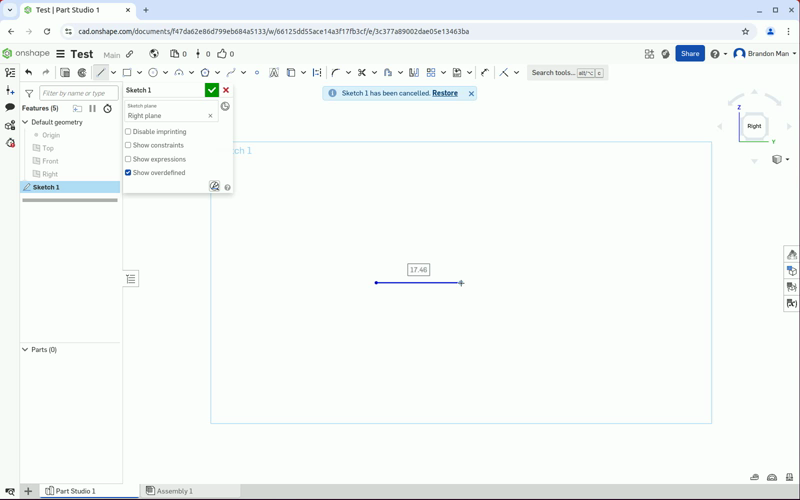
key_down(shift)
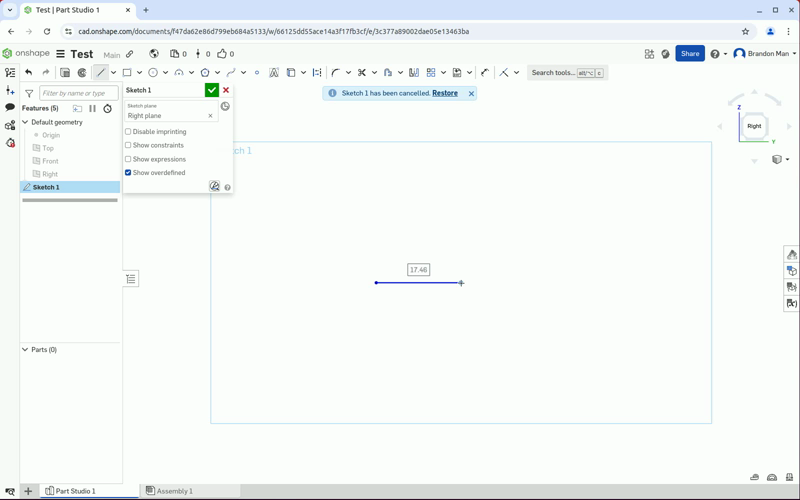
mouse_move(461, 179)
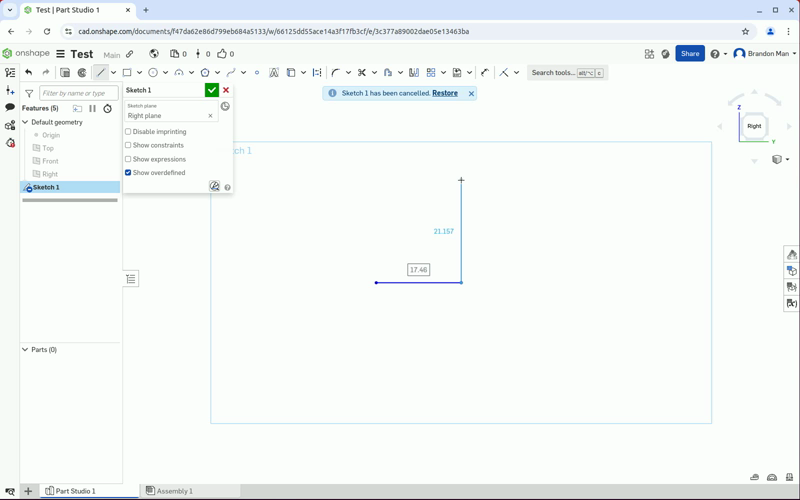
click(461, 179)
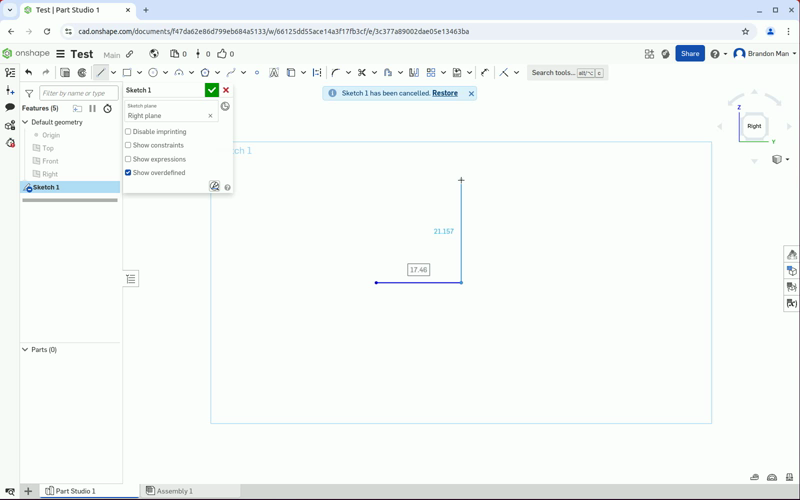
key_up(shift)
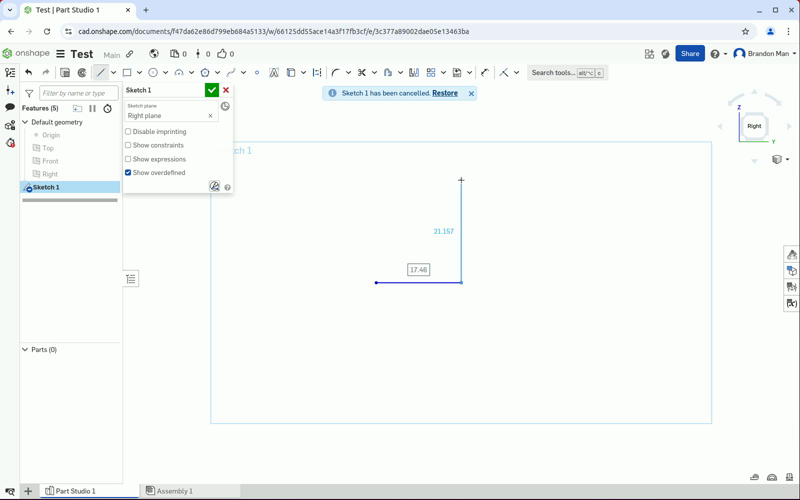
key_down(shift)
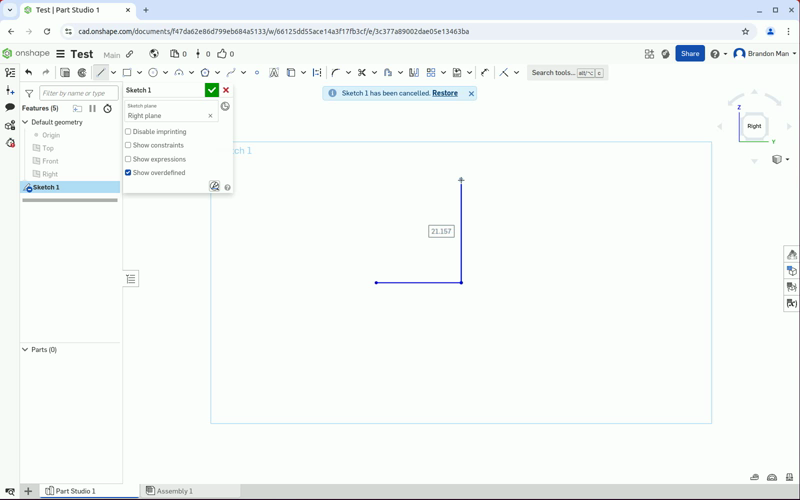
mouse_move(376, 179)
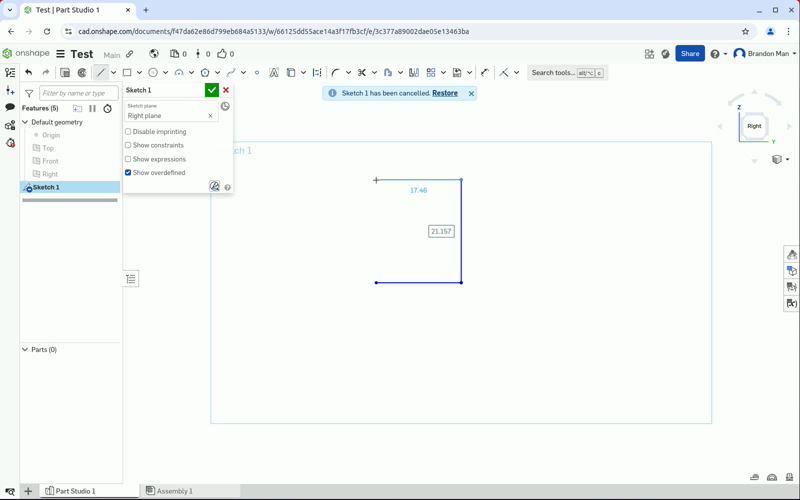
click(376, 179)
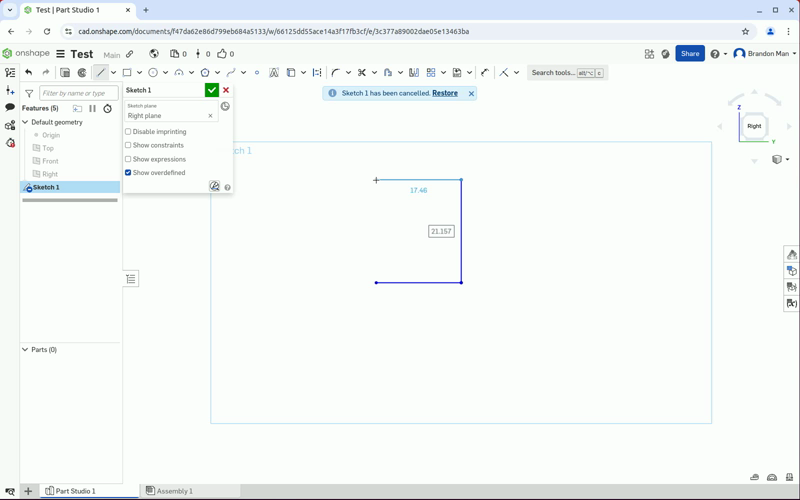
key_up(shift)
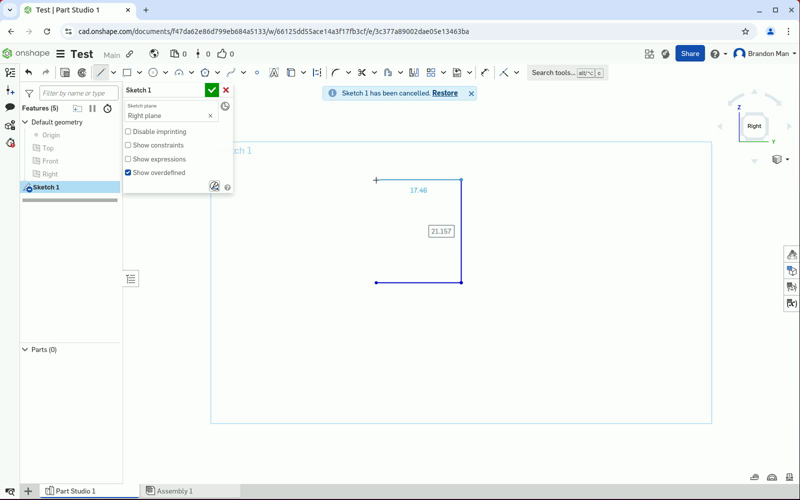
key_down(shift)
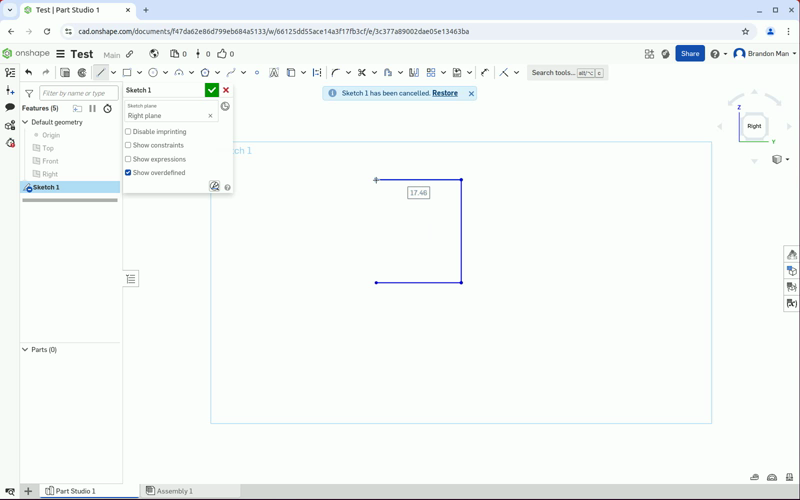
mouse_move(376, 282)
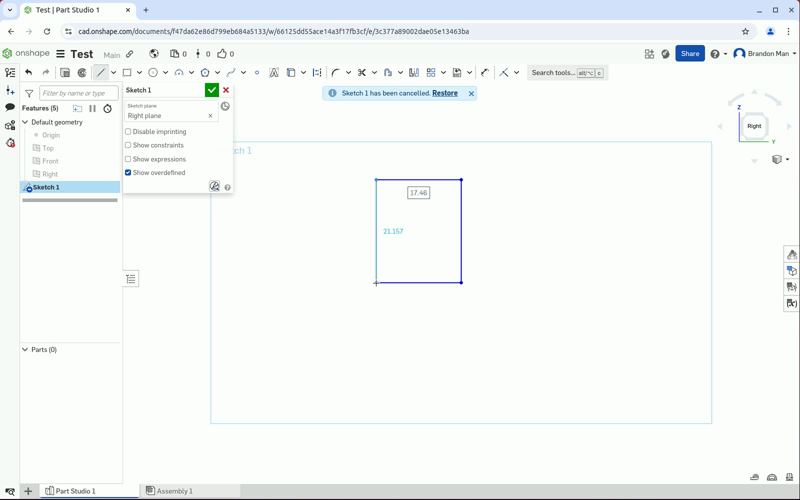
key_up(shift)
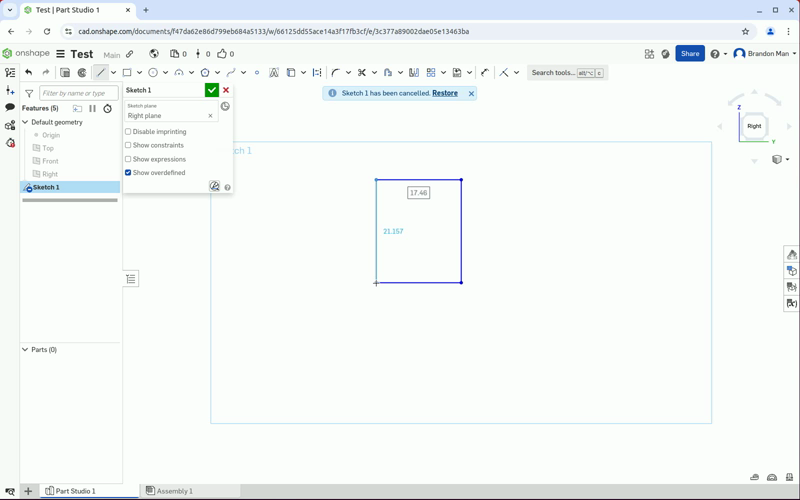
click(376, 282)
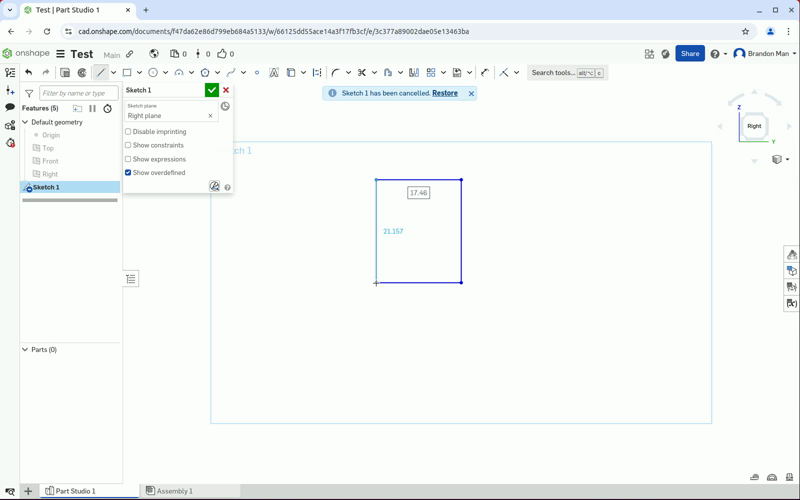
key(esc)
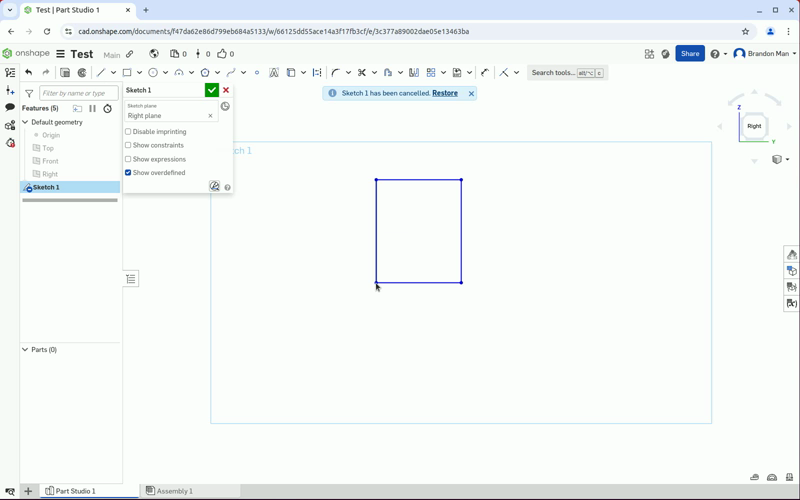
mouse_move(421, 233)
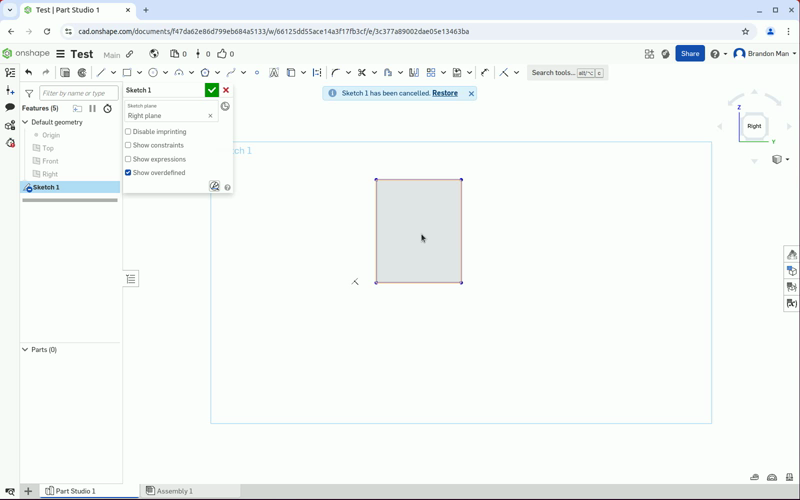
click(421, 233)
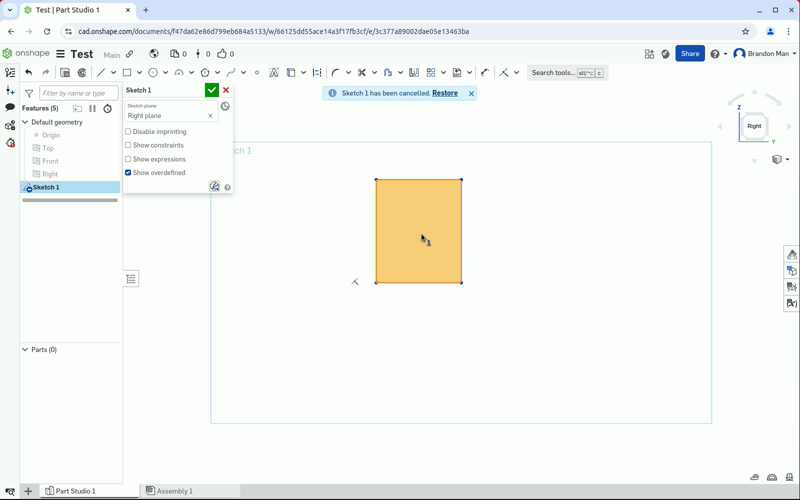
mouse_move(73, 352)
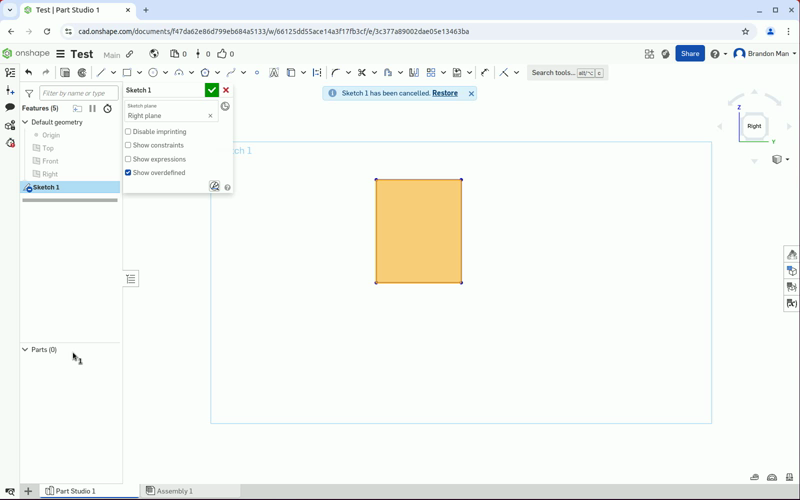
key(shift+y)
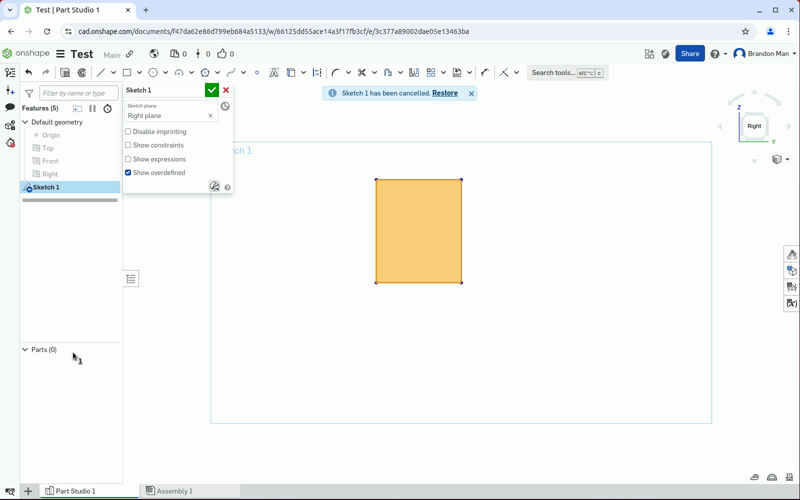
key(shift+e)
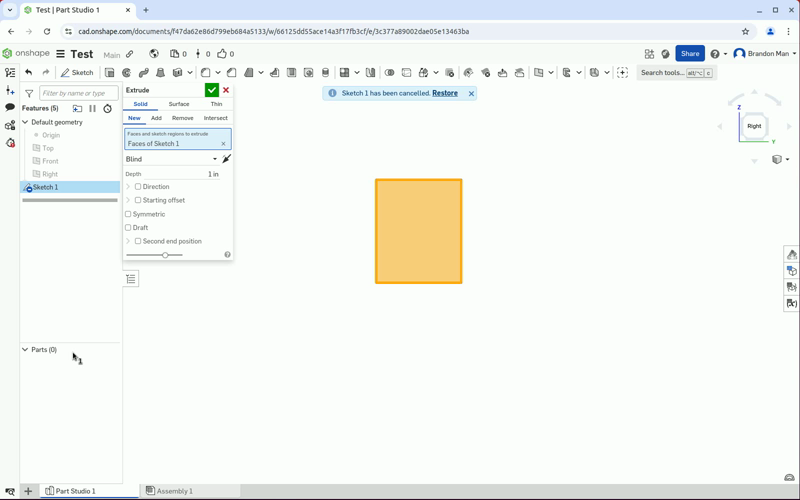
mouse_move(143, 106)
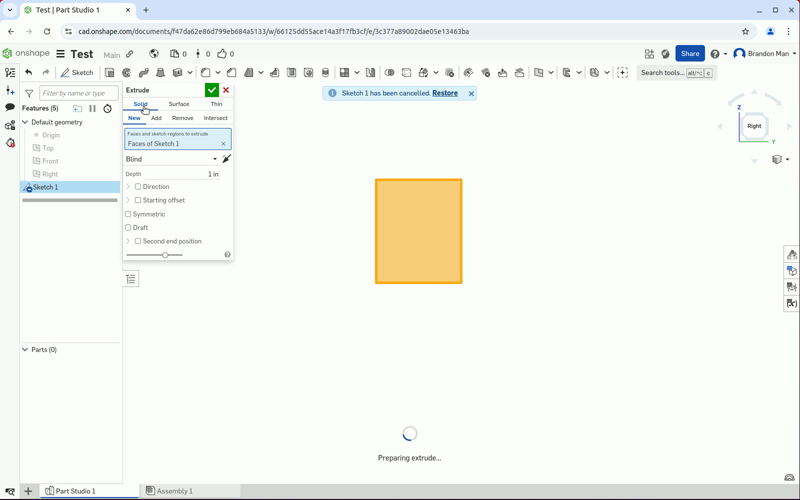
click(143, 106)
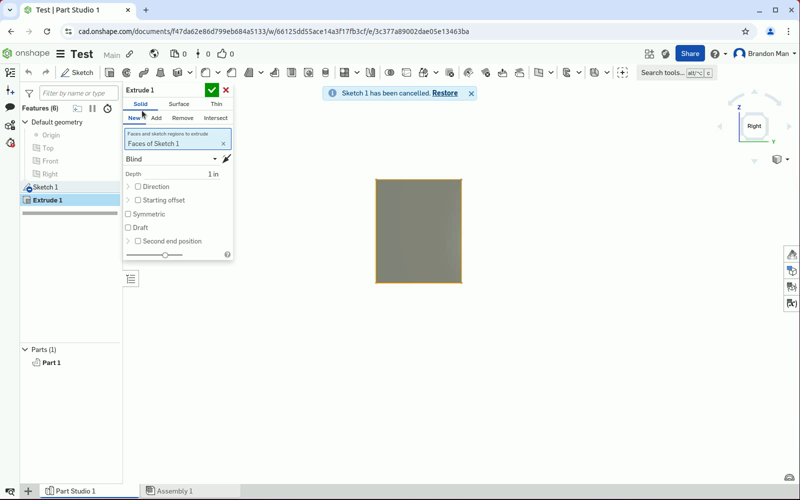
mouse_move(137, 120)
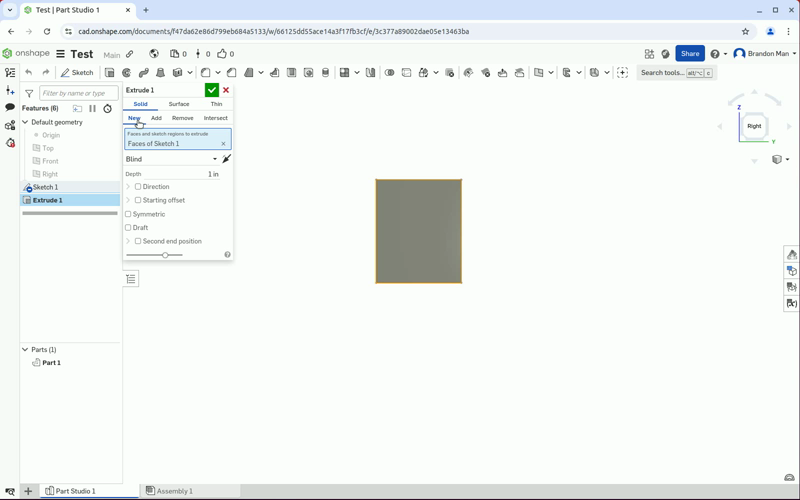
click(137, 120)
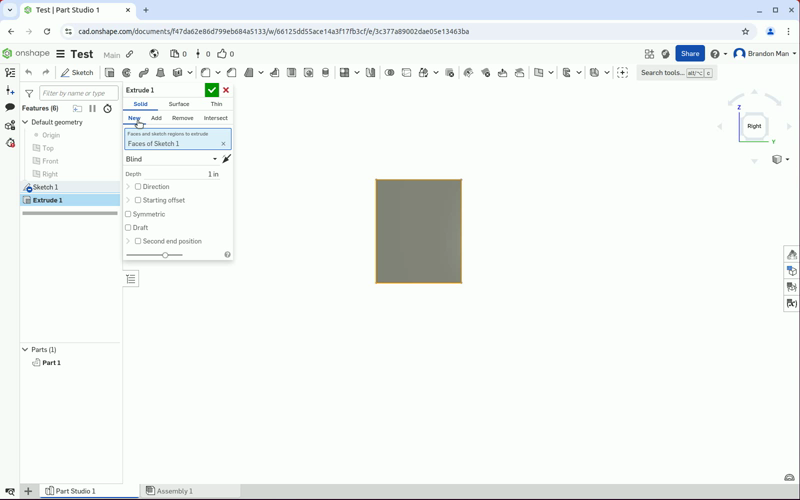
key(tab, 4)
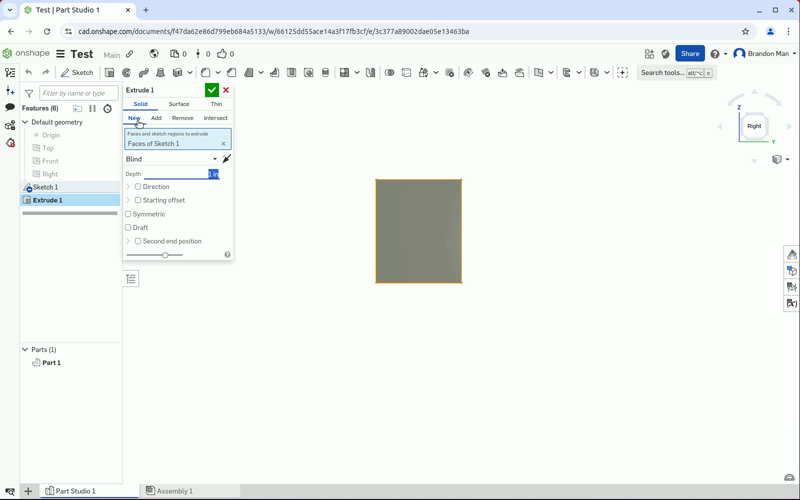
text(23.108)
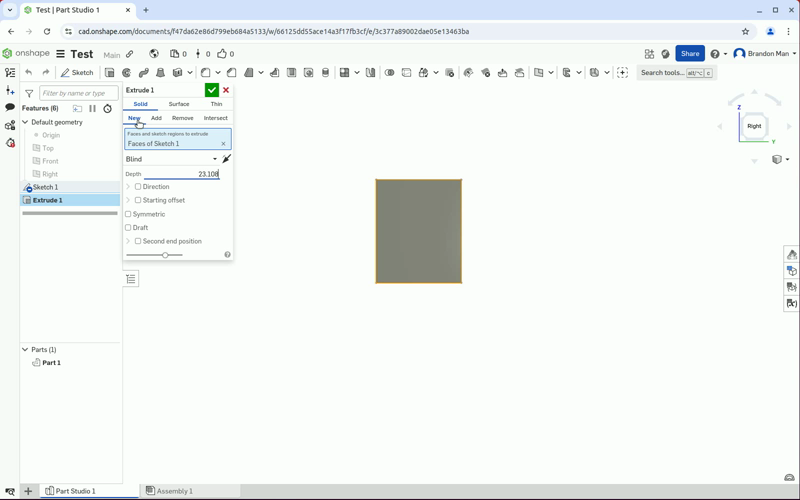
key(enter)
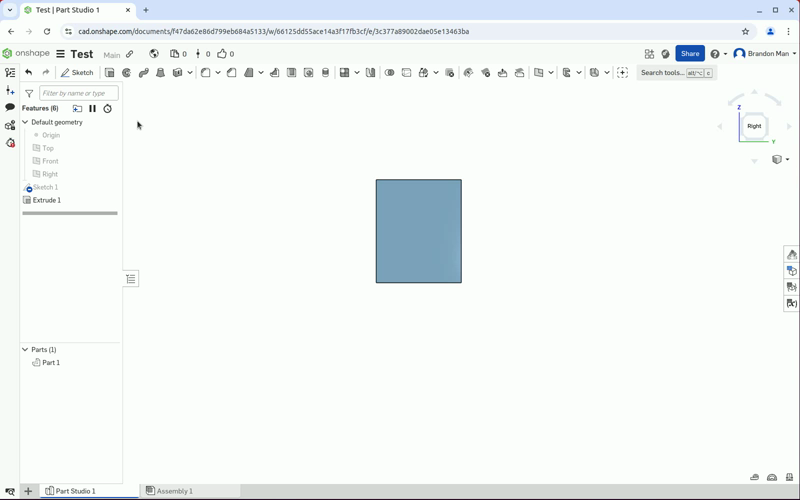
key(shift+h)
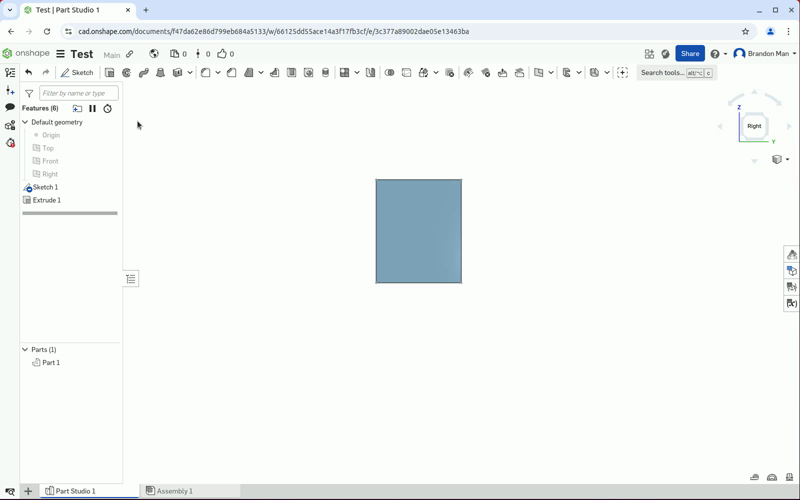
key(shift+h)
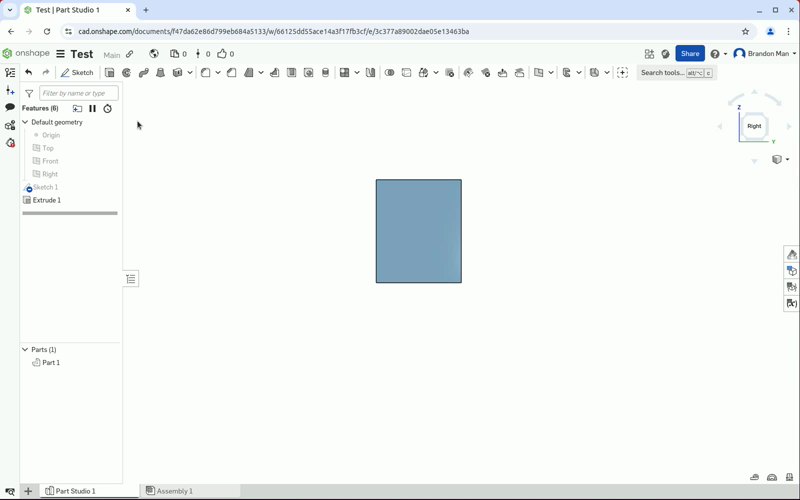
mouse_move(73, 189)
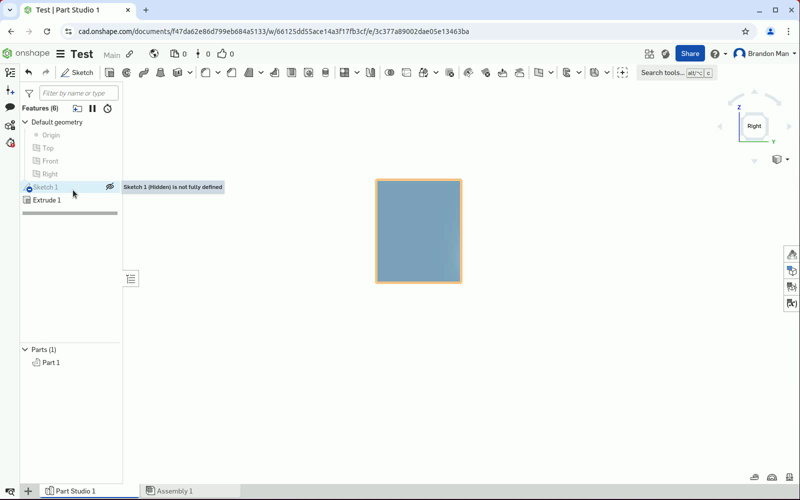
click(73, 189)
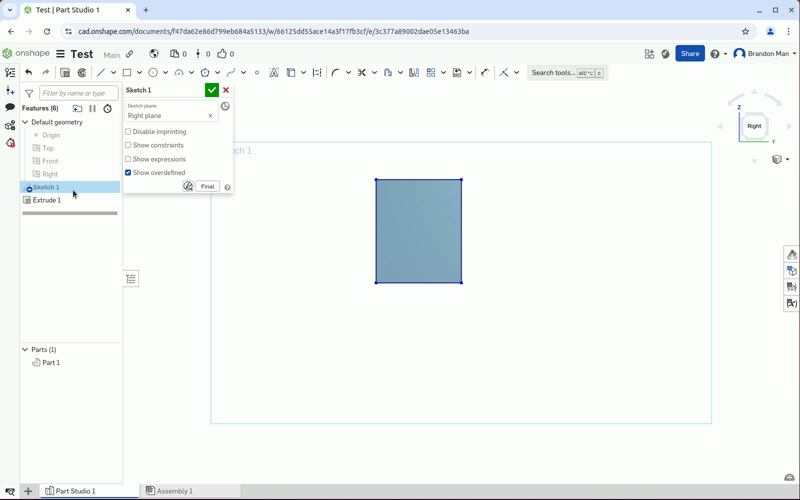
mouse_move(229, 92)
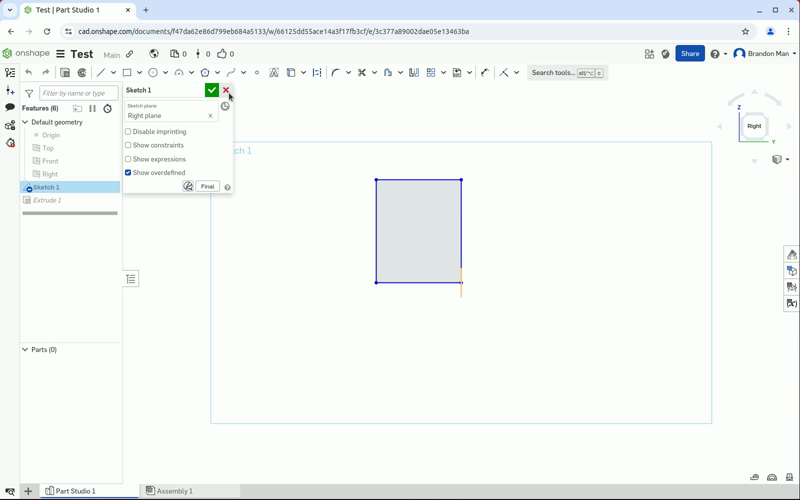
click(229, 92)
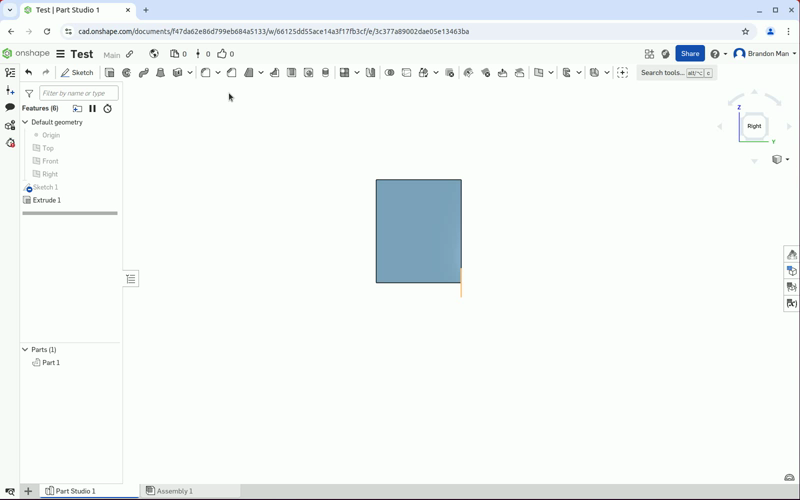
mouse_move(73, 352)
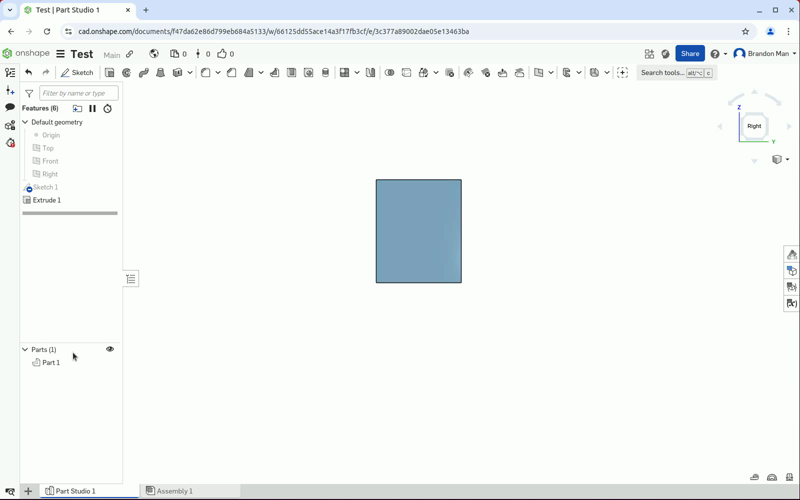
key(y)
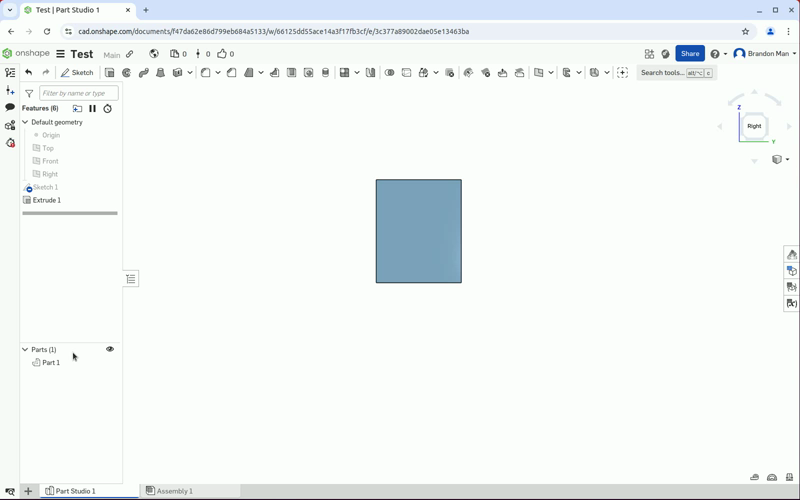
key(shift+p)
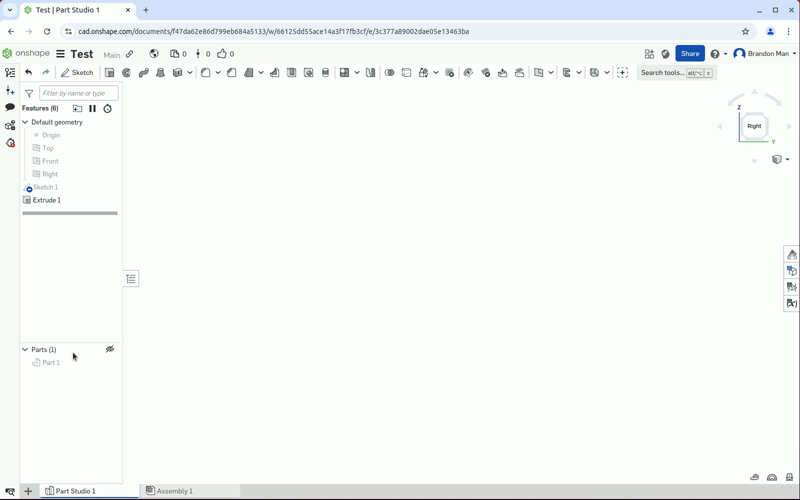
key(space)
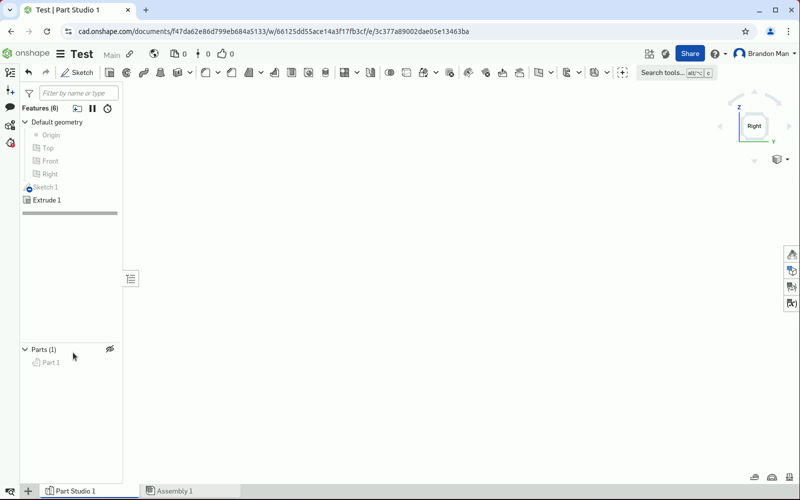
key_down(shift)
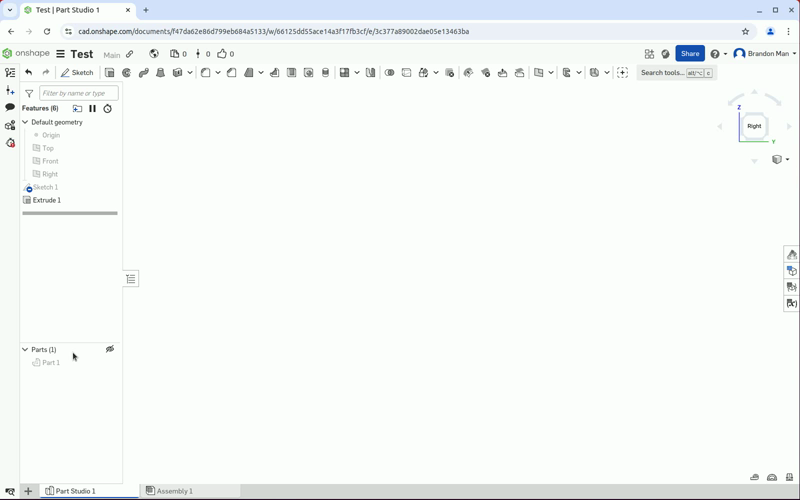
key(right)
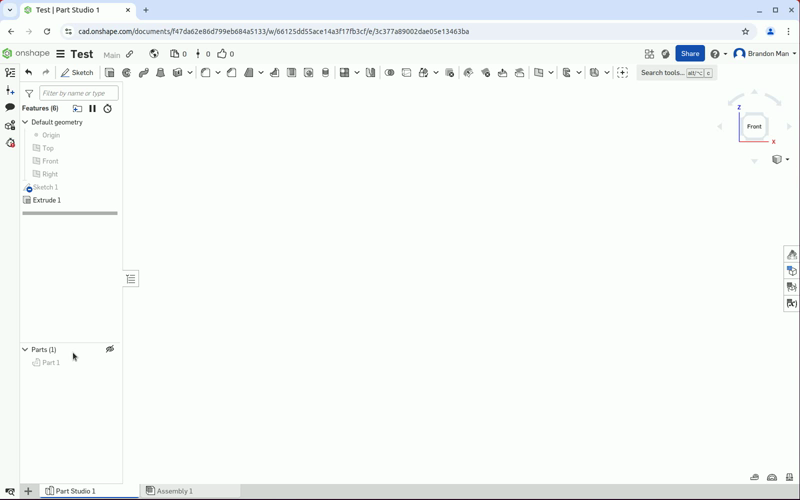
key_up(shift)
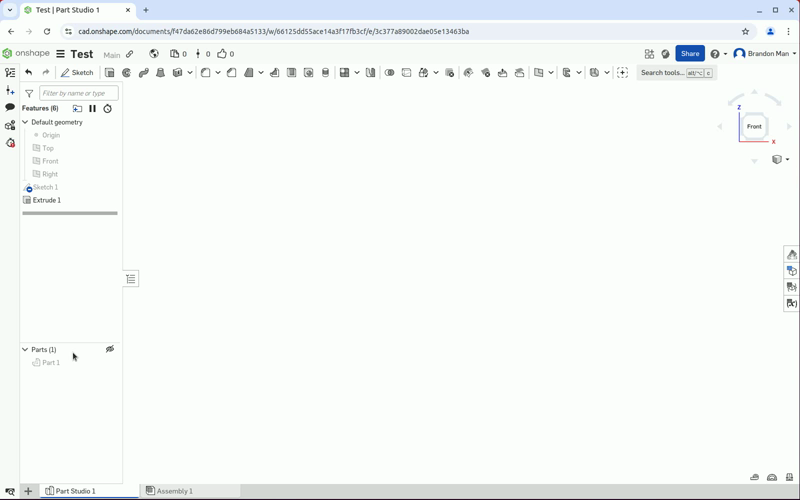
mouse_move(73, 352)
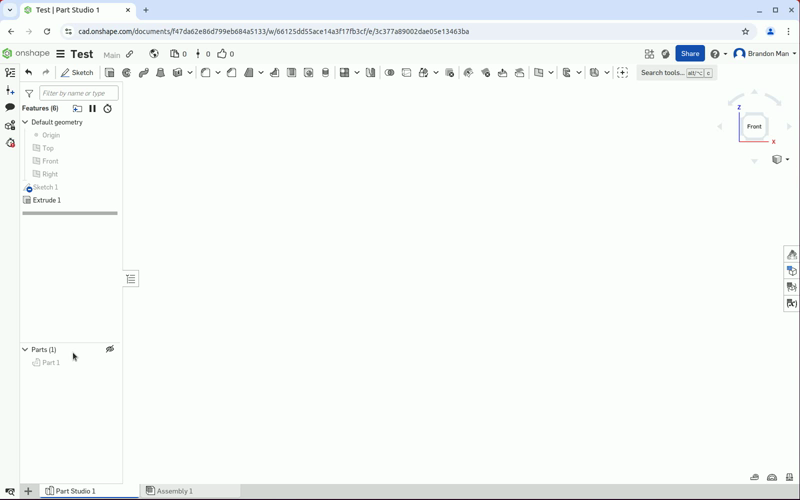
key(shift+y)
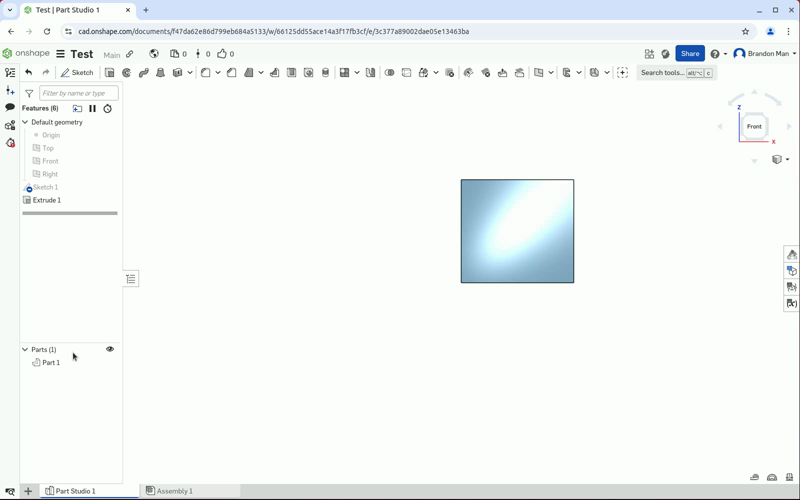
mouse_move(541, 75)
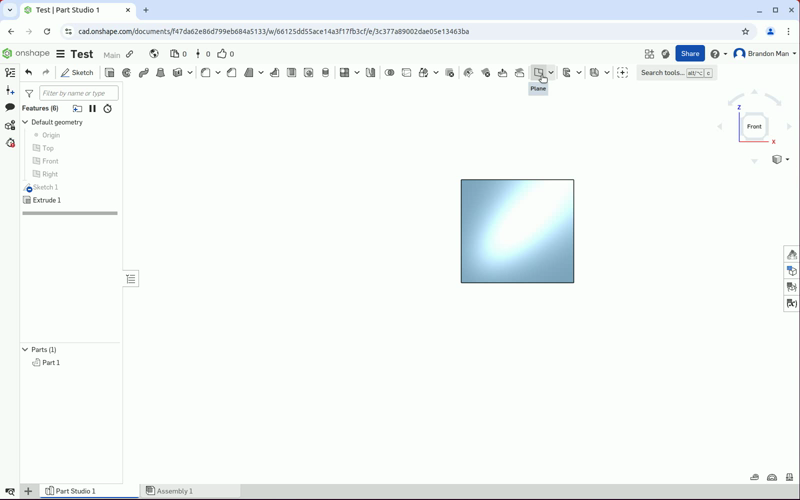
click(541, 75)
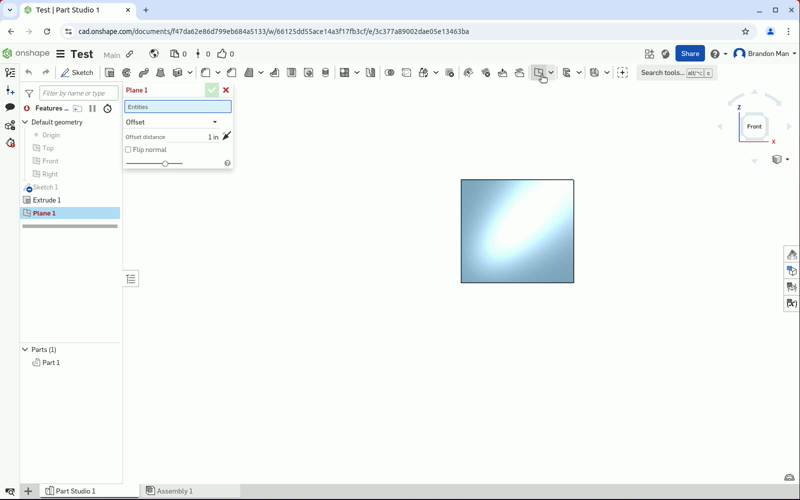
mouse_move(73, 163)
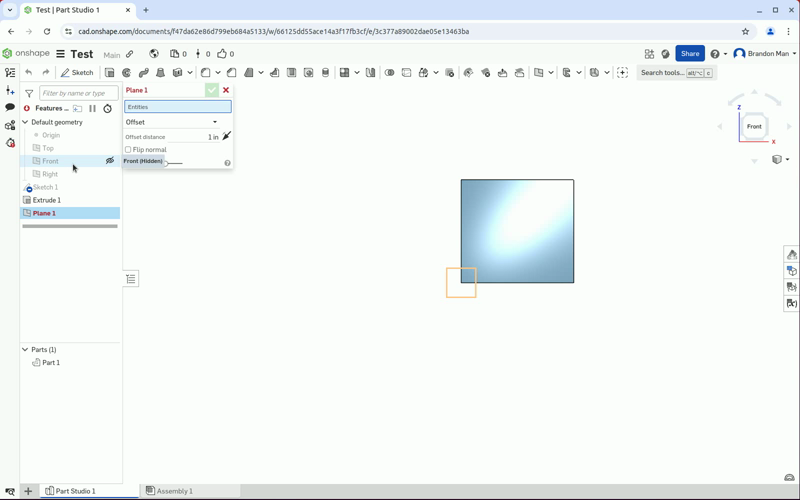
click(73, 163)
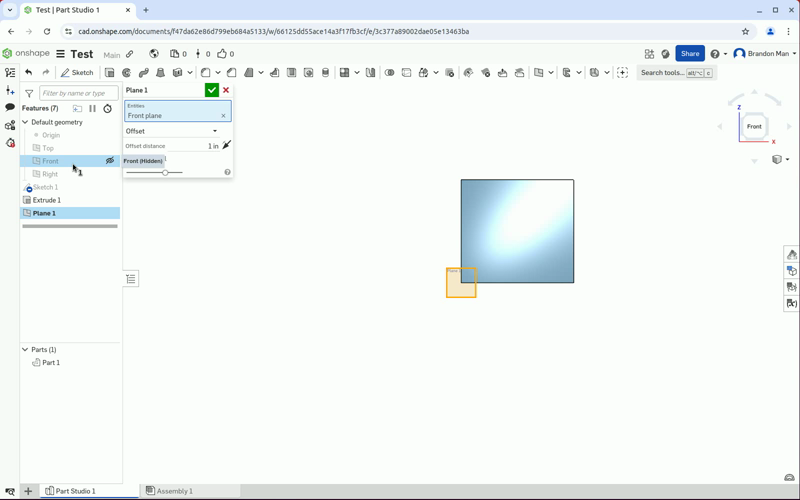
key(tab, 2)
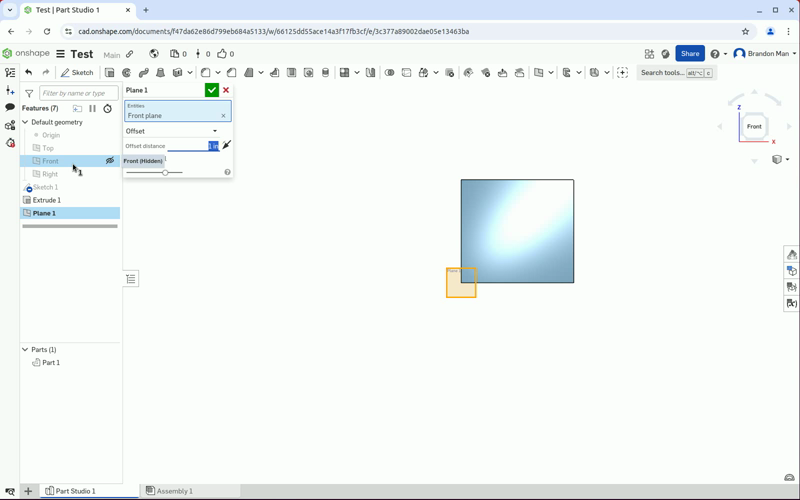
text(17.316)
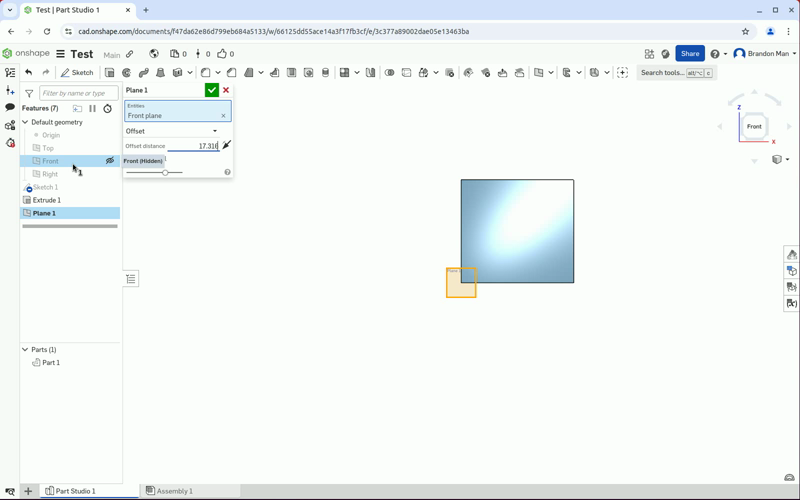
key(enter, 2)
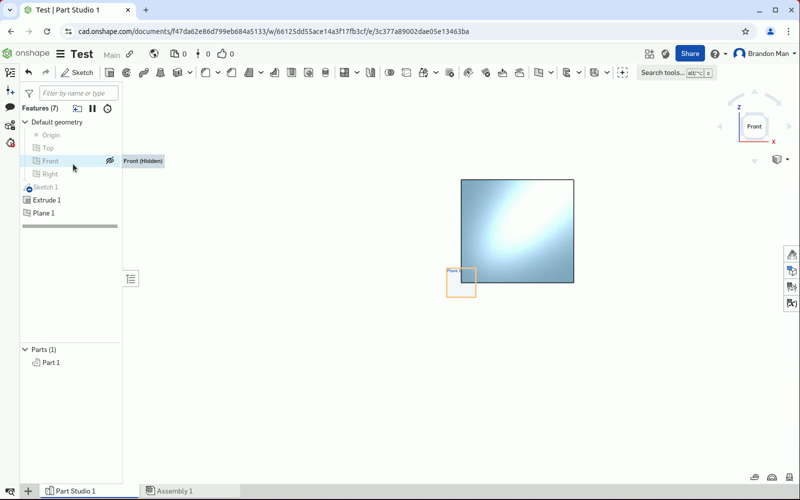
key(shift+s)
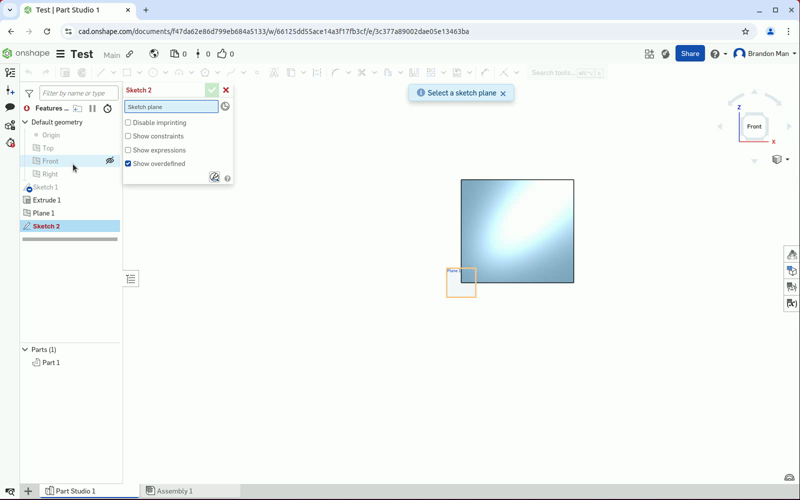
mouse_move(73, 215)
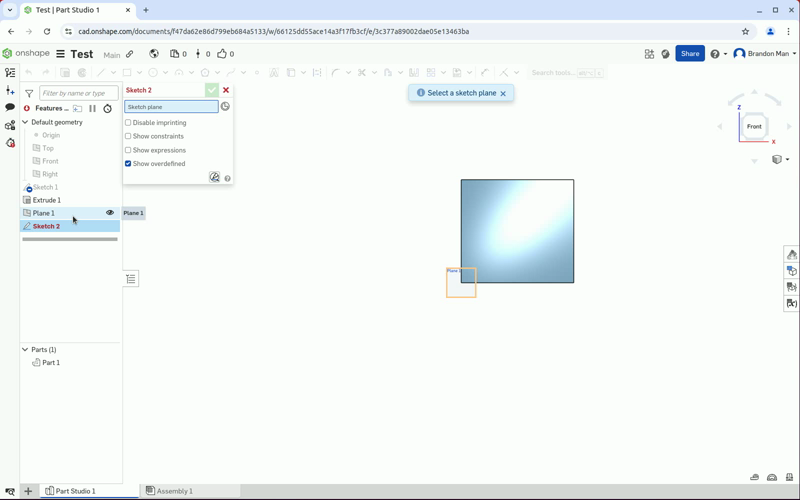
click(73, 215)
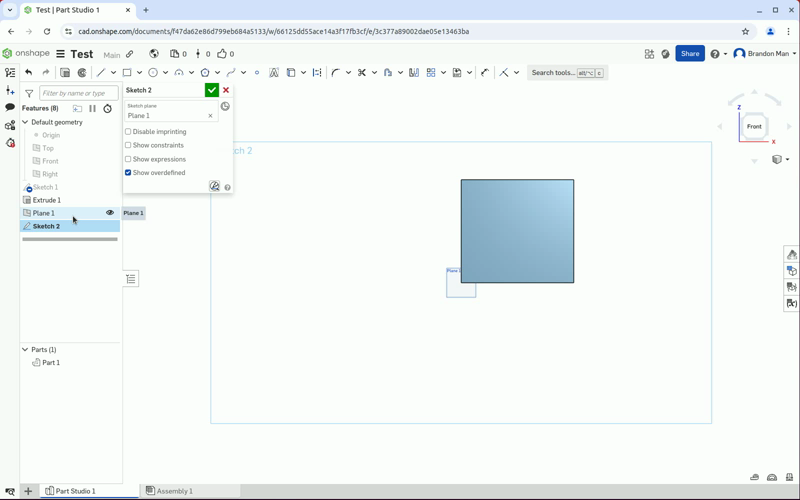
mouse_move(73, 352)
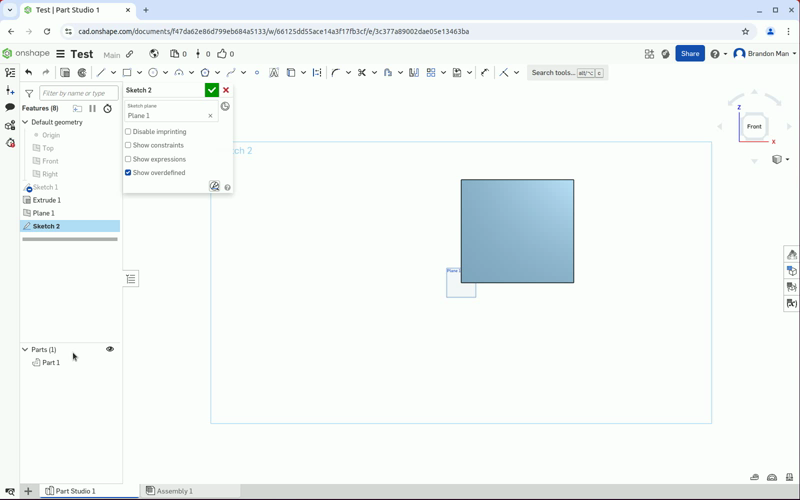
key(y)
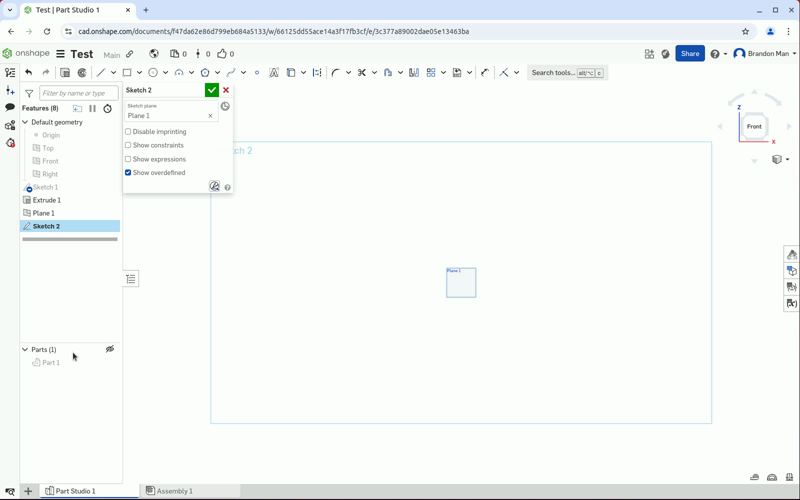
key(l)
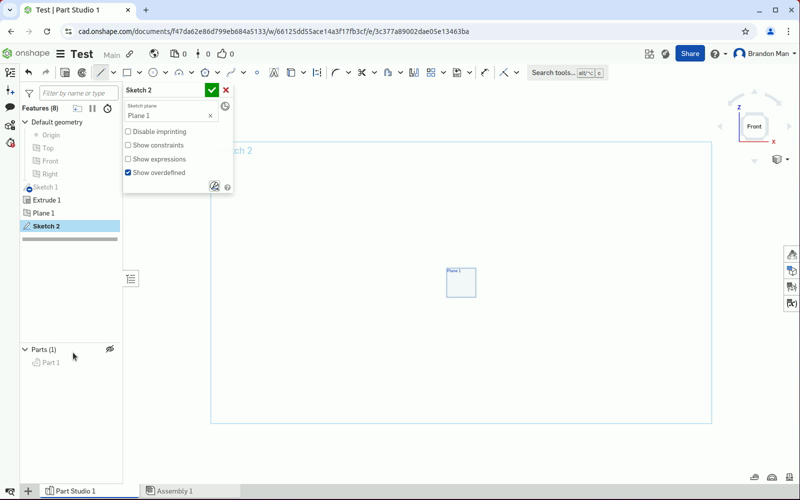
key_down(shift)
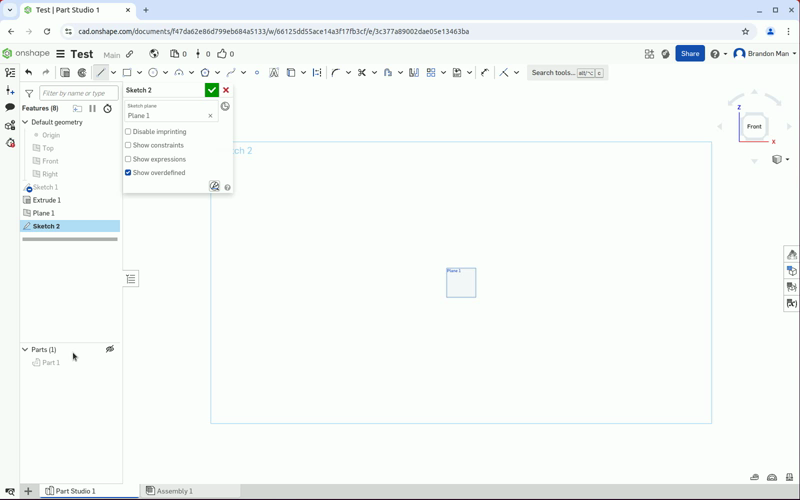
mouse_move(467, 275)
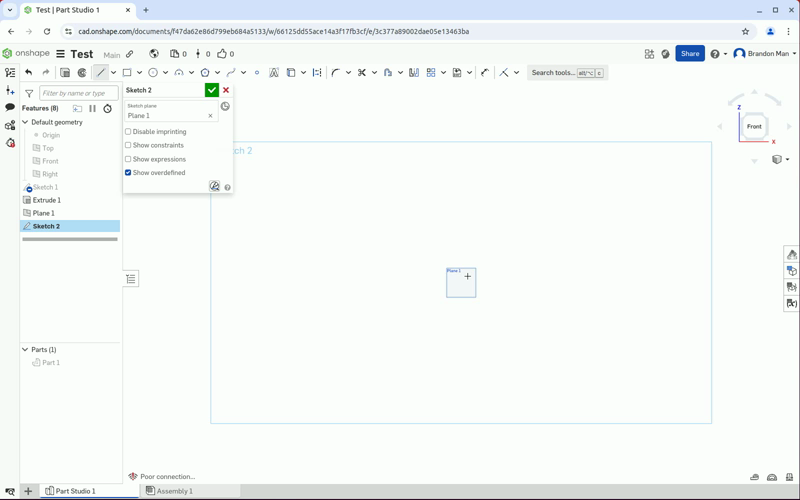
click(467, 275)
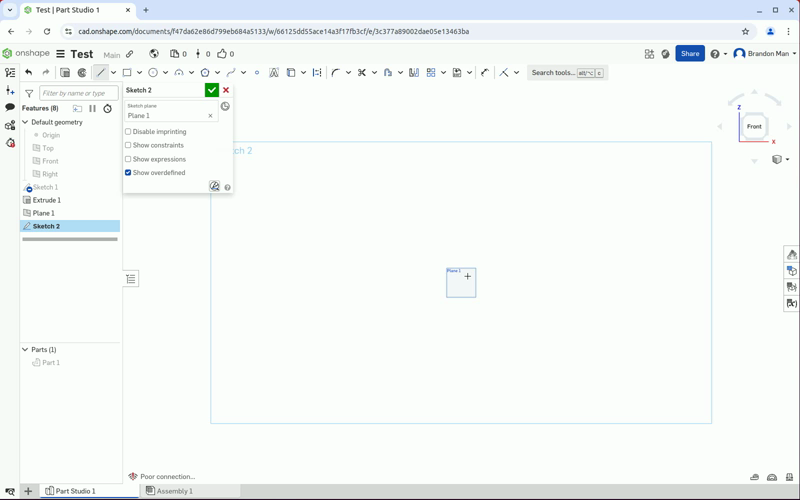
key_up(shift)
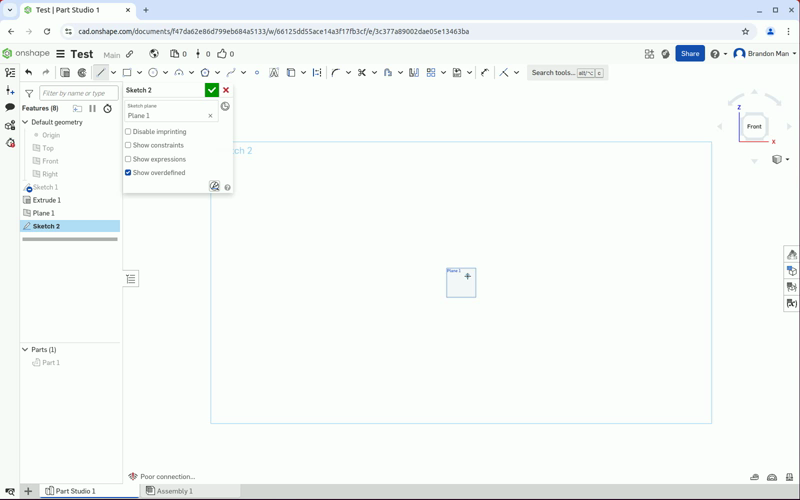
key_down(shift)
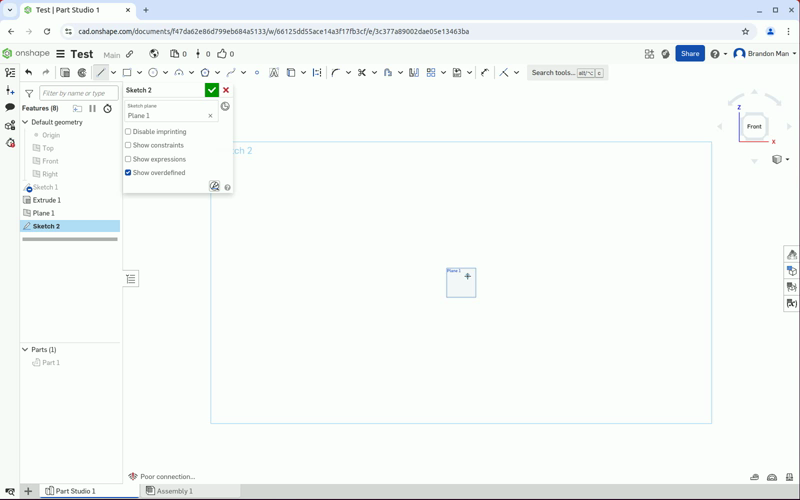
mouse_move(566, 276)
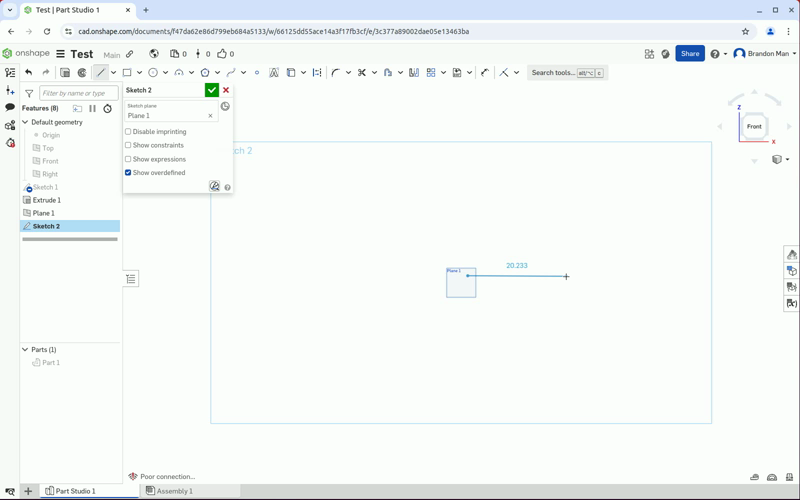
click(566, 276)
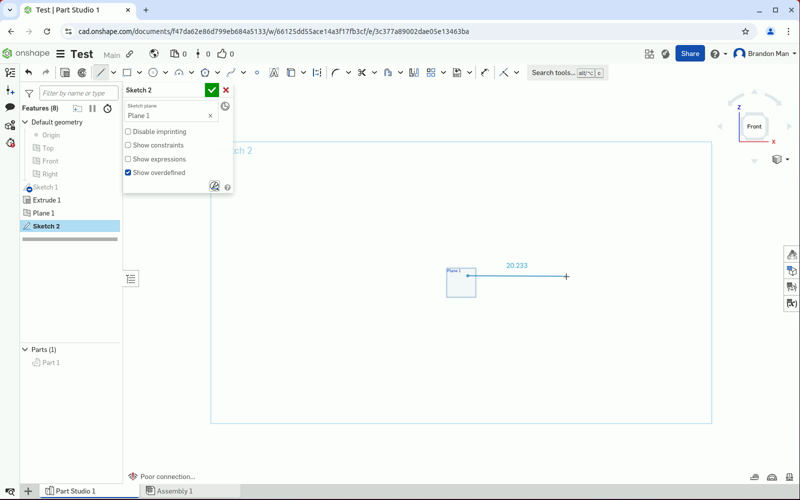
key_up(shift)
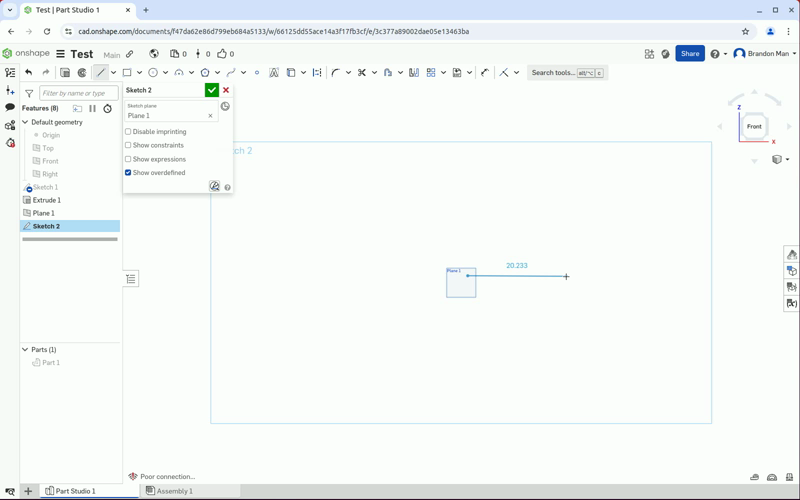
key_down(shift)
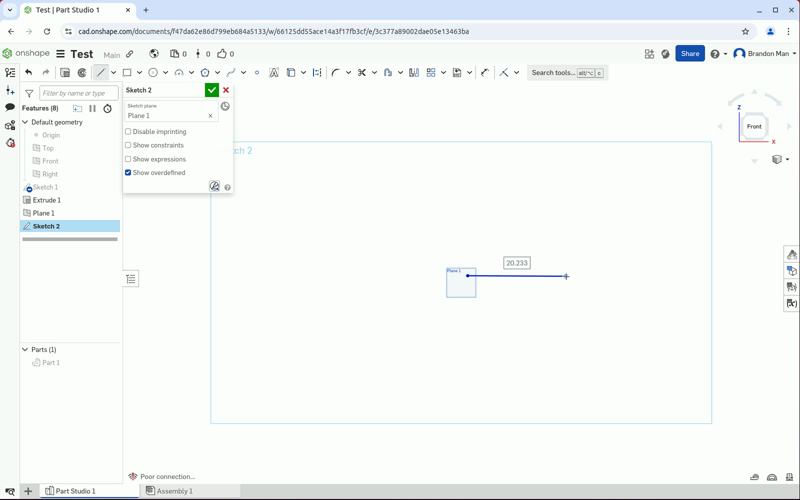
mouse_move(566, 189)
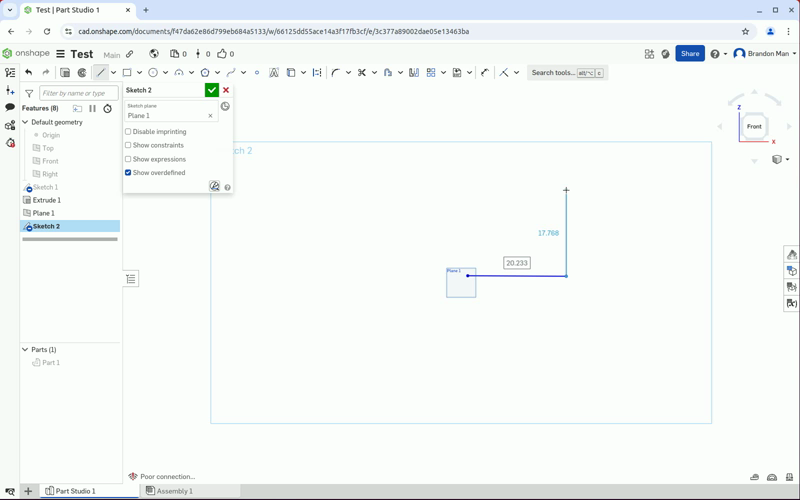
click(566, 189)
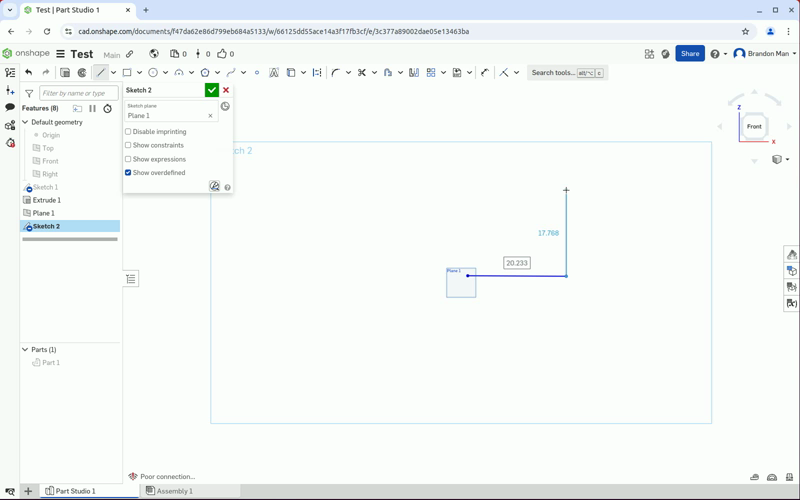
key_up(shift)
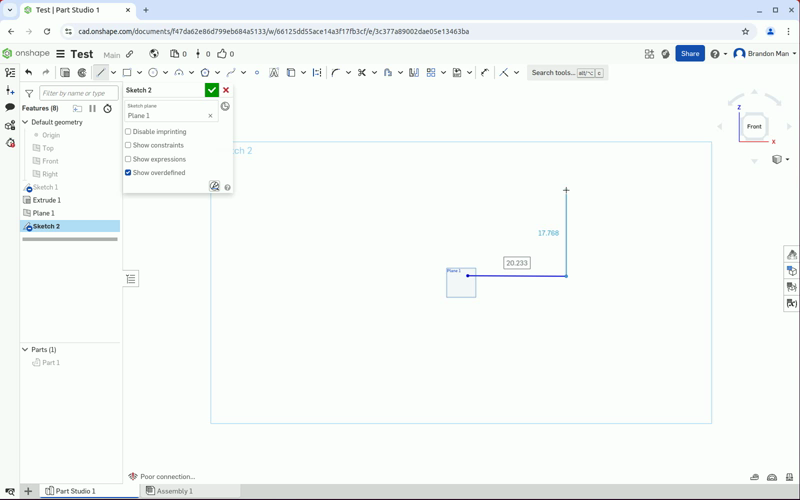
key_down(shift)
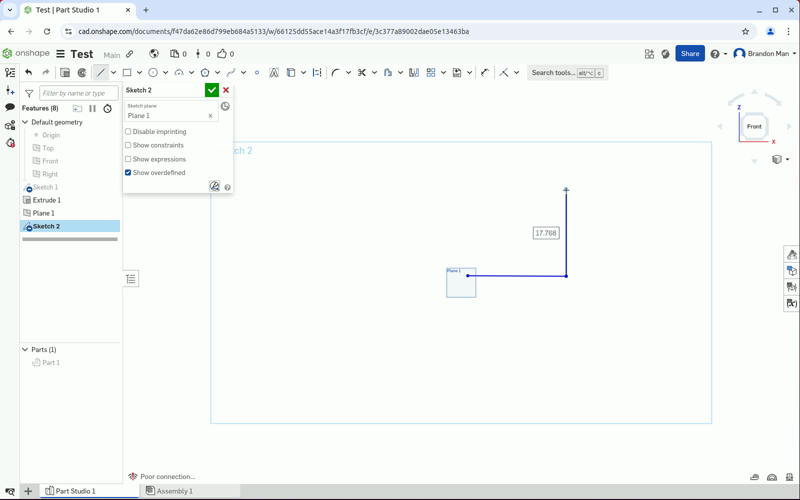
mouse_move(467, 189)
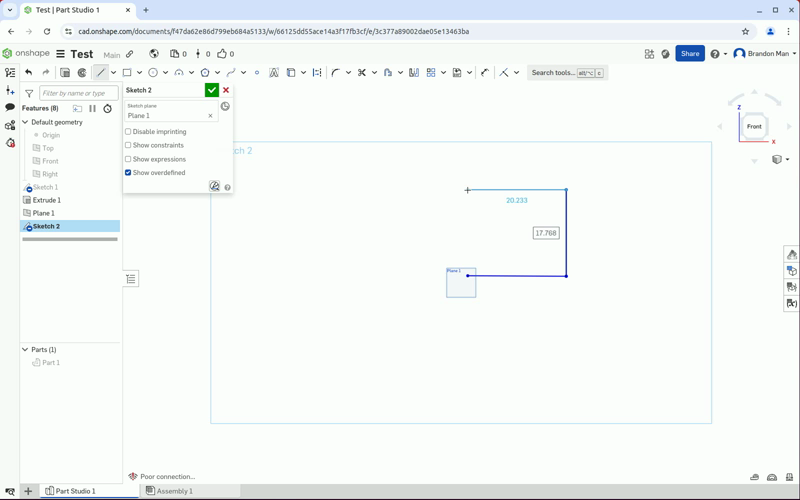
click(467, 189)
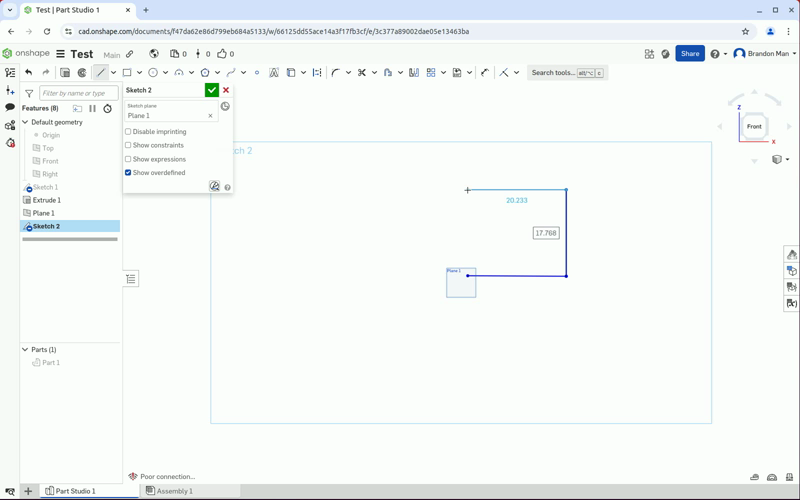
key_up(shift)
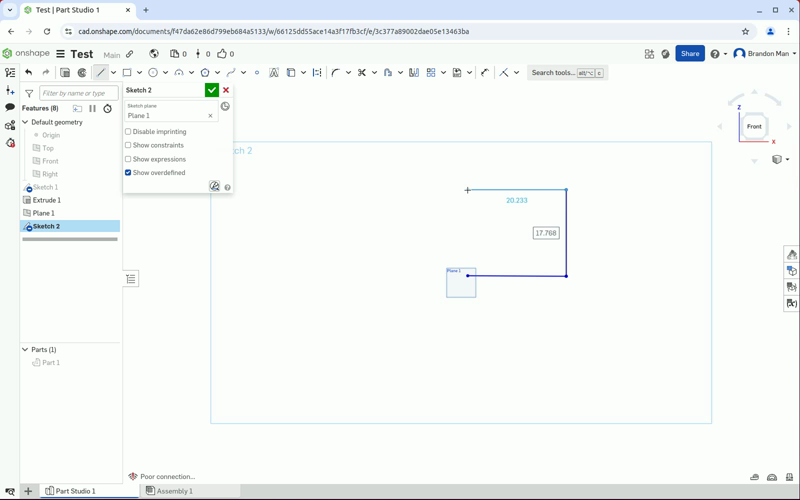
key_down(shift)
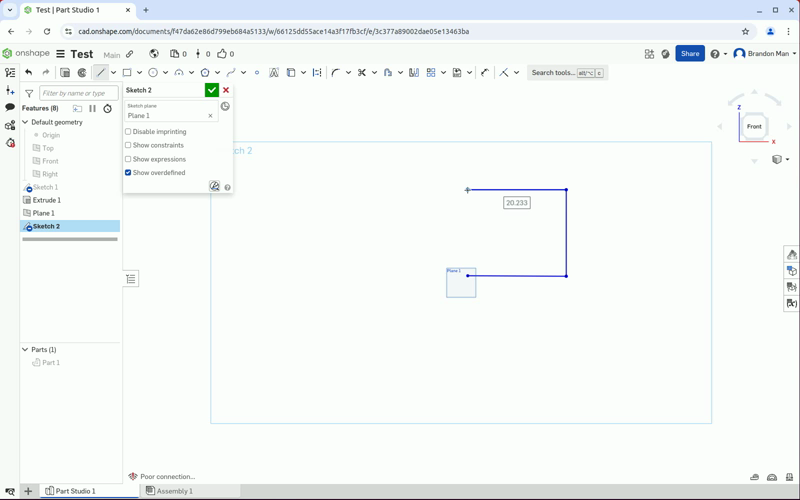
mouse_move(467, 275)
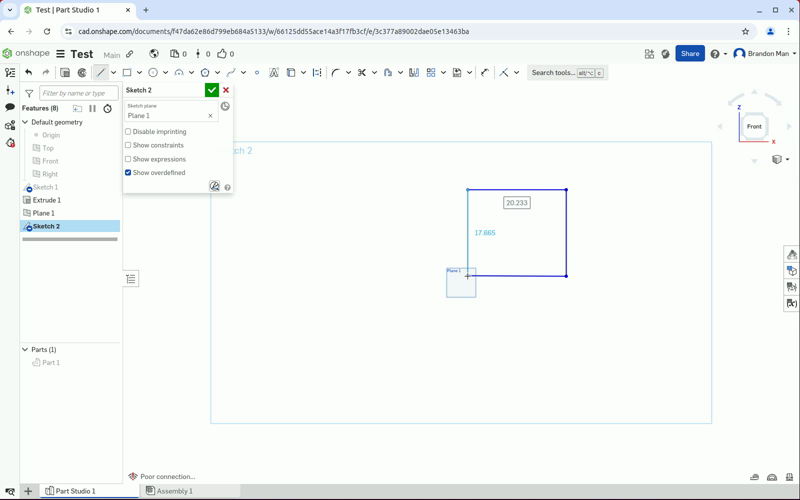
key_up(shift)
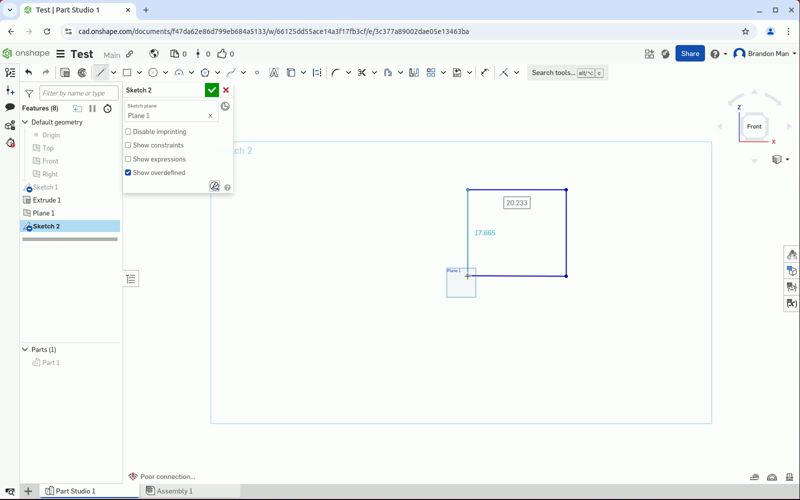
click(467, 275)
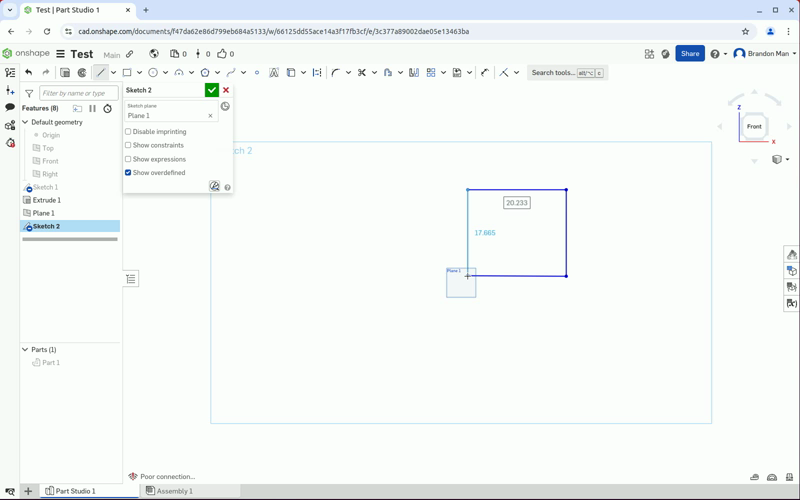
key(esc)
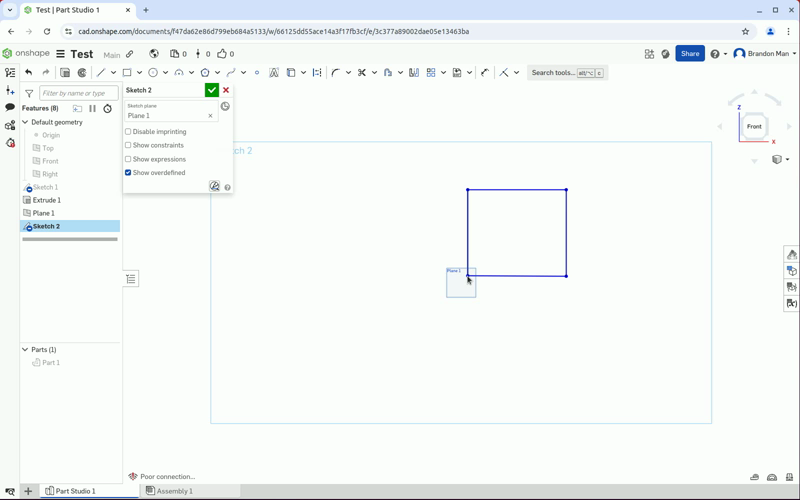
mouse_move(533, 201)
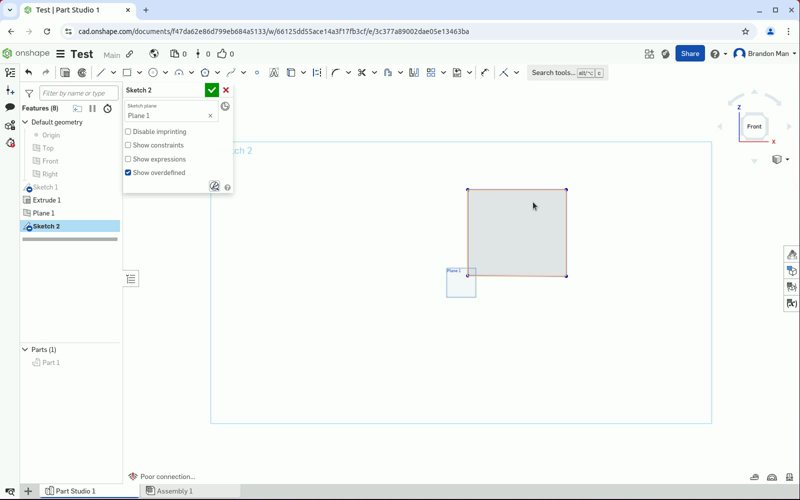
click(533, 201)
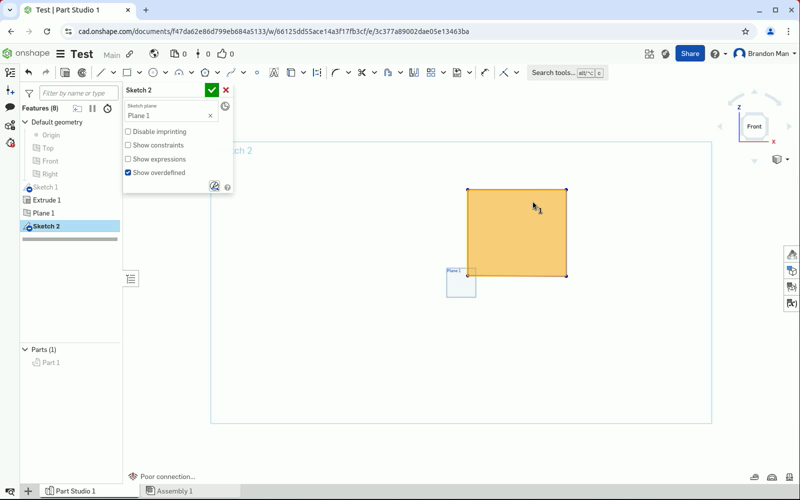
mouse_move(73, 352)
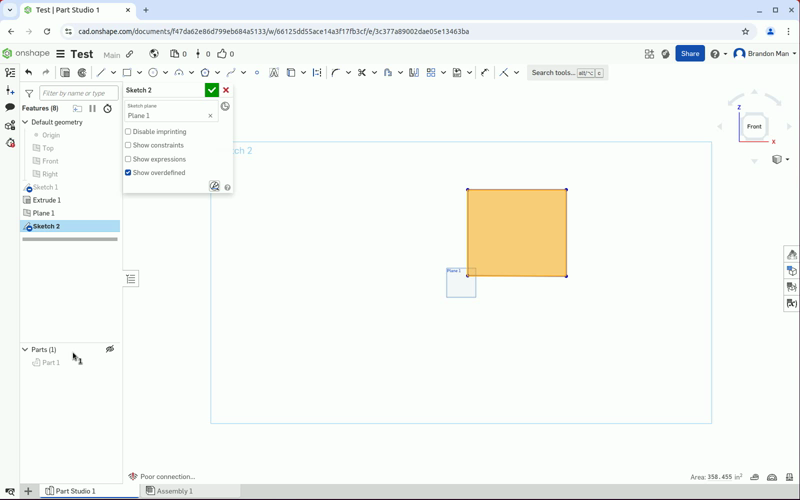
key(shift+y)
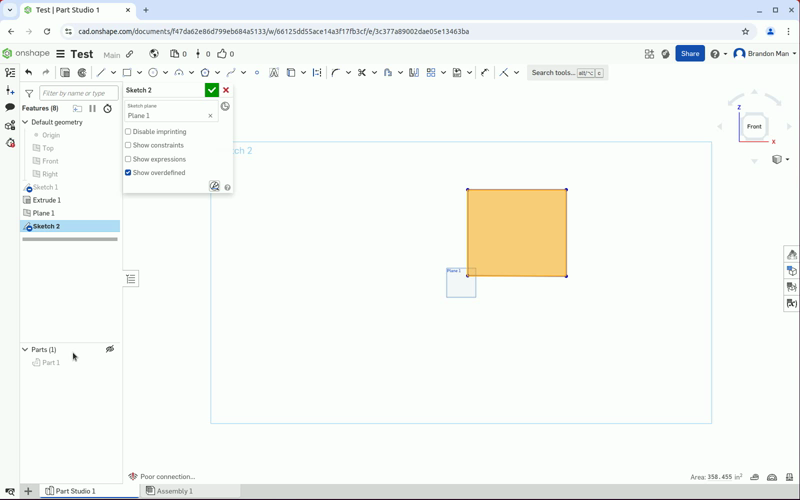
key(shift+e)
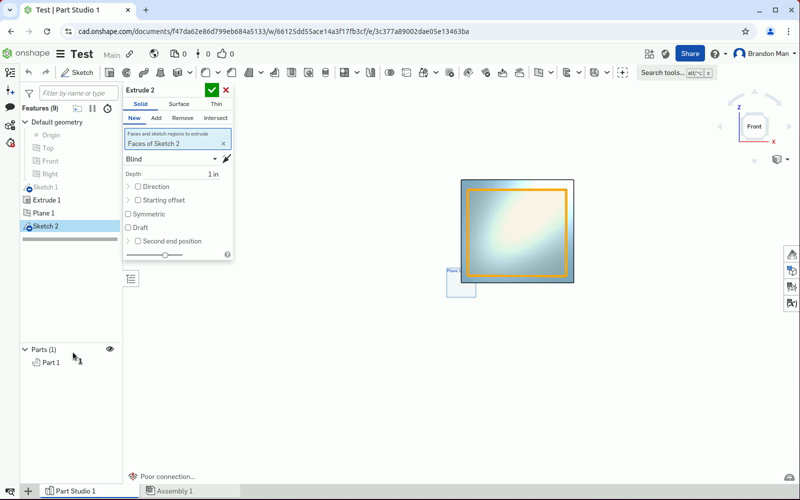
mouse_move(143, 106)
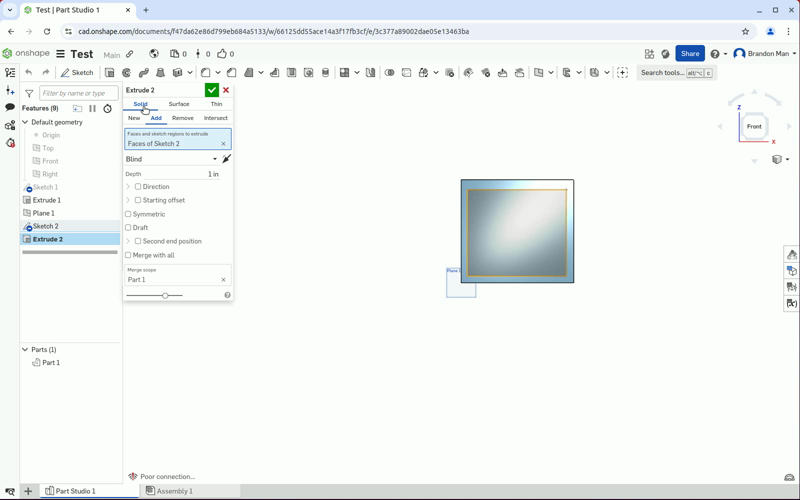
click(143, 106)
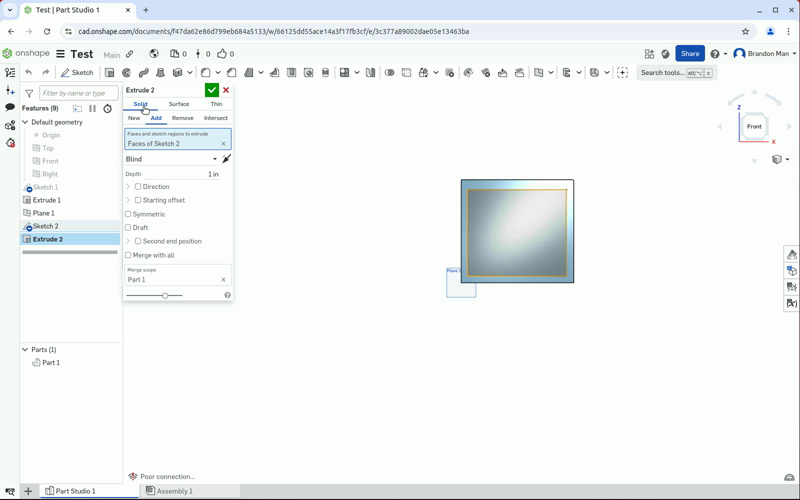
mouse_move(186, 120)
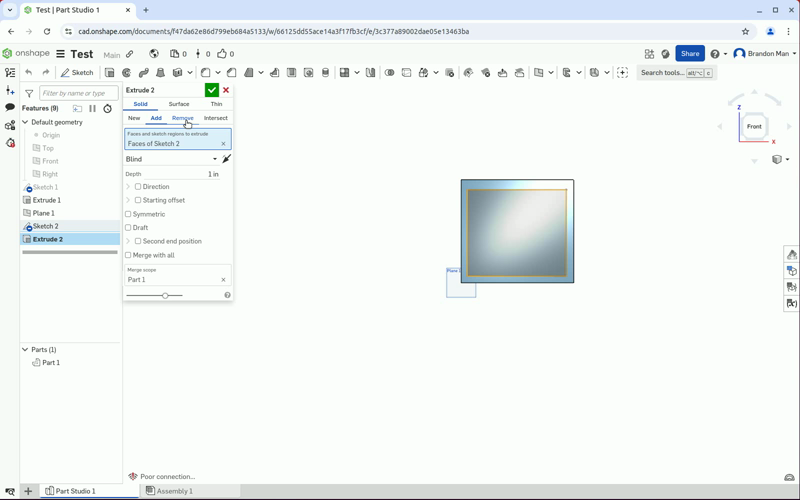
click(186, 120)
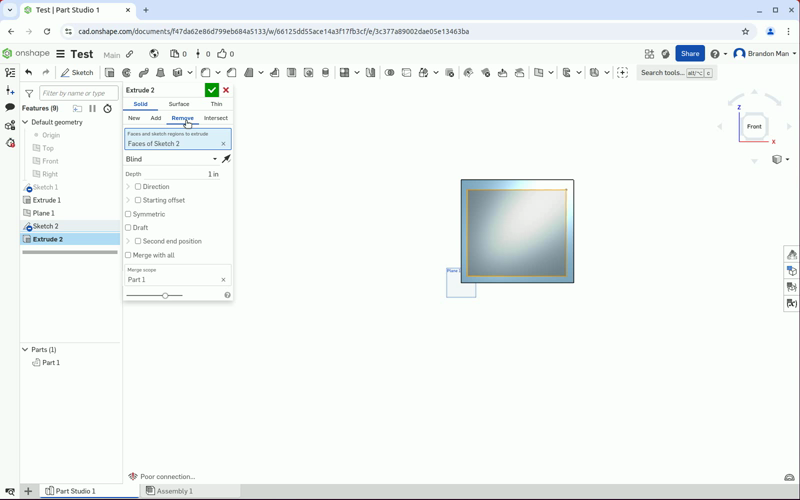
key(tab, 4)
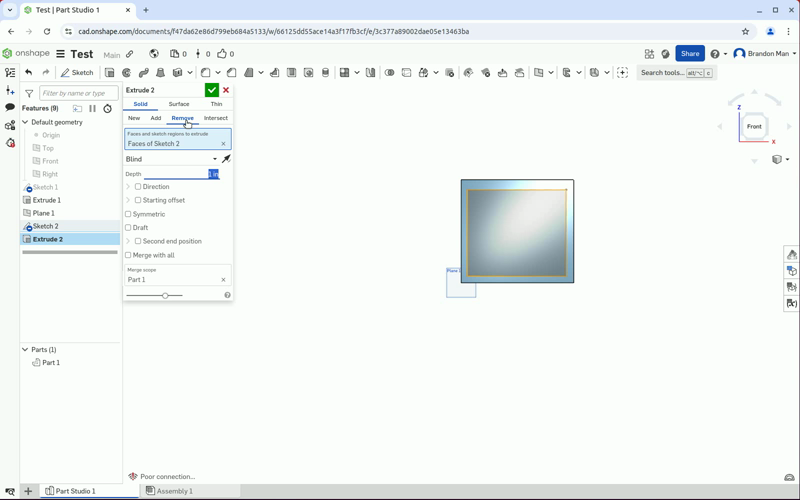
text(16.85)
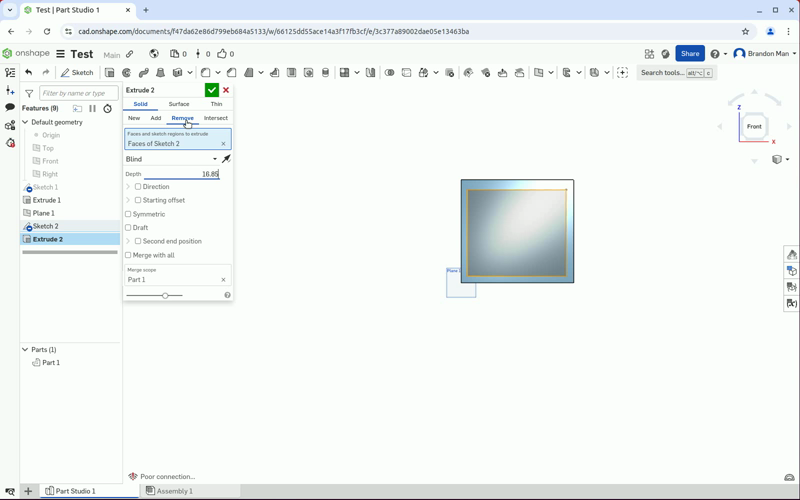
key(tab, 6)
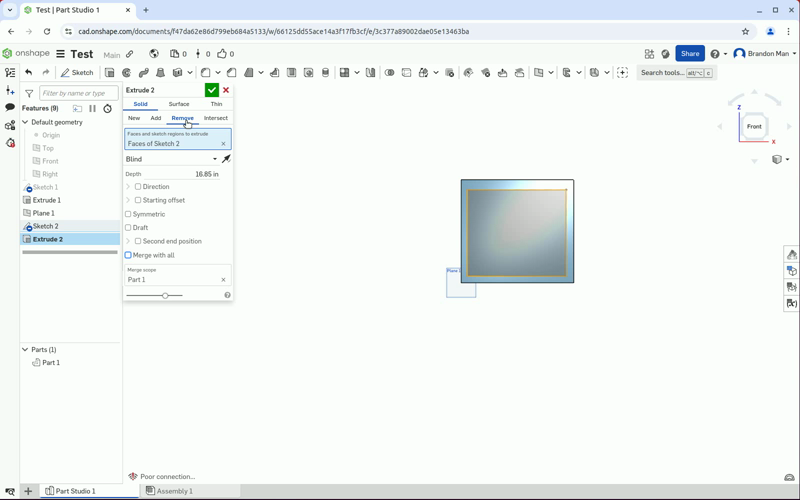
key(space)
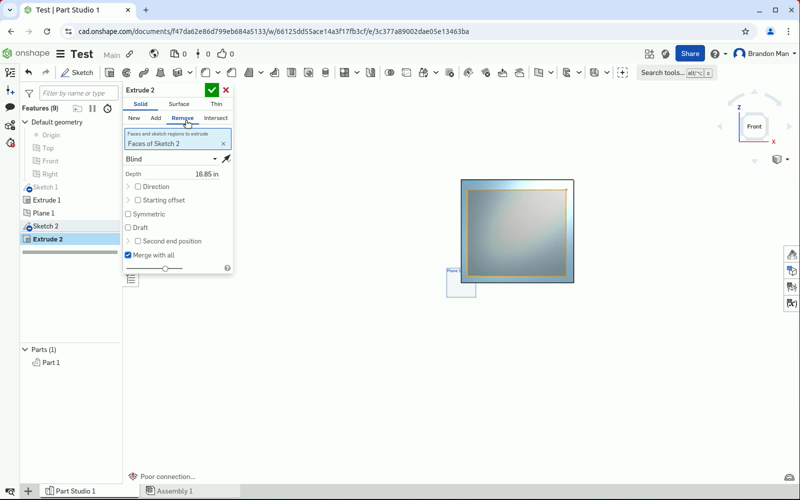
key(enter)
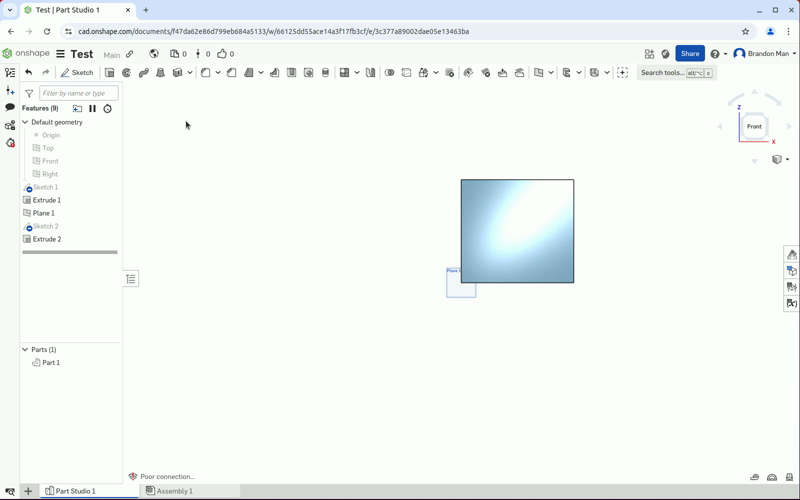
key(shift+h)
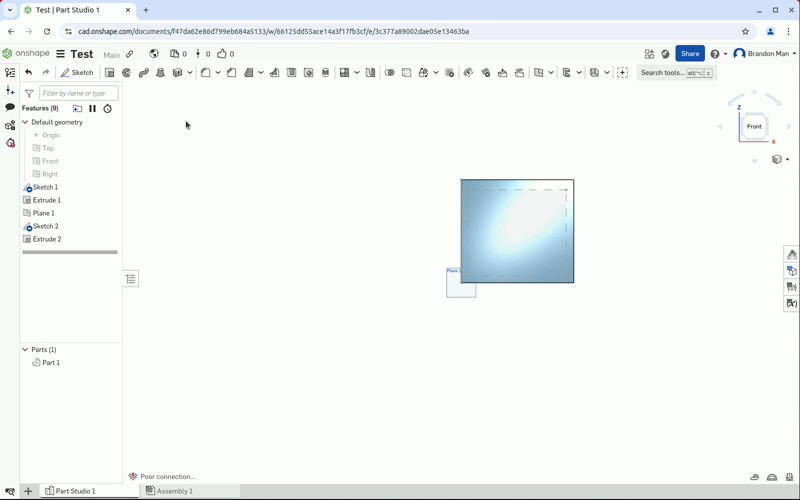
key(shift+h)
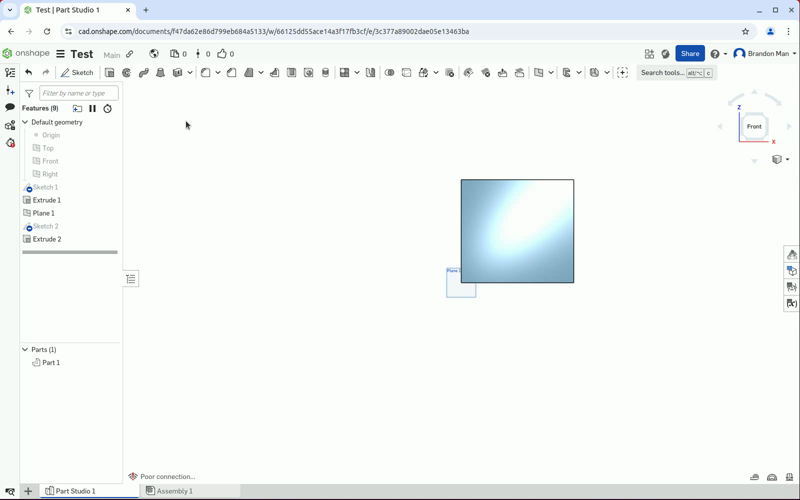
mouse_move(73, 189)
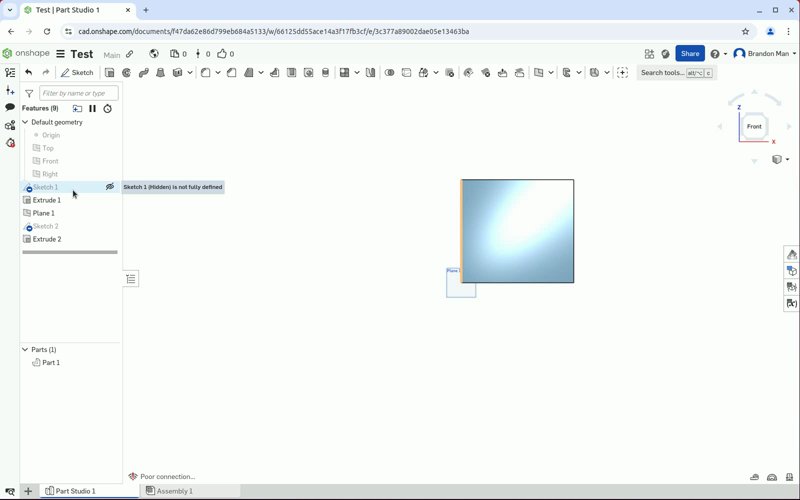
click(73, 189)
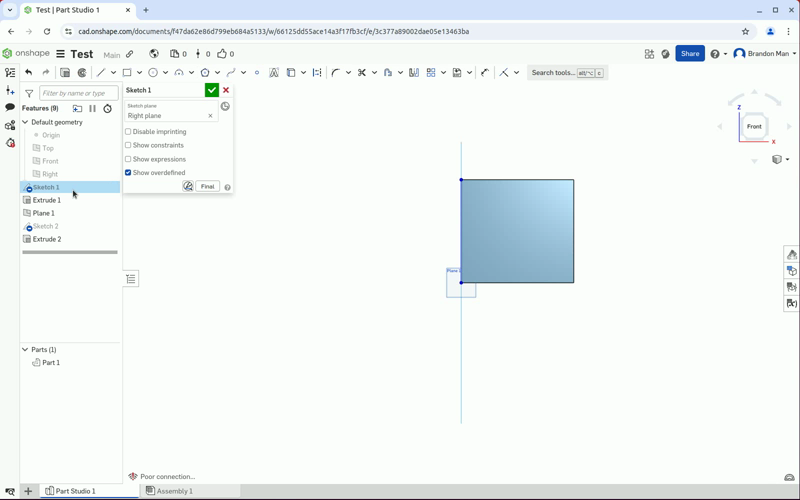
mouse_move(229, 92)
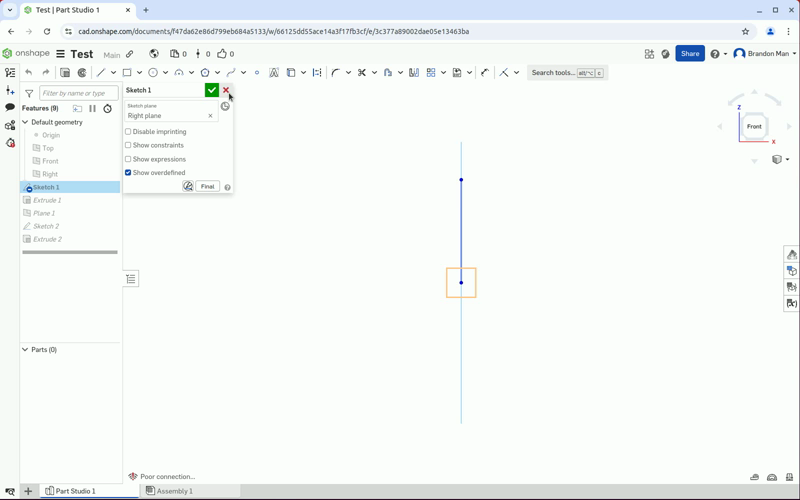
click(229, 92)
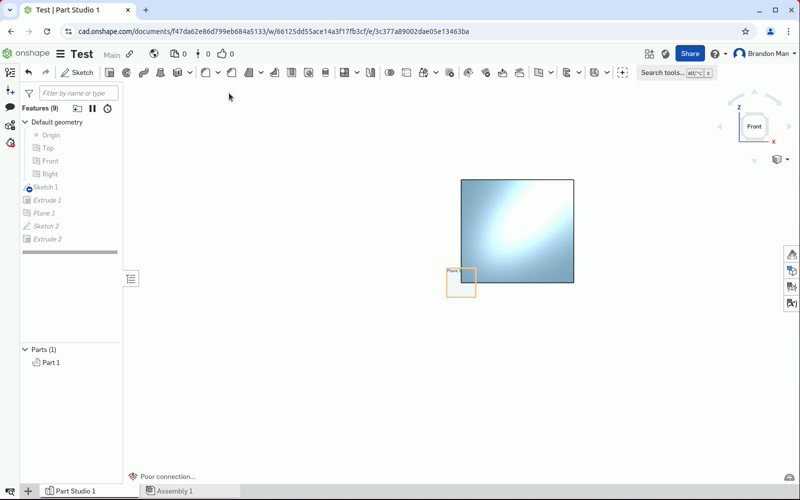
mouse_move(541, 75)
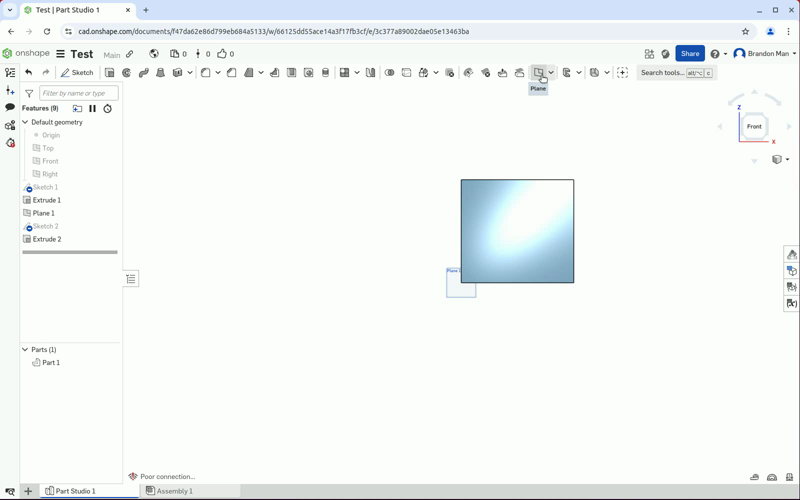
click(541, 75)
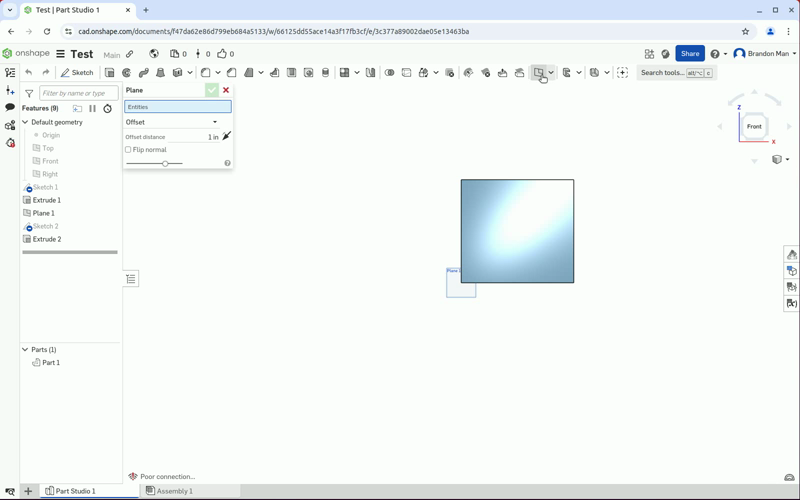
mouse_move(73, 163)
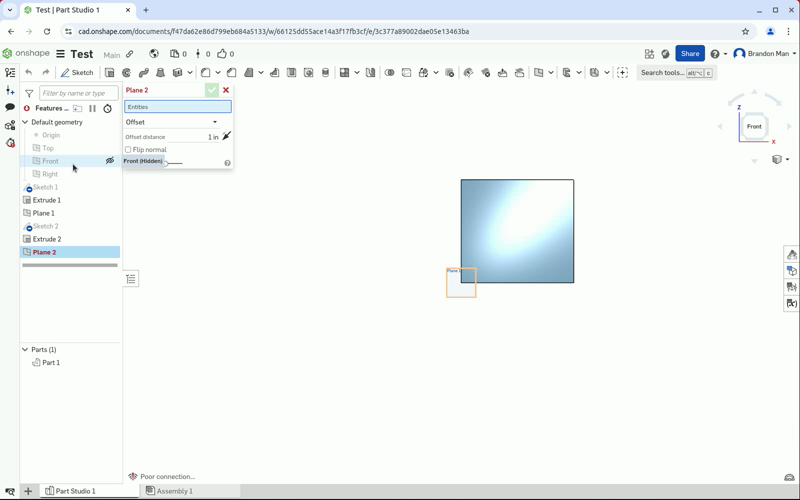
click(73, 163)
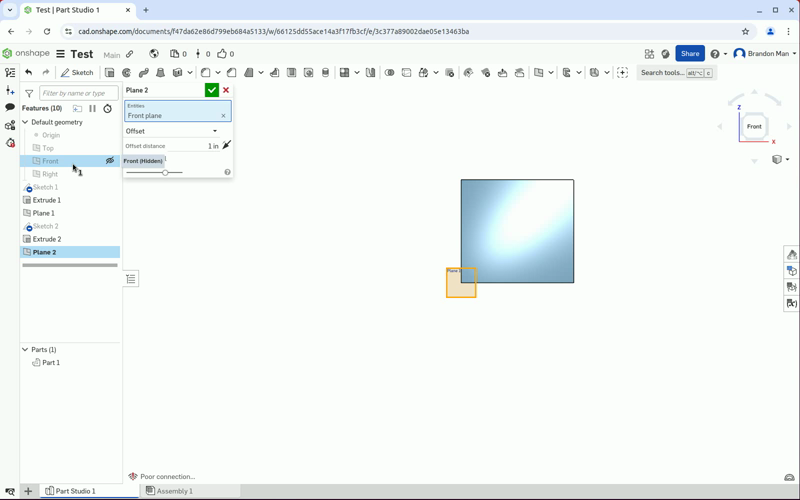
key(tab, 2)
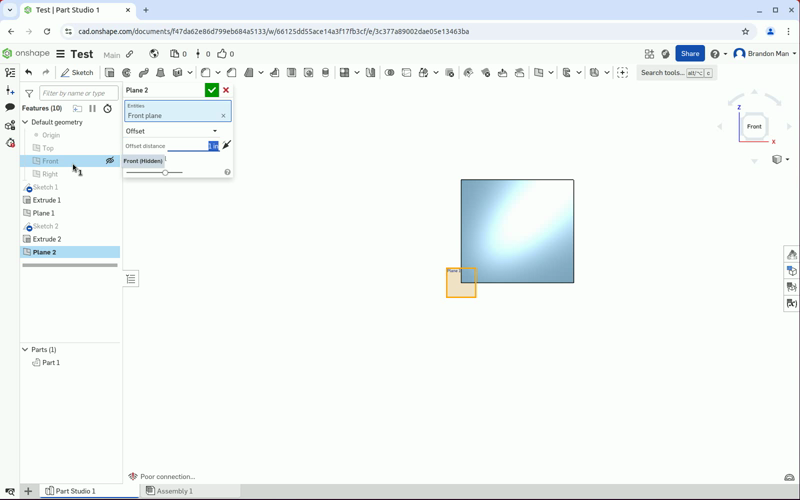
text(0.493)
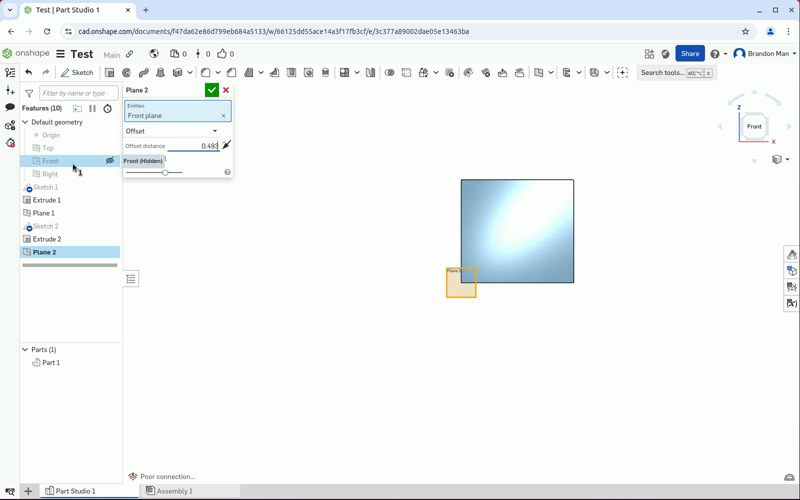
key(enter, 2)
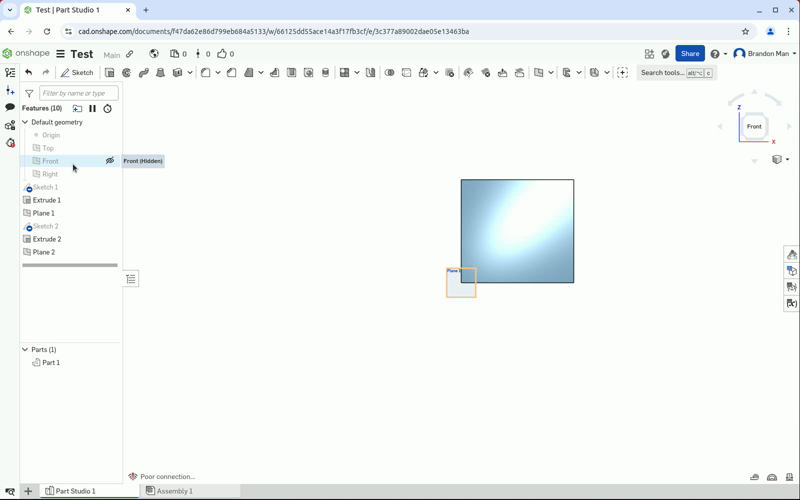
key(shift+s)
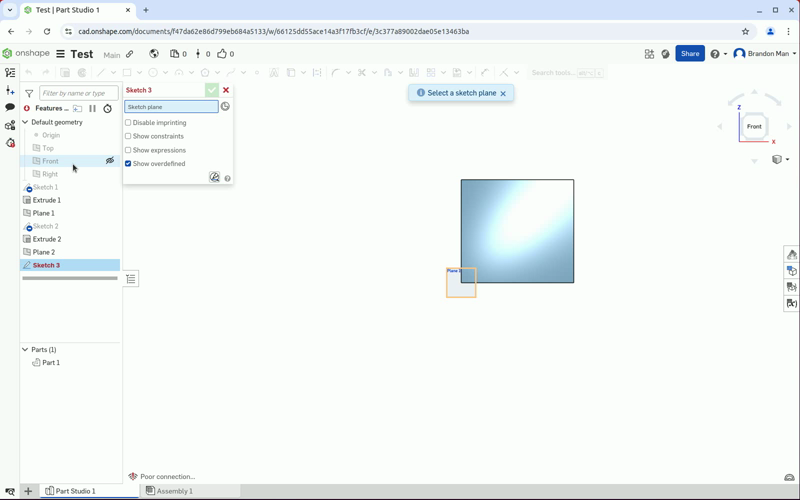
mouse_move(73, 254)
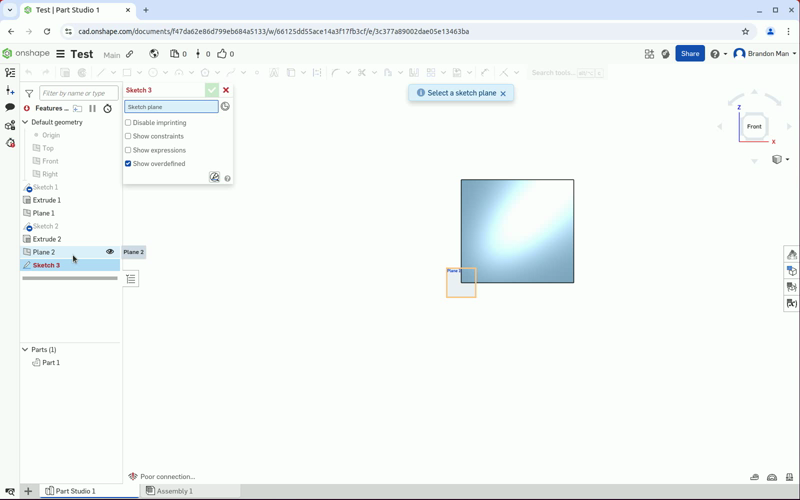
click(73, 254)
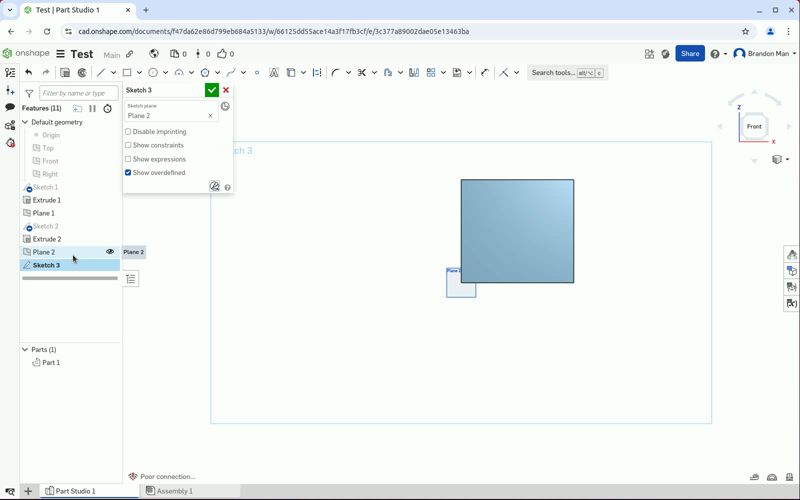
mouse_move(73, 352)
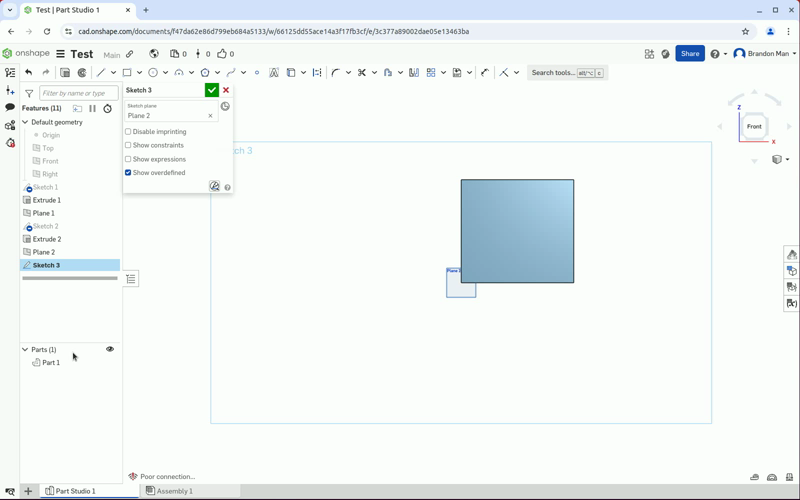
key(y)
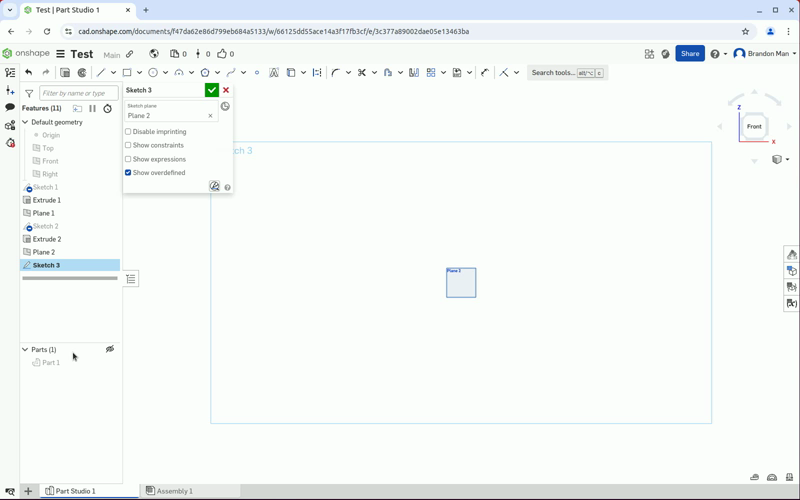
key(l)
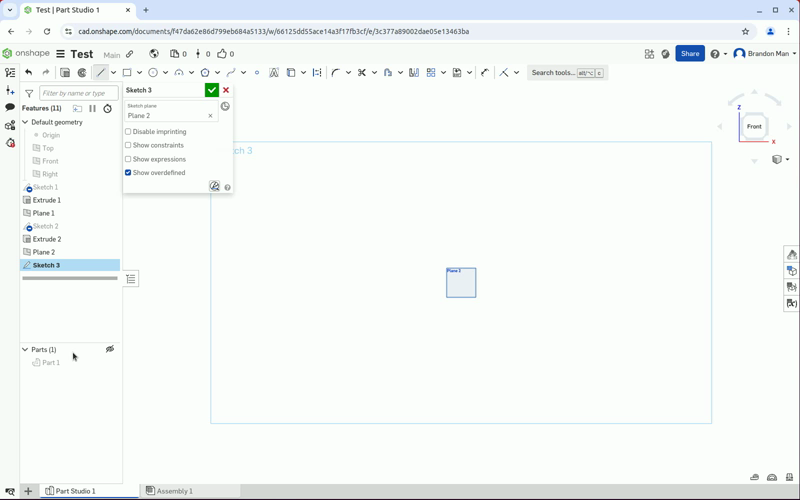
key_down(shift)
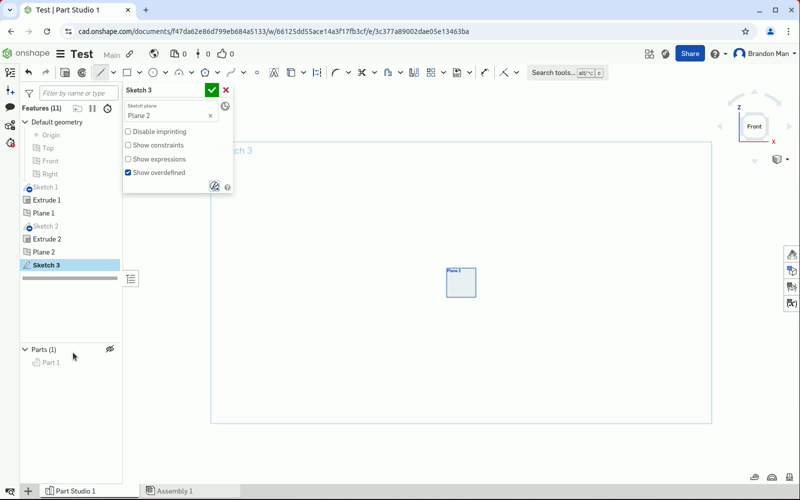
mouse_move(467, 231)
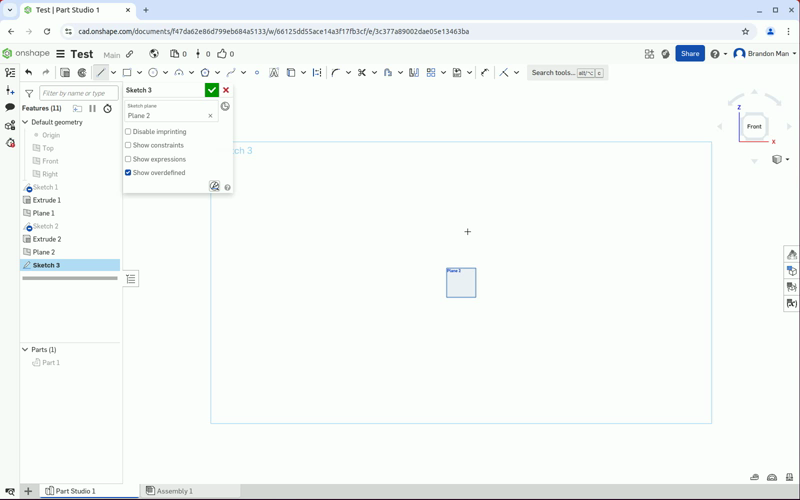
click(467, 231)
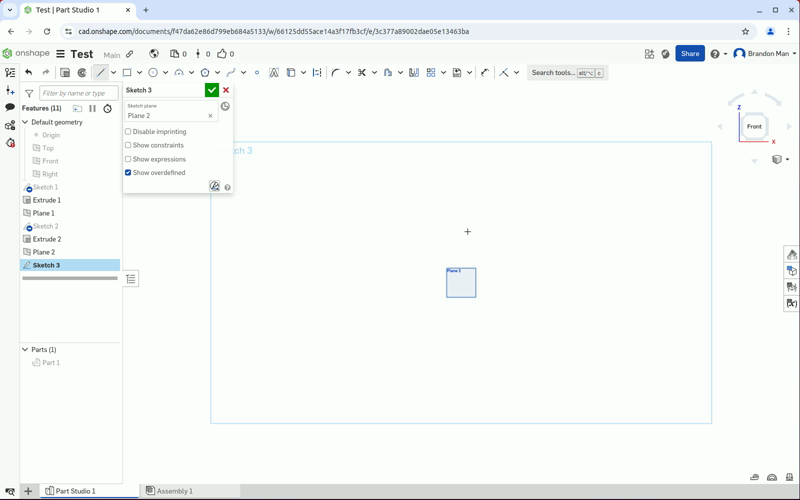
key_up(shift)
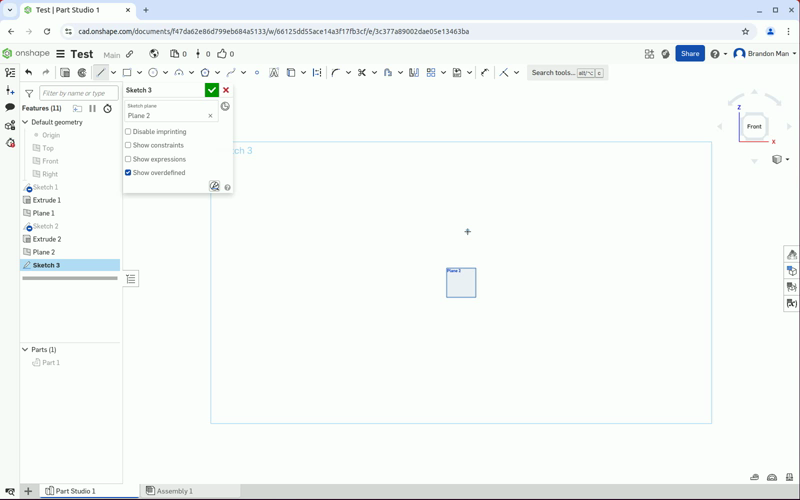
key_down(shift)
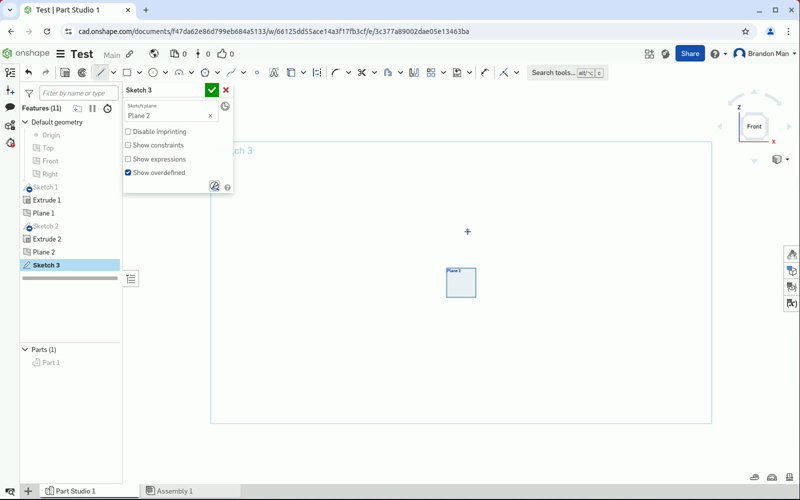
mouse_move(566, 231)
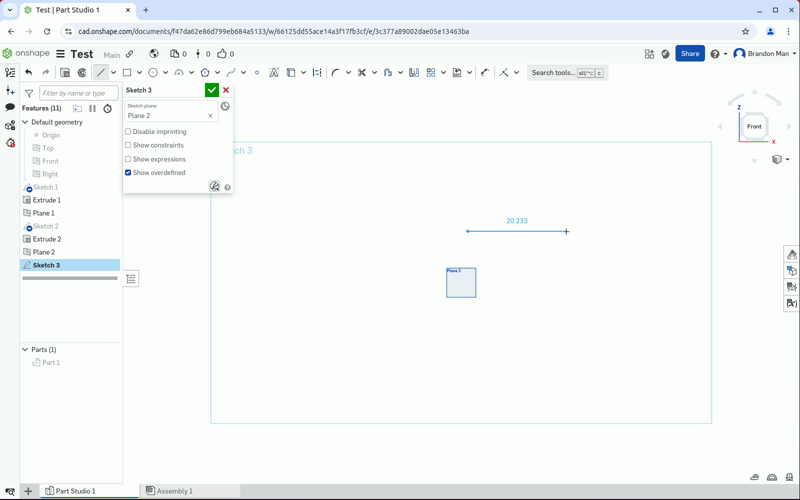
click(566, 231)
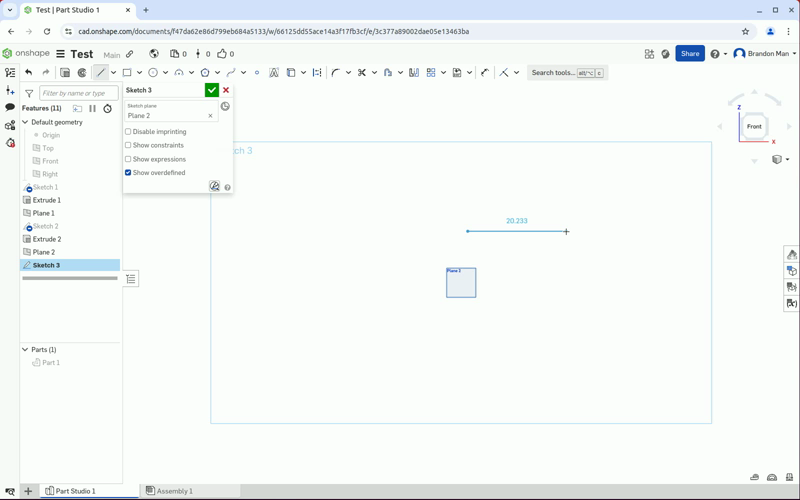
key_up(shift)
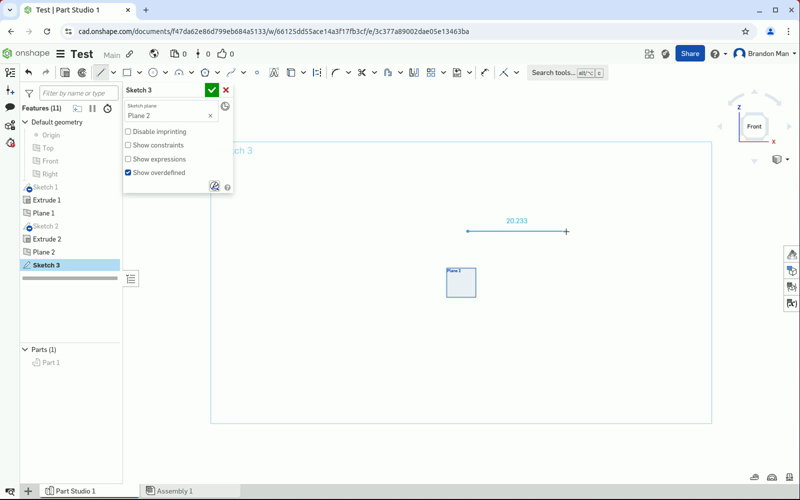
key_down(shift)
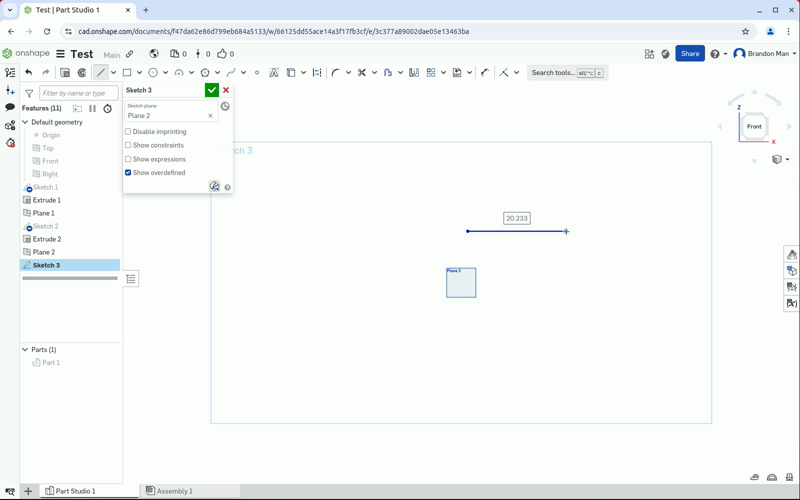
mouse_move(589, 231)
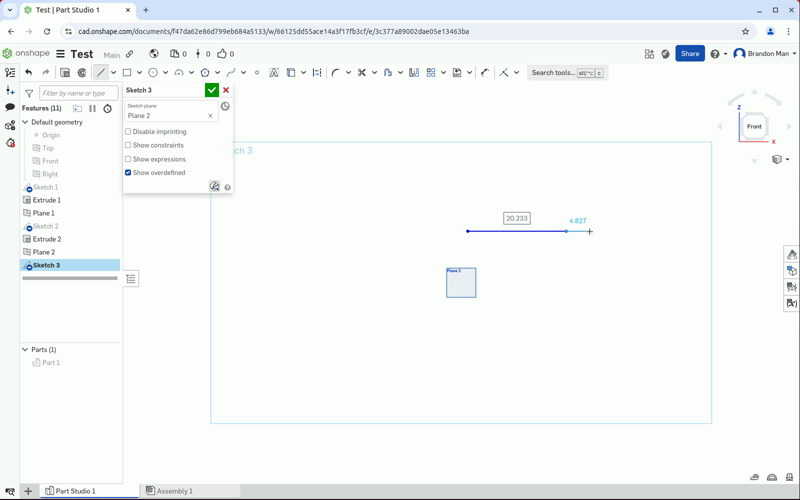
mouse_move(566, 228)
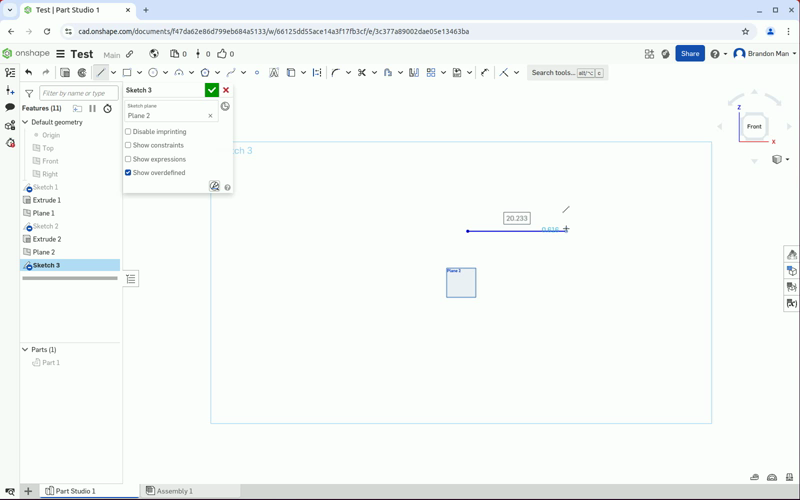
scroll(6)
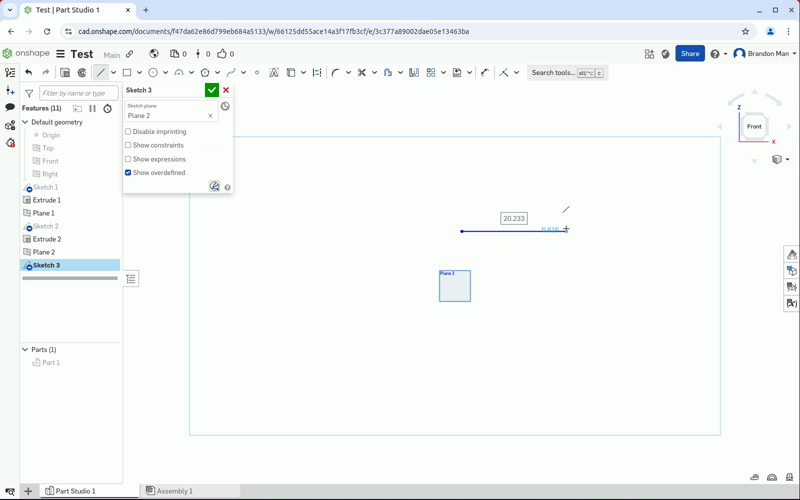
scroll(6)
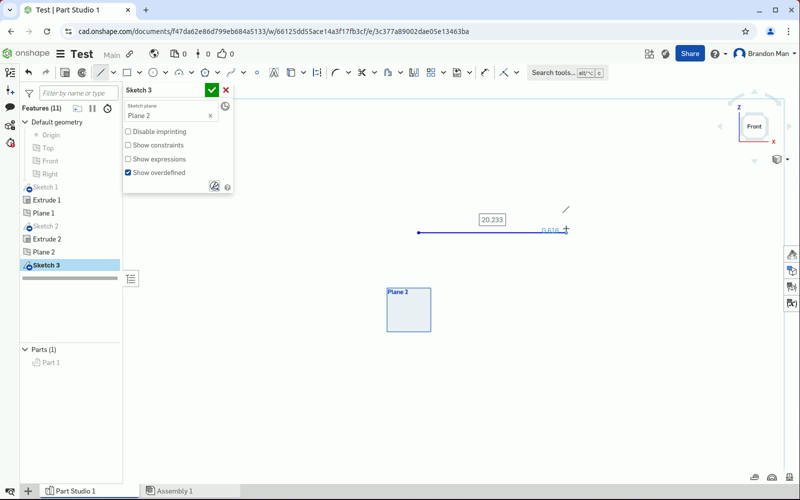
scroll(6)
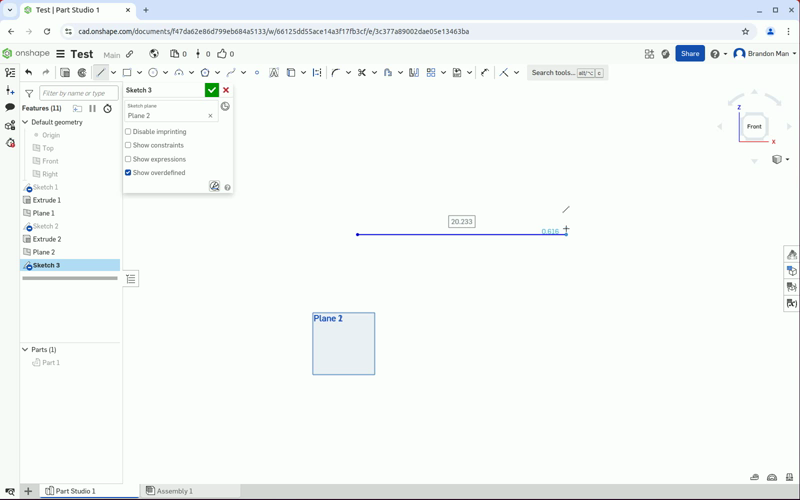
scroll(6)
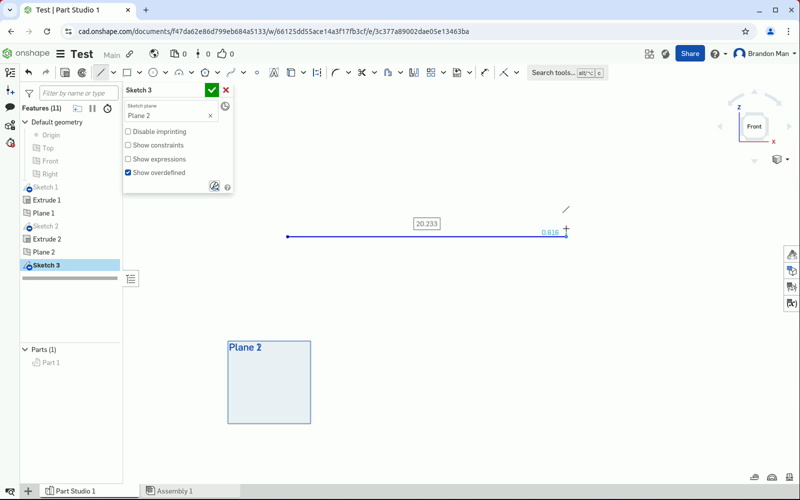
scroll(6)
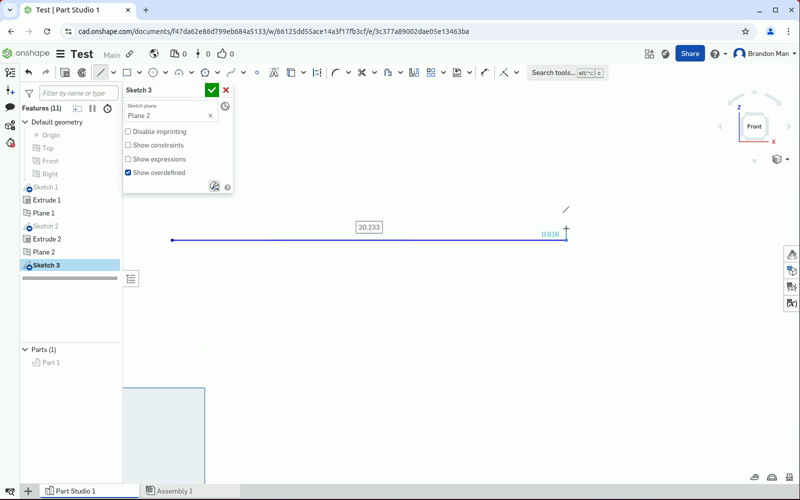
scroll(6)
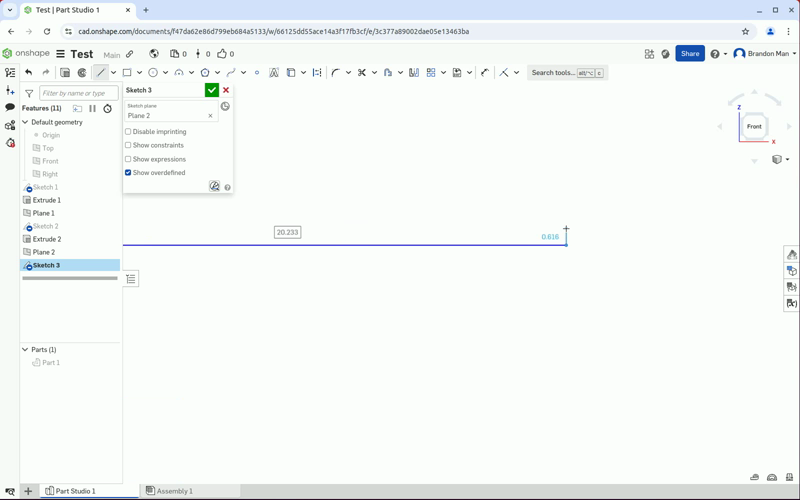
scroll(6)
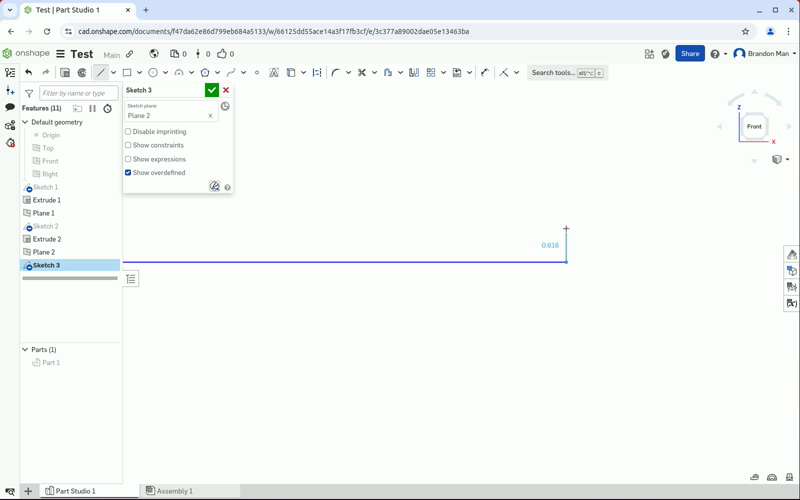
click(566, 228)
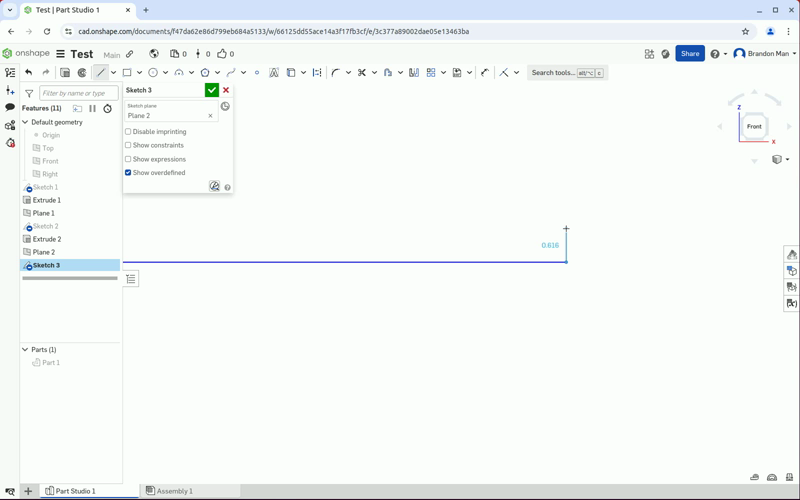
scroll(-6)
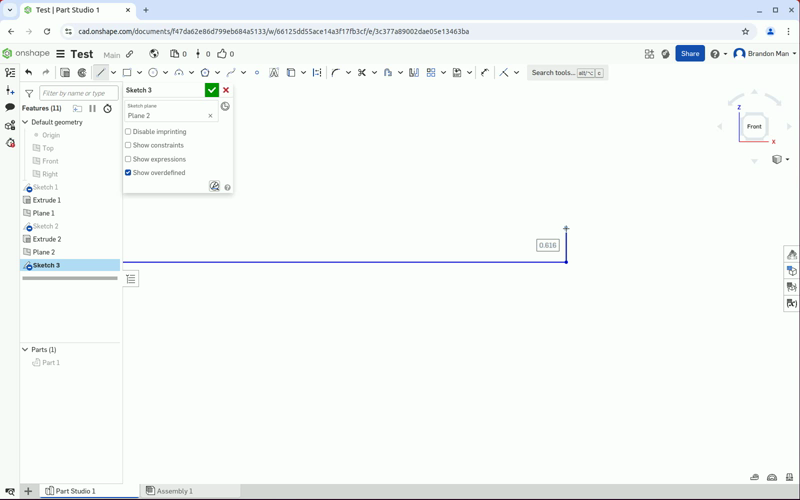
scroll(-6)
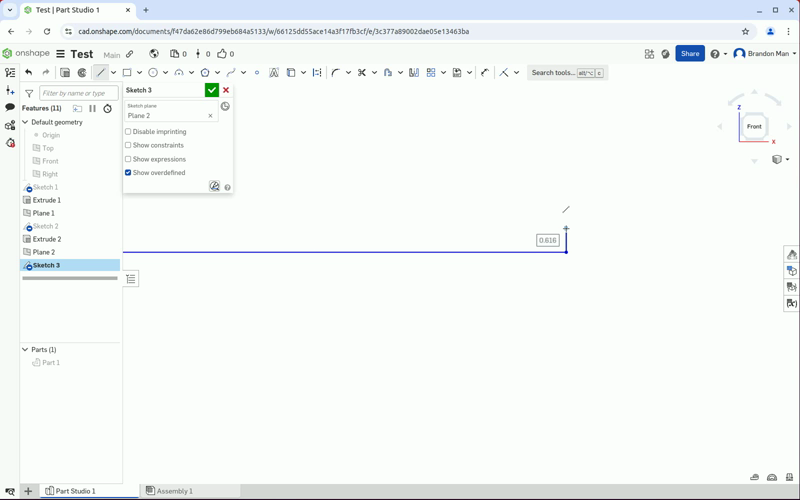
scroll(-6)
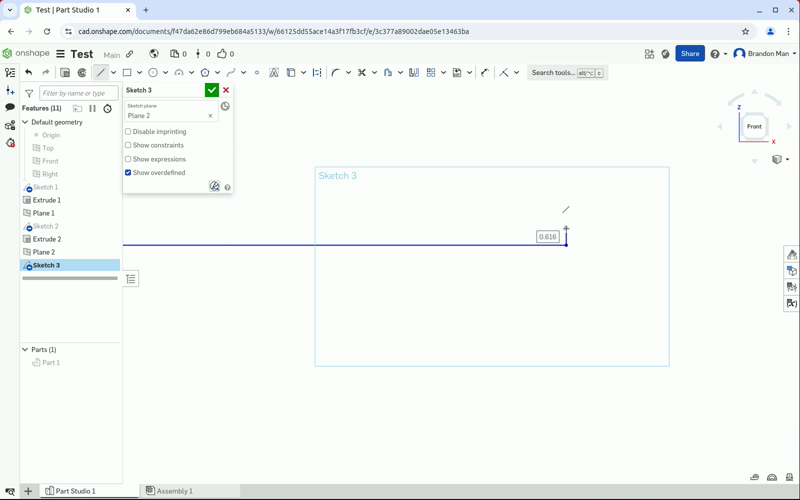
scroll(-6)
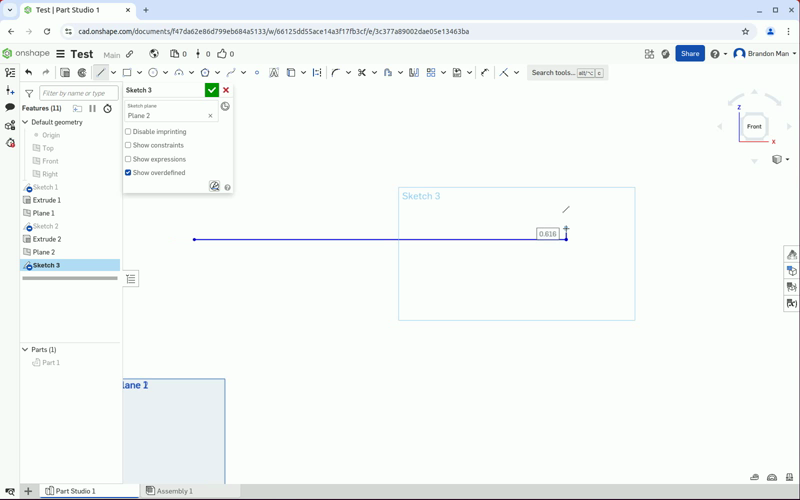
scroll(-6)
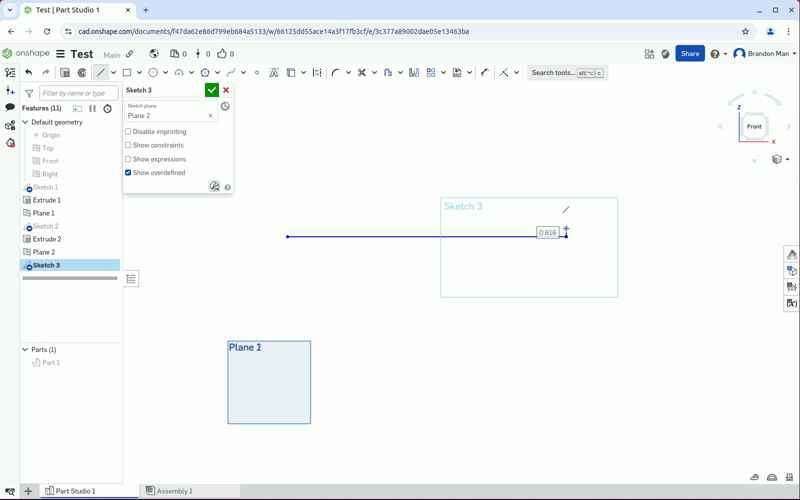
scroll(-6)
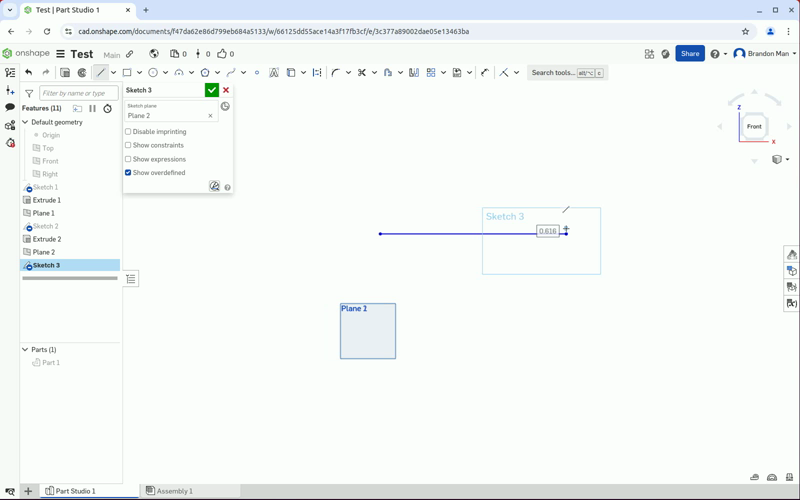
scroll(-6)
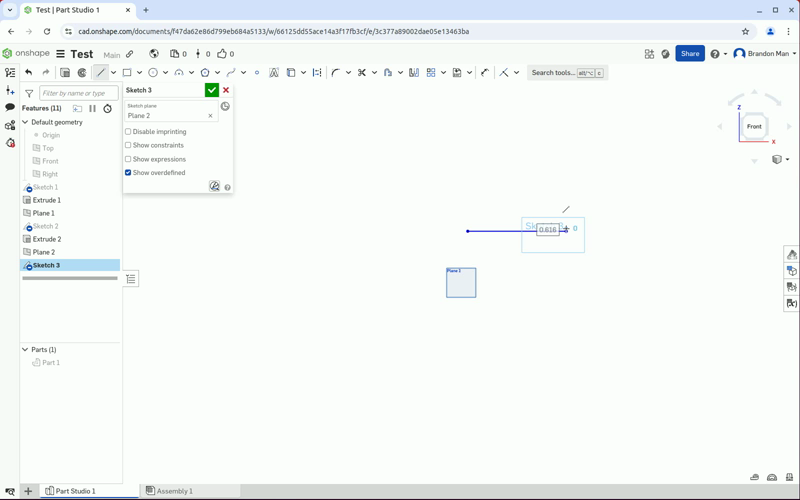
key_up(shift)
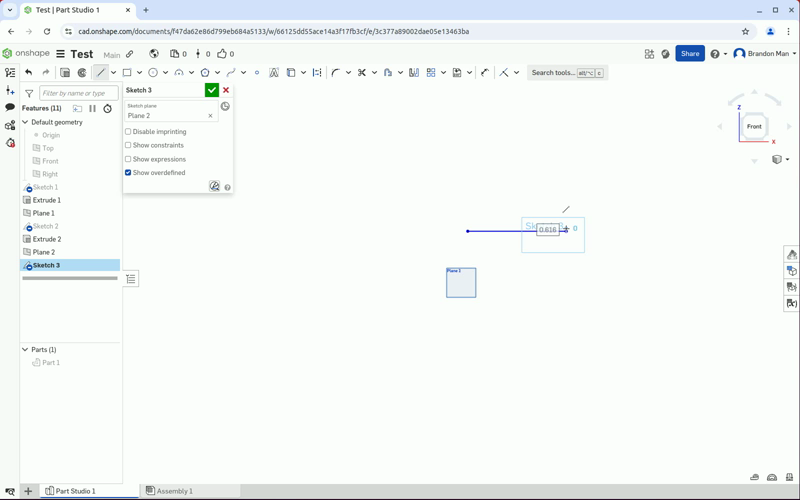
key_down(shift)
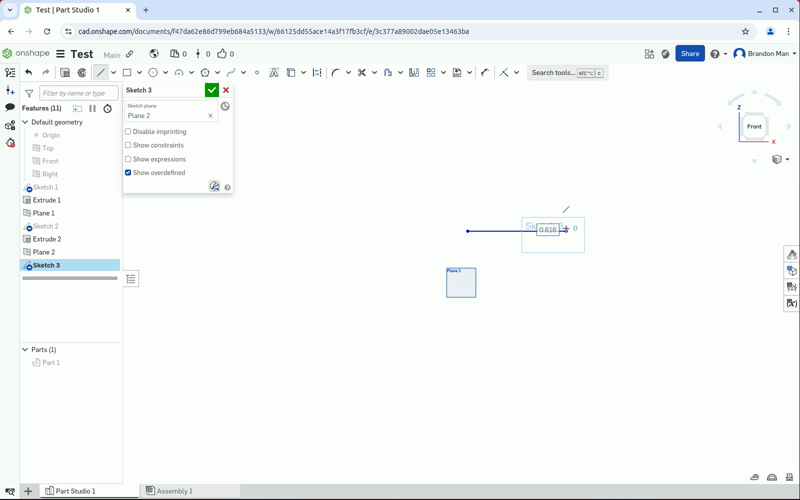
mouse_move(467, 228)
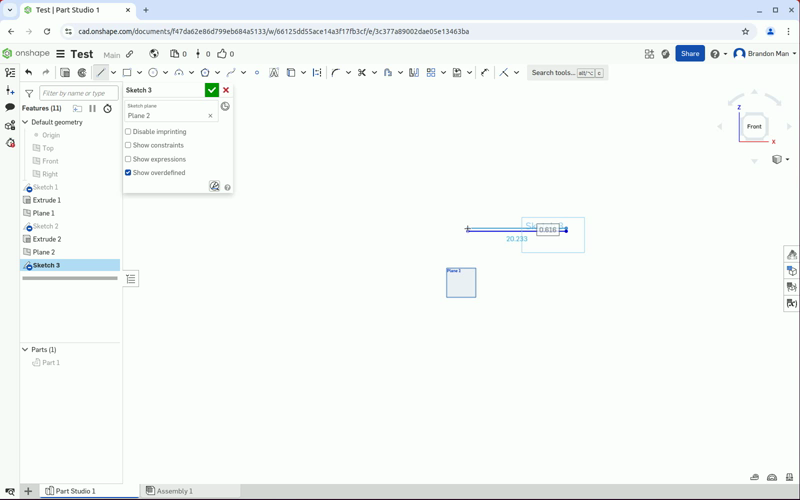
scroll(6)
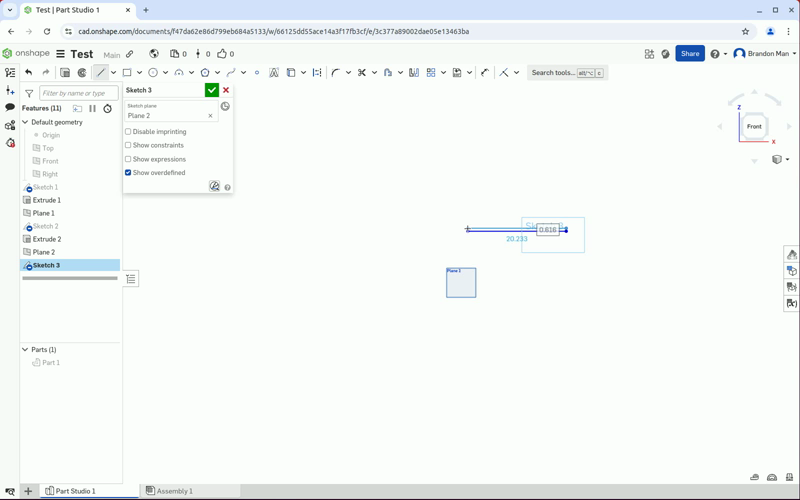
scroll(6)
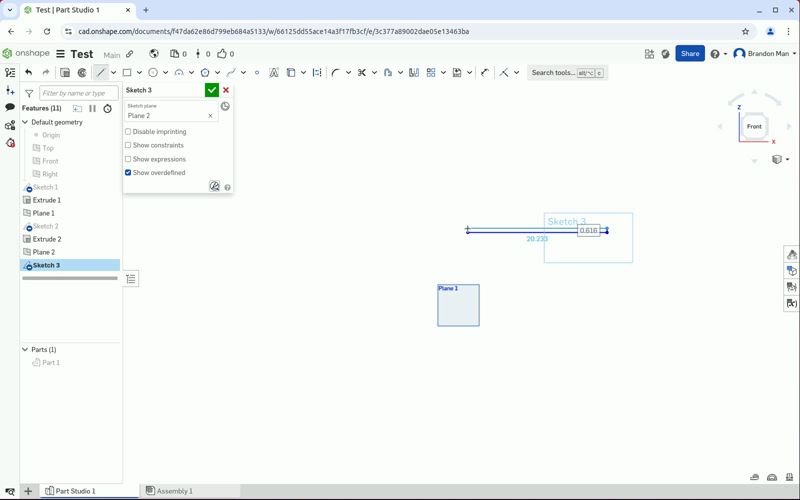
scroll(6)
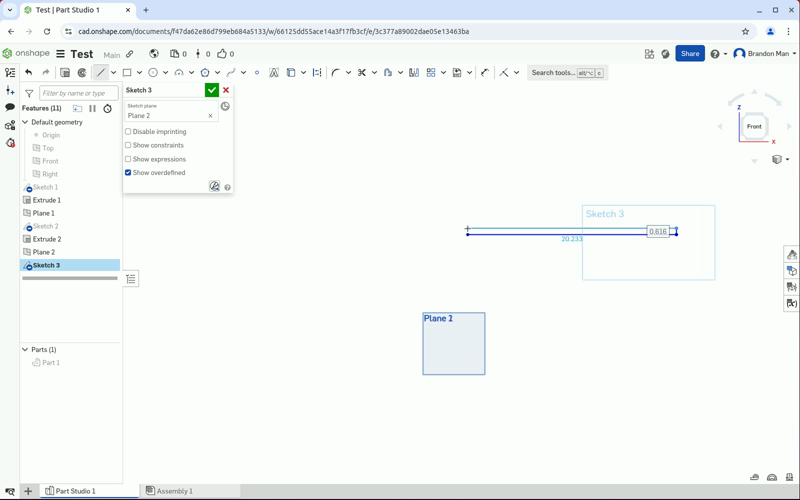
scroll(6)
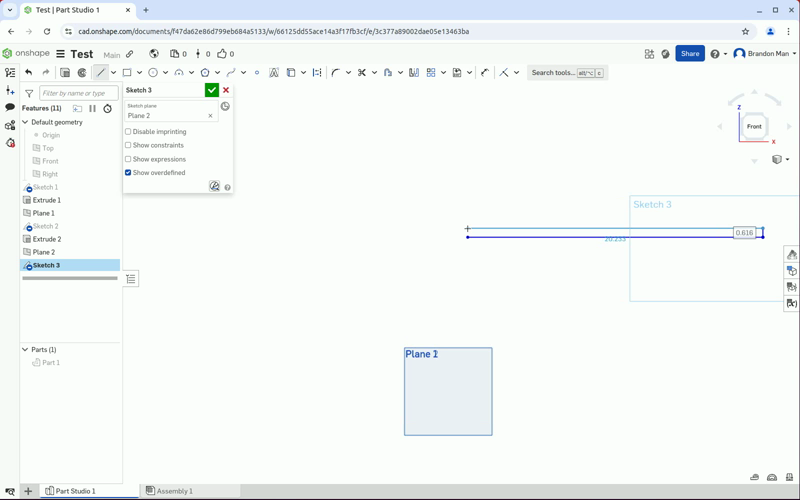
scroll(6)
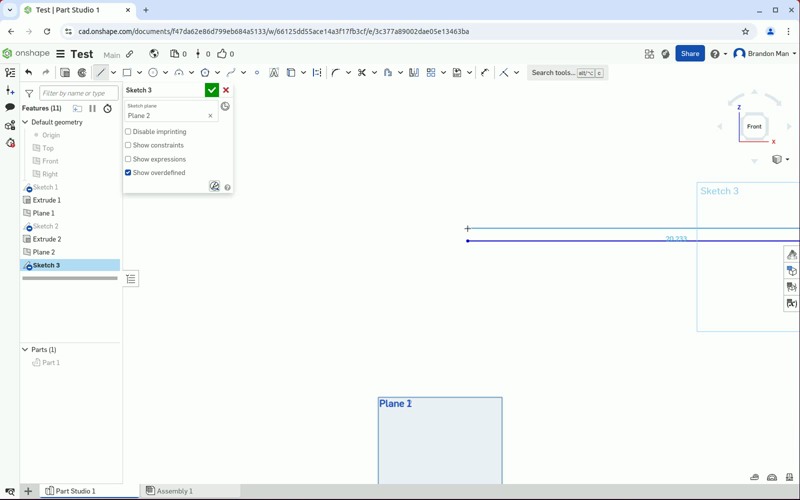
scroll(6)
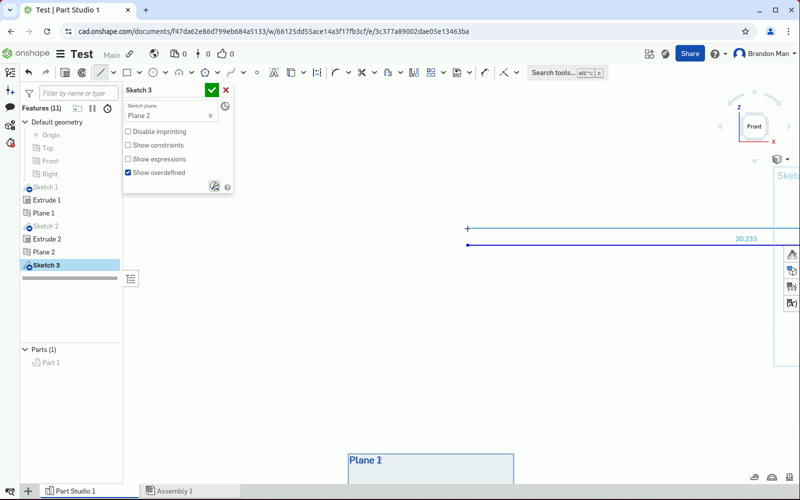
scroll(6)
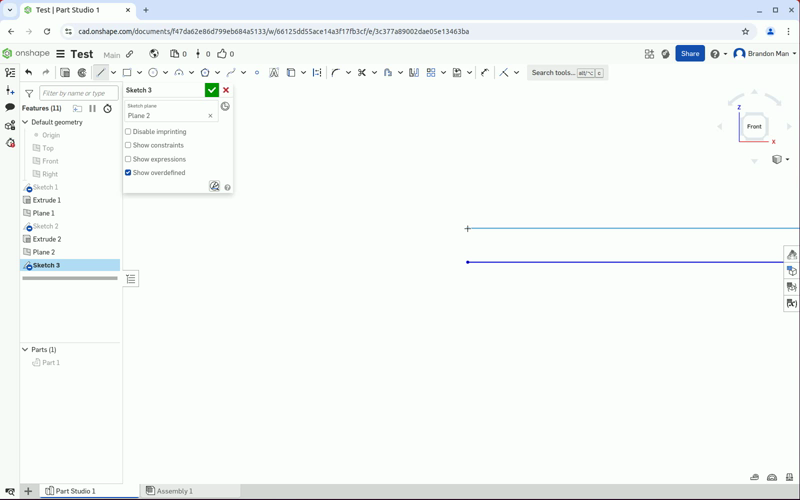
click(467, 228)
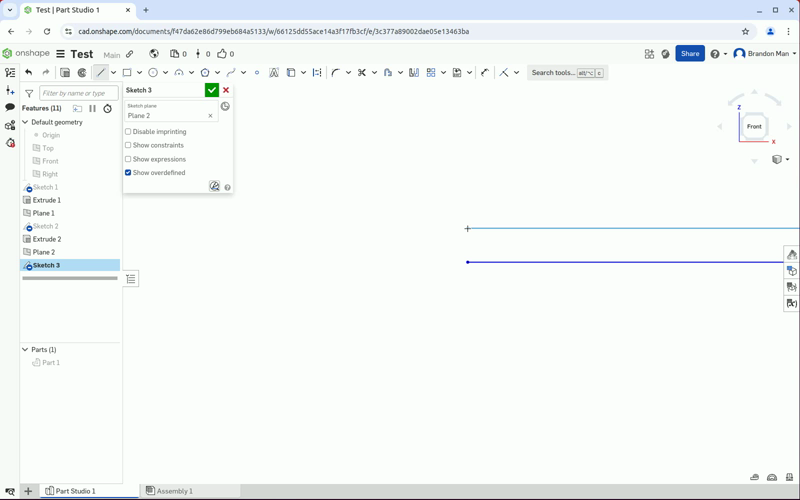
scroll(-6)
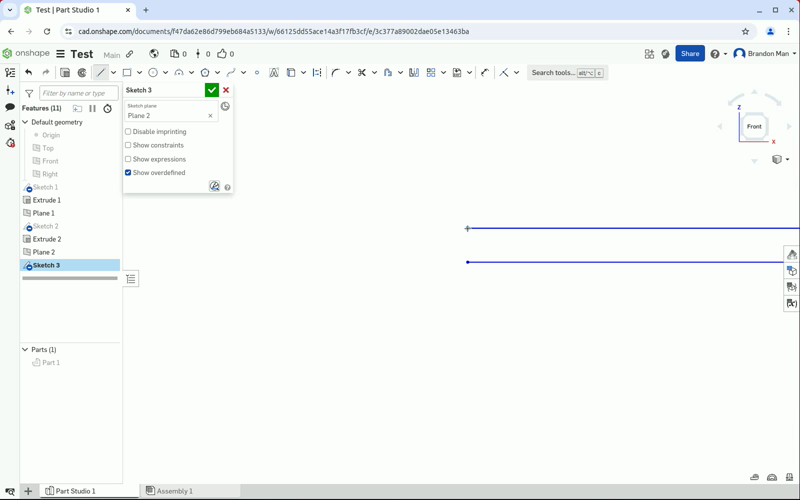
scroll(-6)
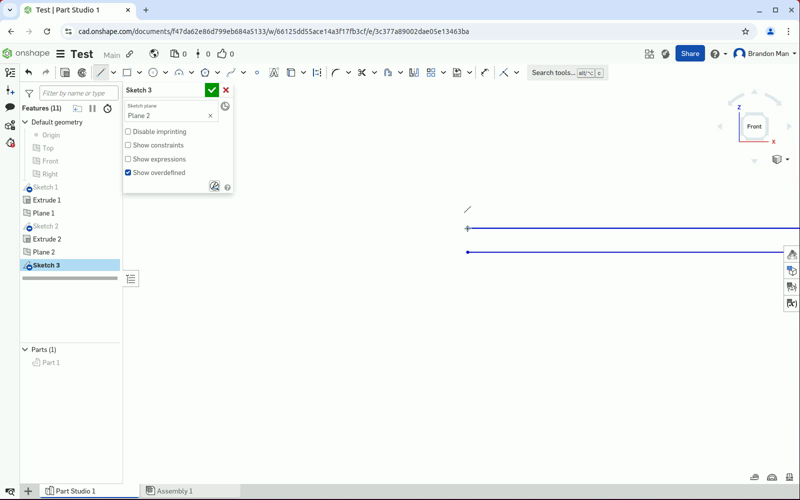
scroll(-6)
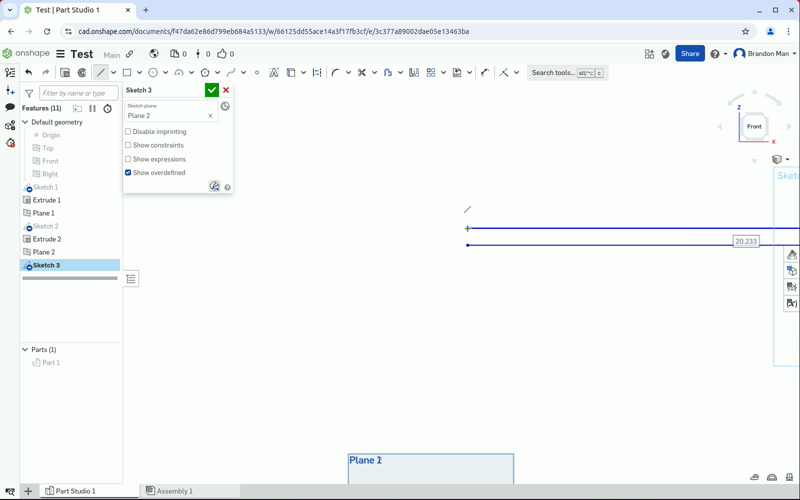
scroll(-6)
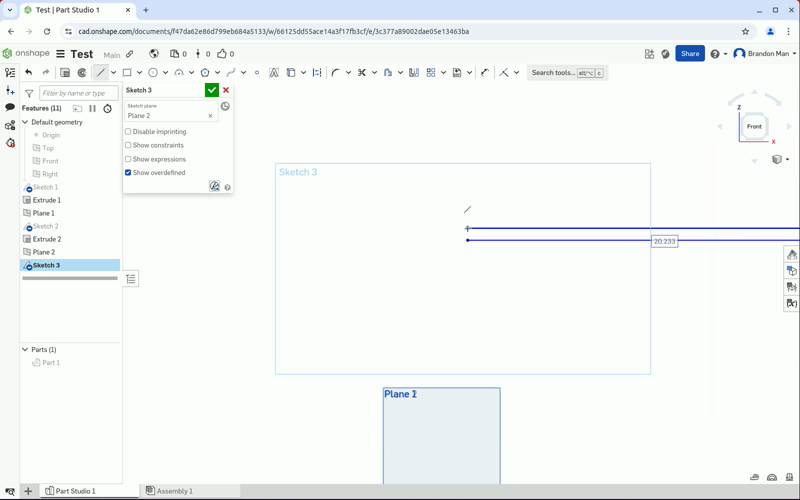
scroll(-6)
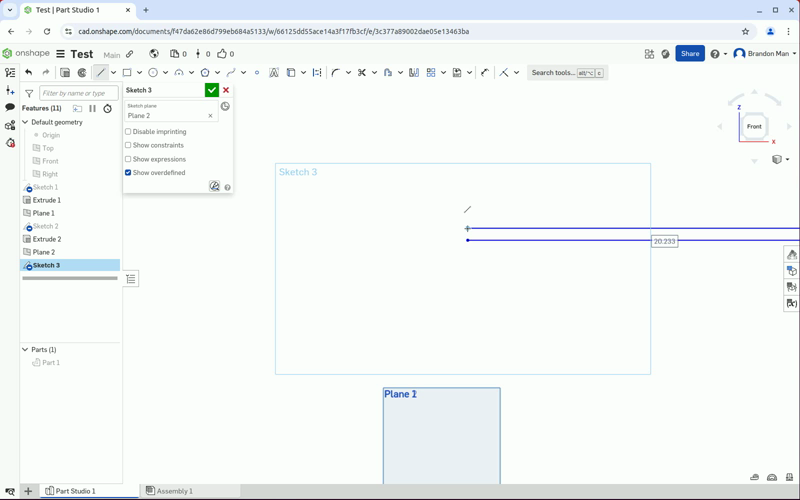
scroll(-6)
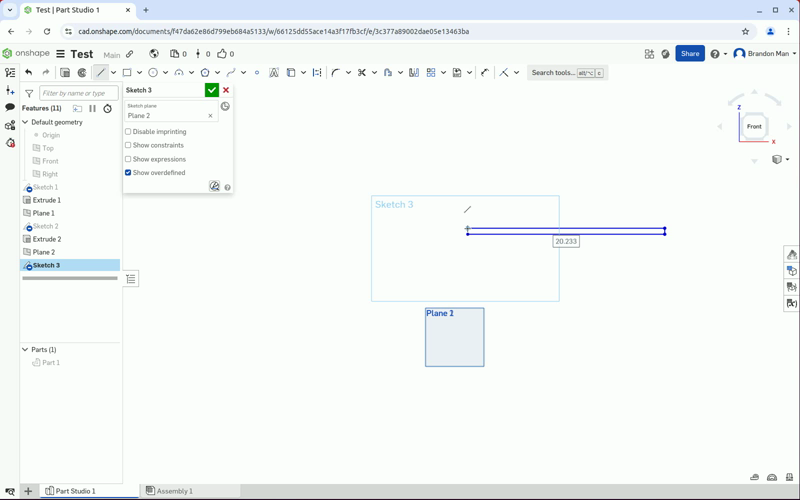
scroll(-6)
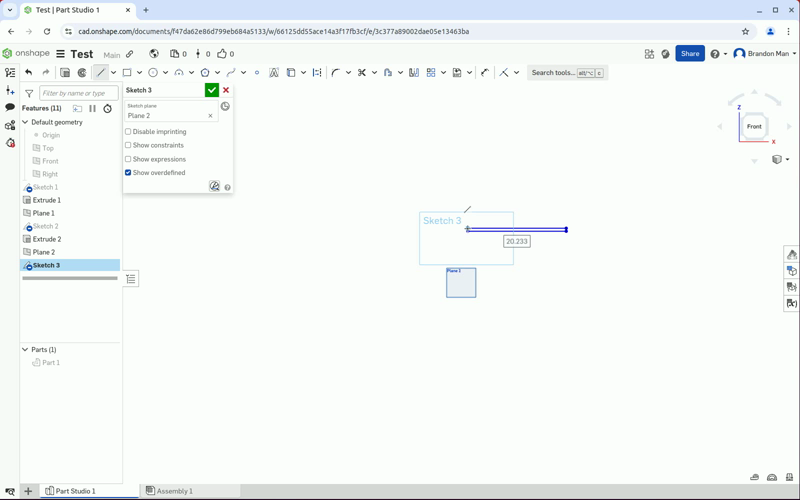
key_up(shift)
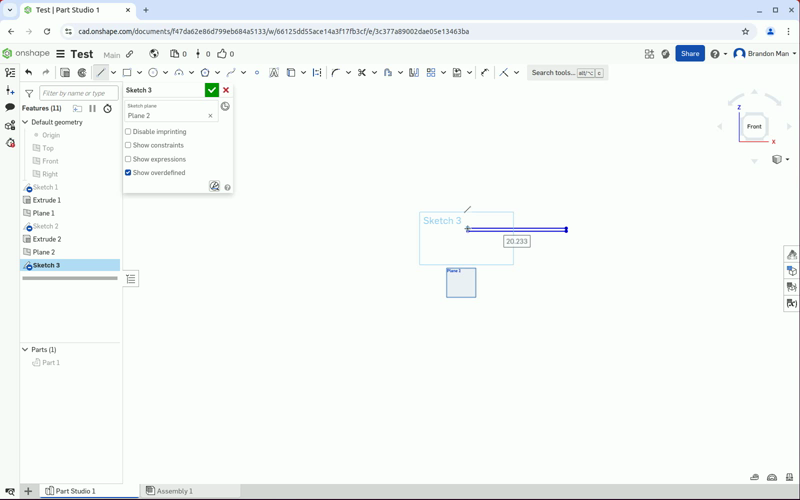
mouse_move(497, 228)
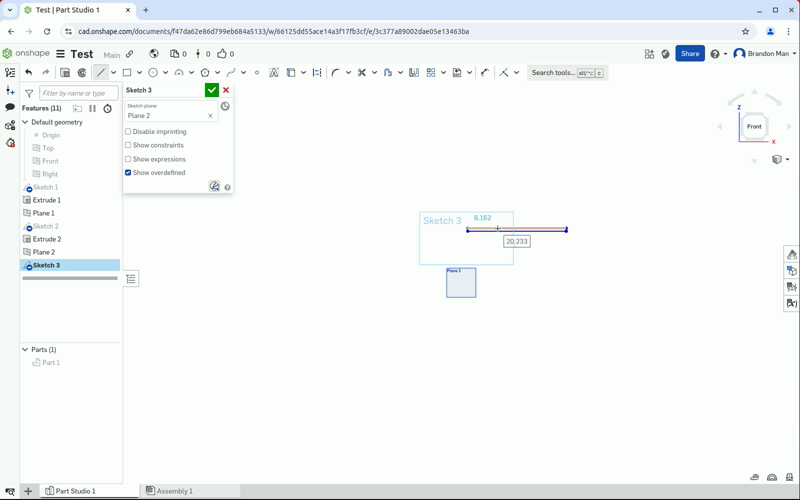
key_down(shift)
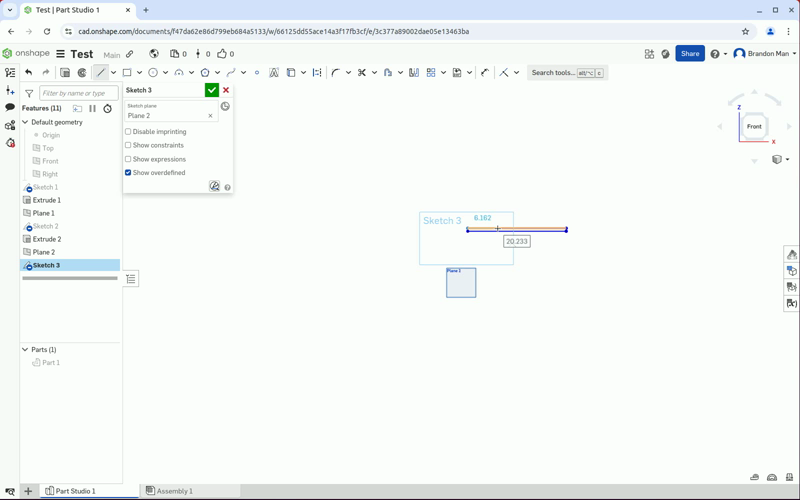
mouse_move(467, 231)
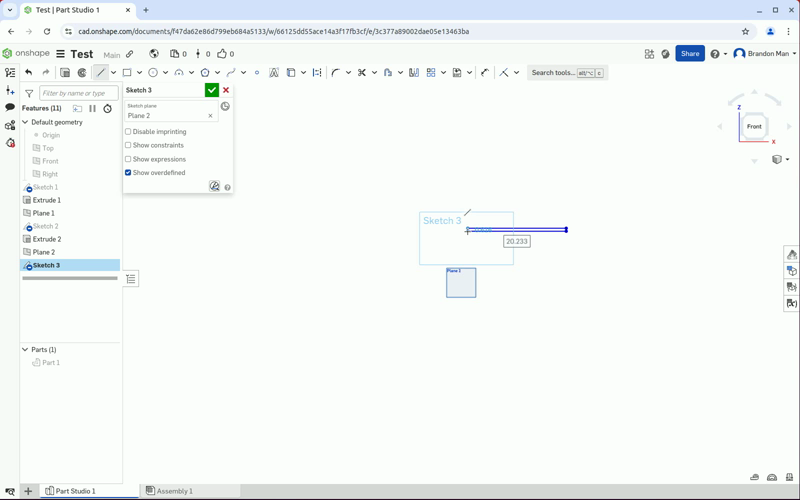
scroll(6)
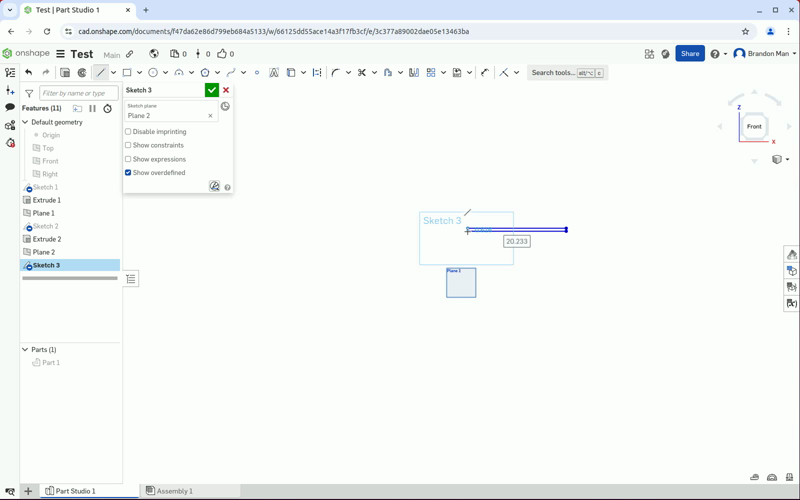
scroll(6)
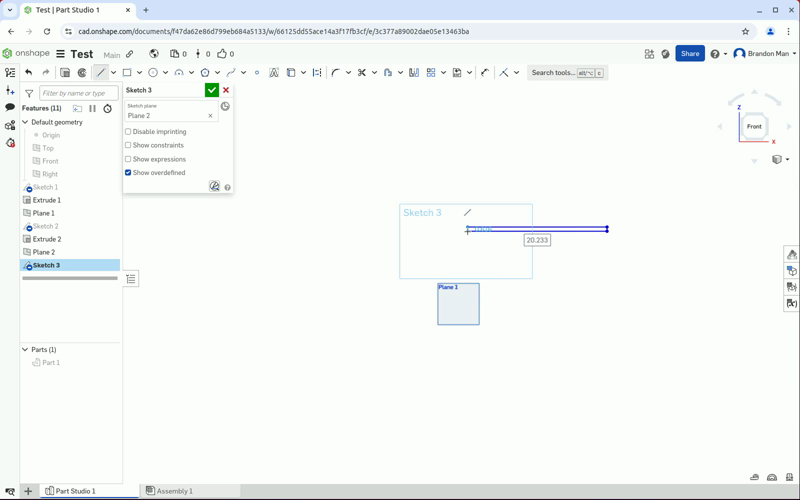
scroll(6)
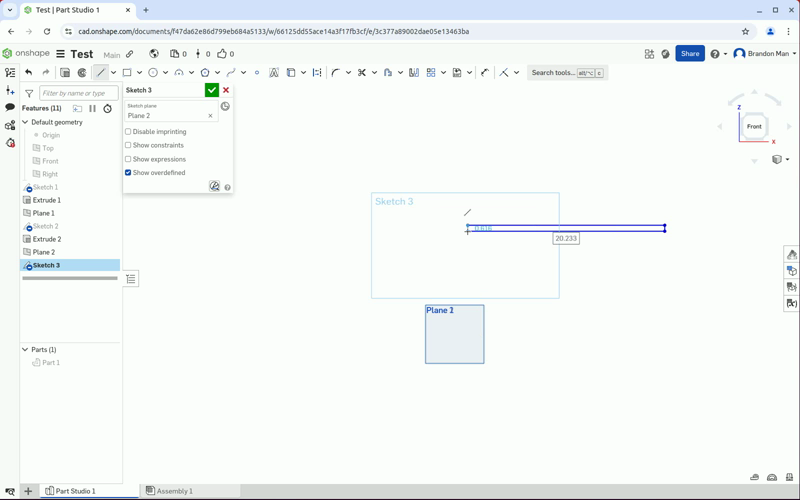
scroll(6)
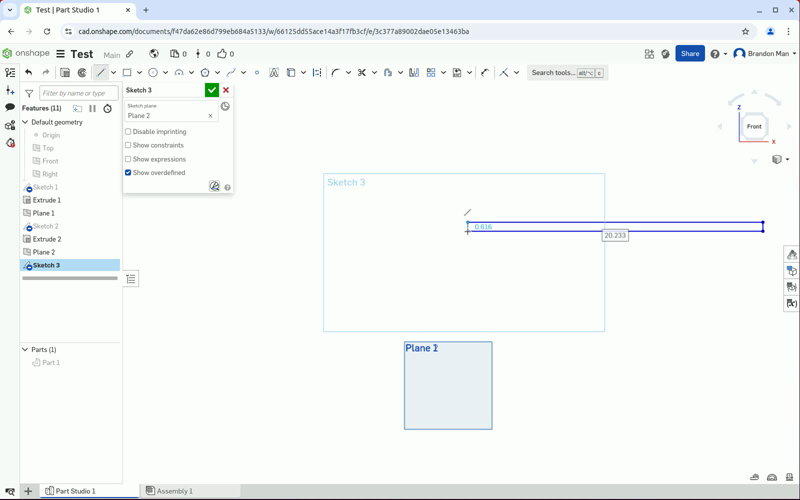
scroll(6)
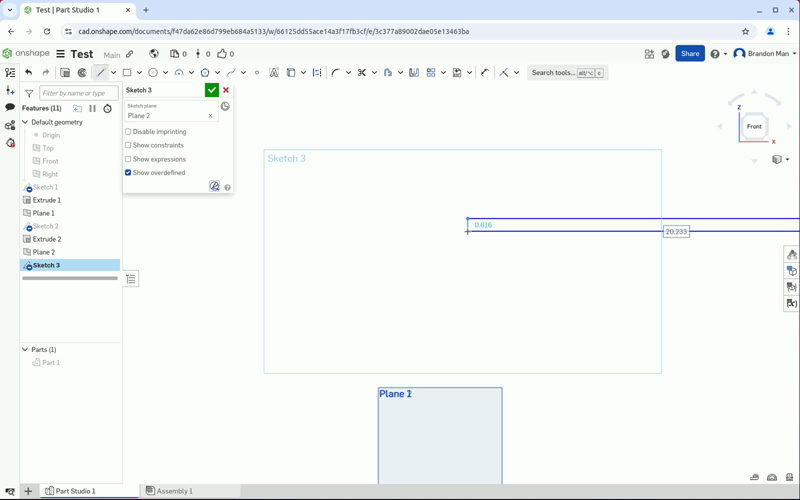
scroll(6)
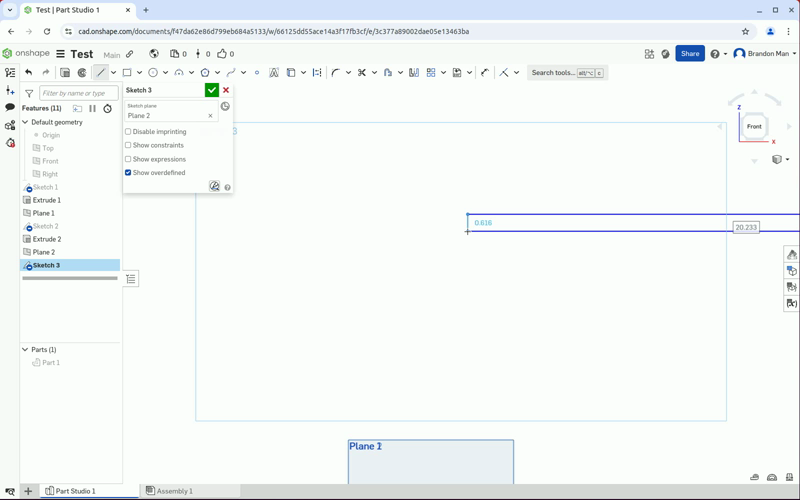
scroll(6)
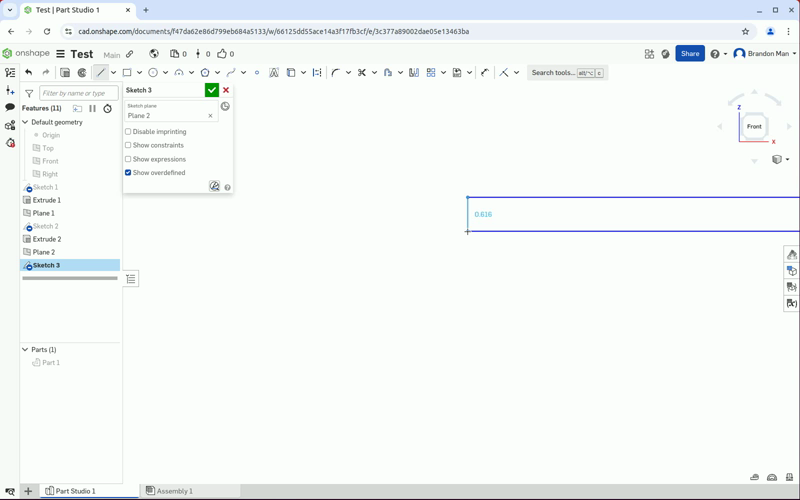
key_up(shift)
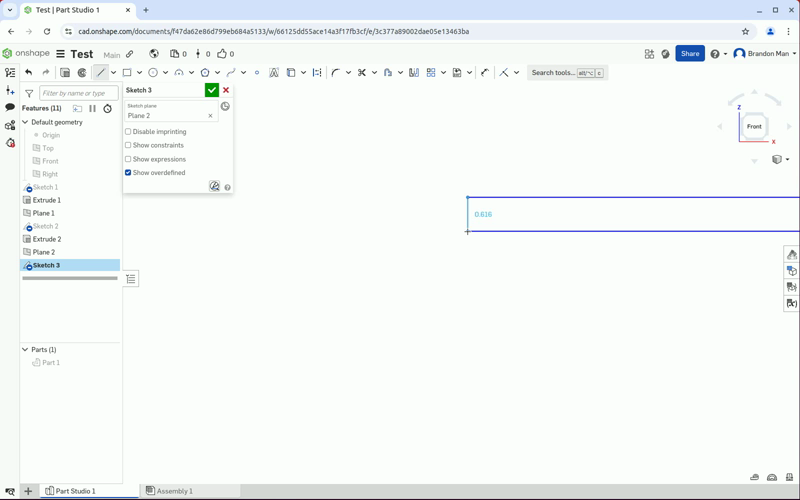
click(467, 231)
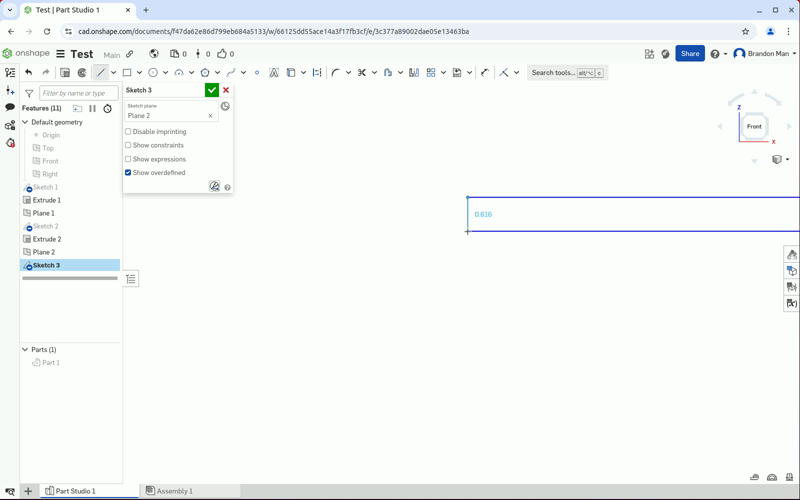
scroll(-6)
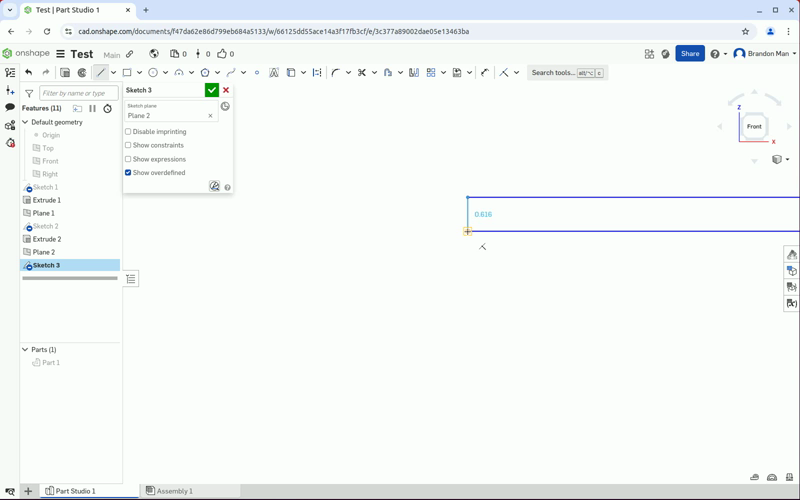
scroll(-6)
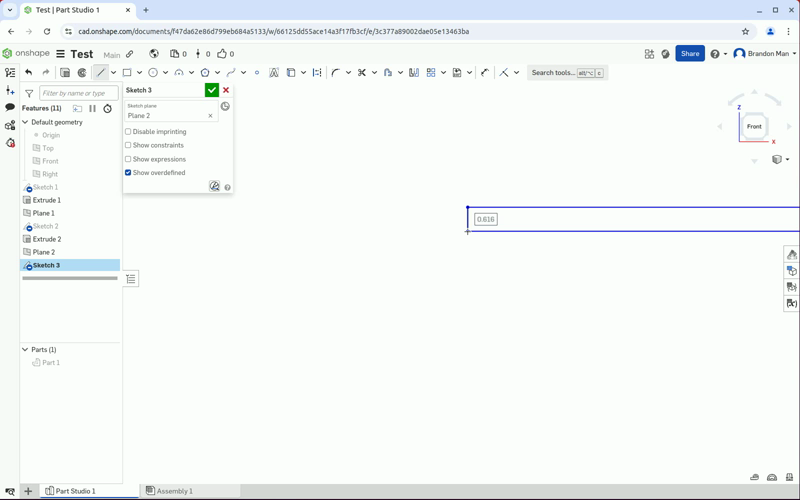
scroll(-6)
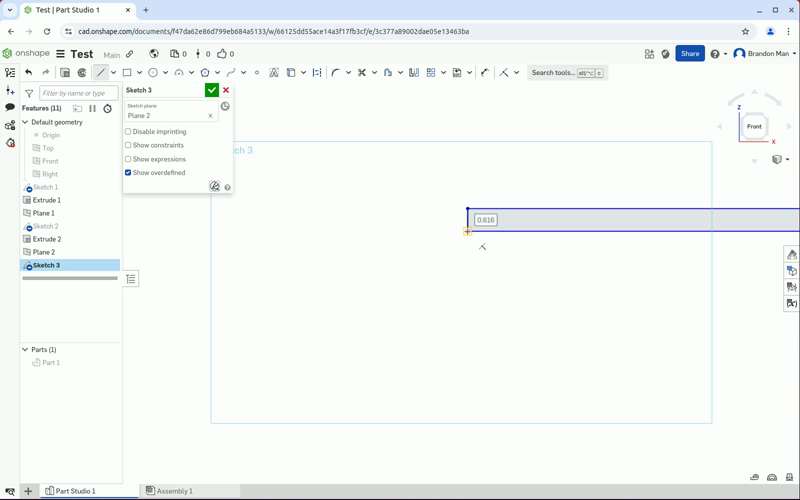
scroll(-6)
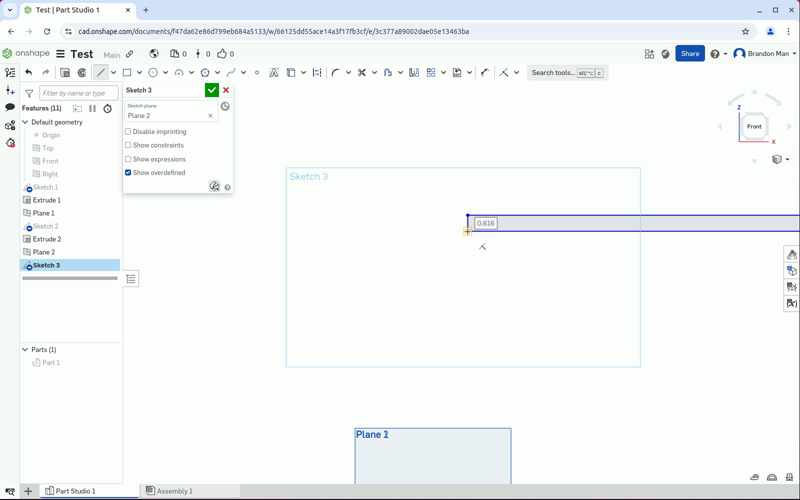
scroll(-6)
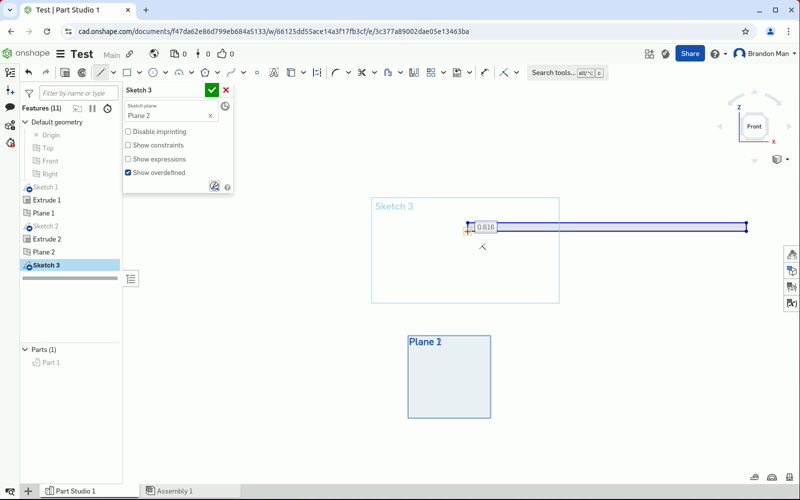
scroll(-6)
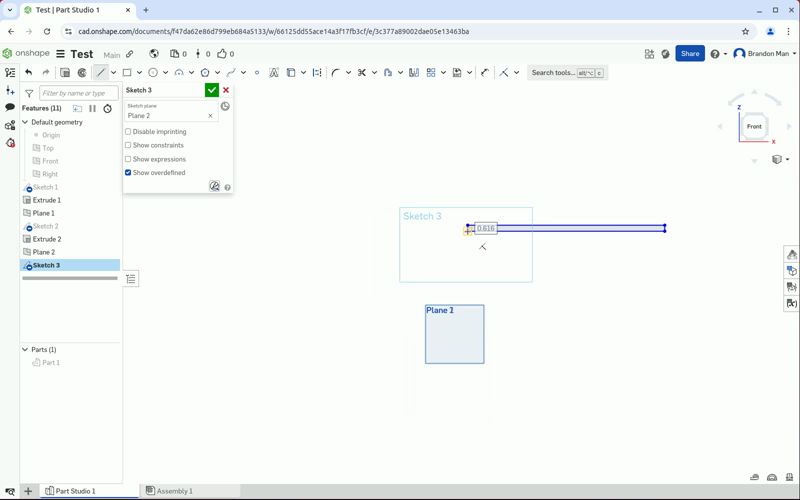
scroll(-6)
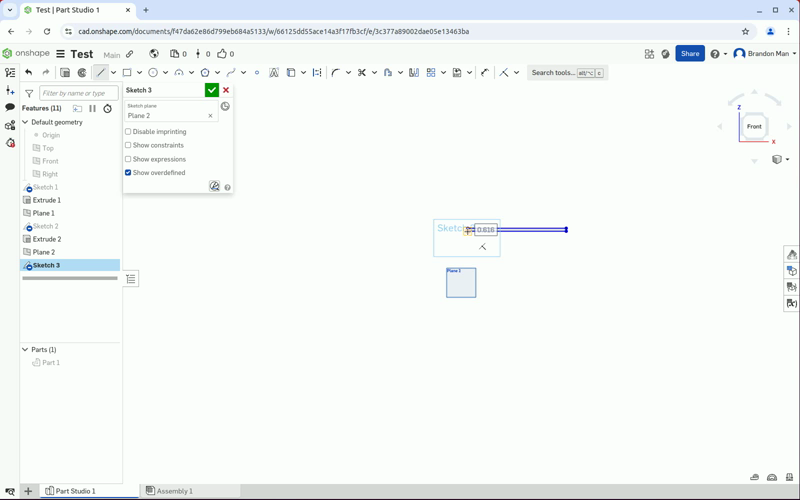
key(esc)
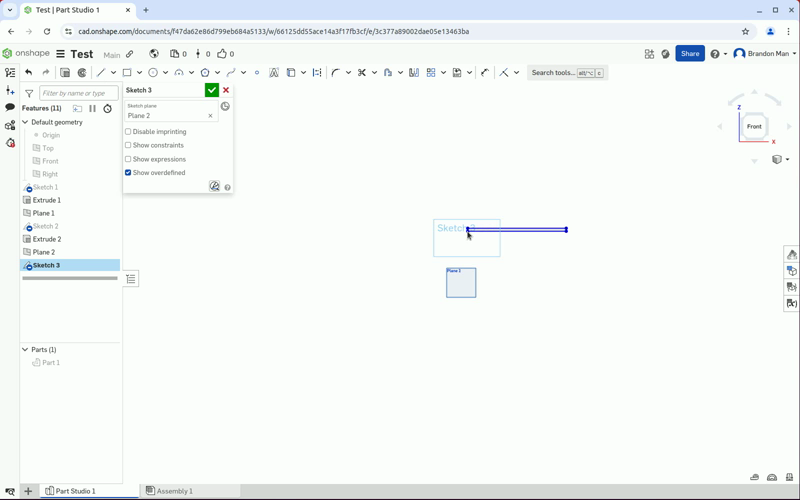
mouse_move(563, 230)
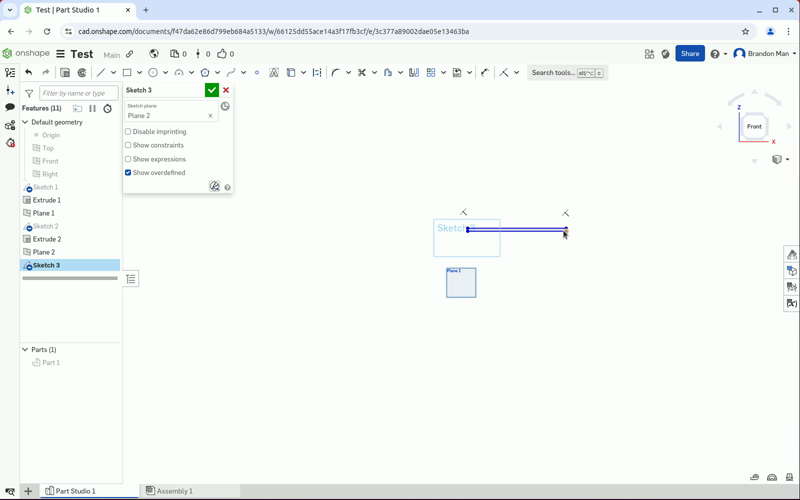
scroll(6)
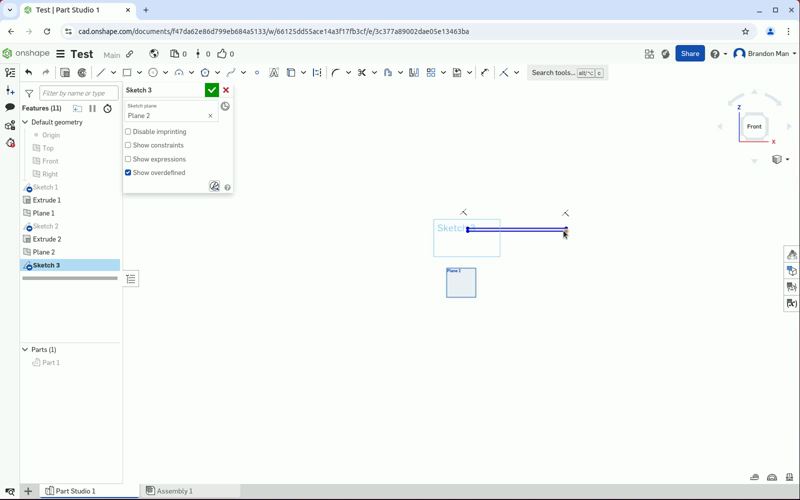
scroll(6)
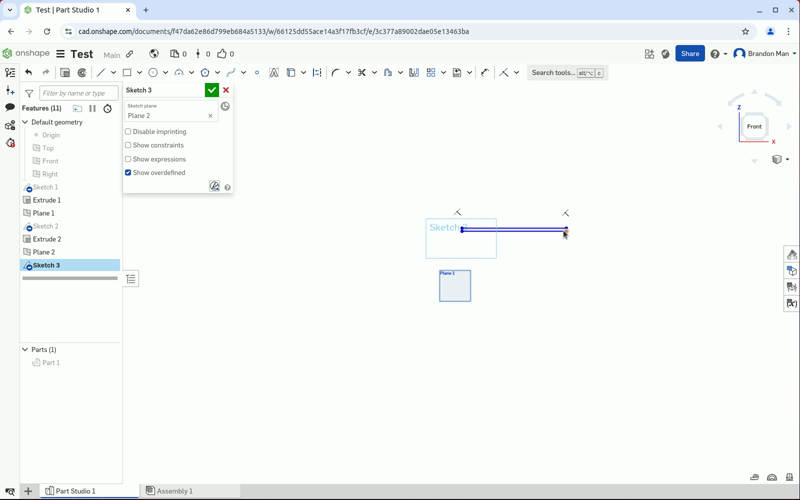
scroll(6)
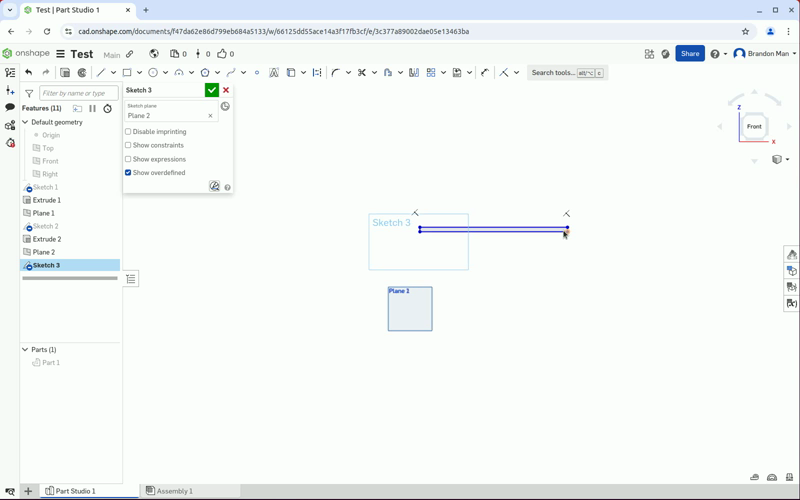
scroll(6)
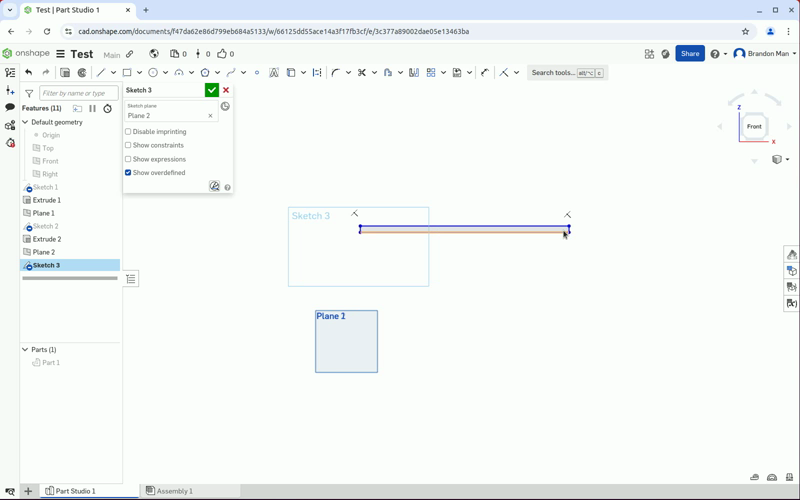
scroll(6)
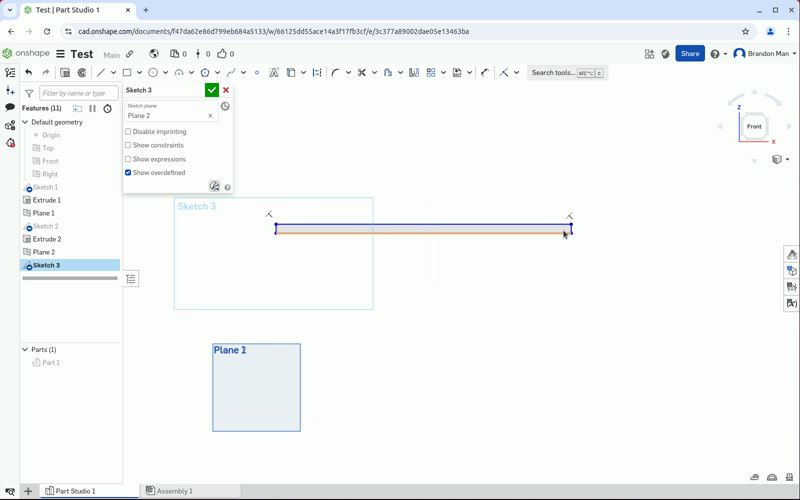
scroll(6)
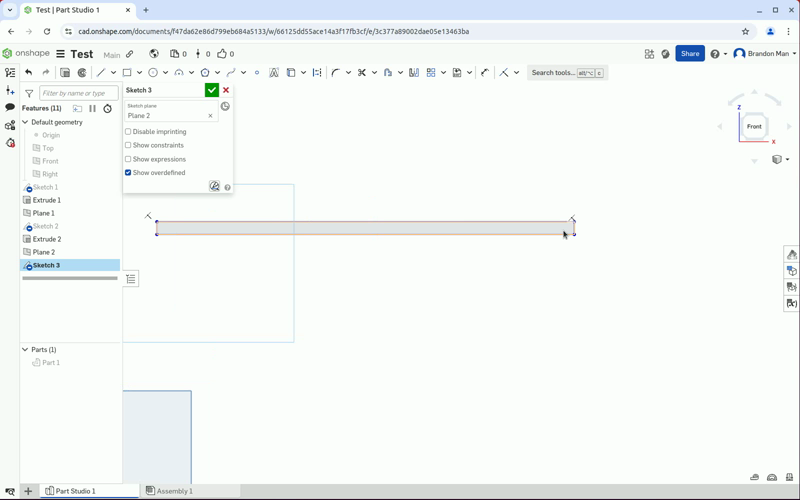
scroll(6)
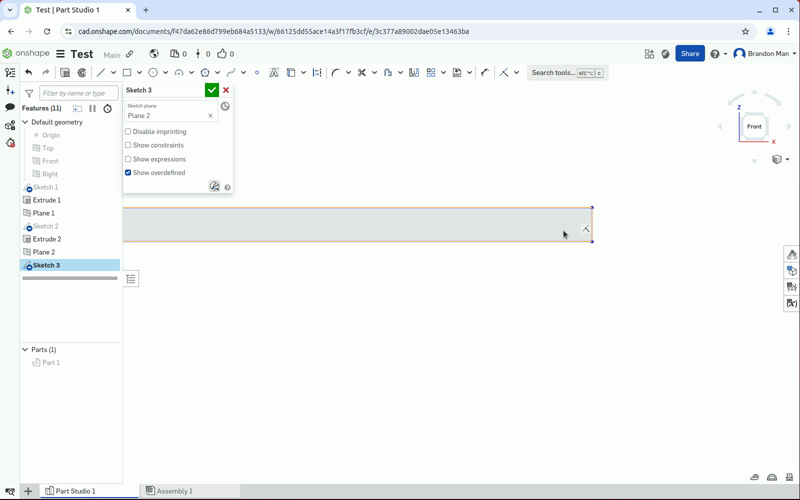
click(563, 230)
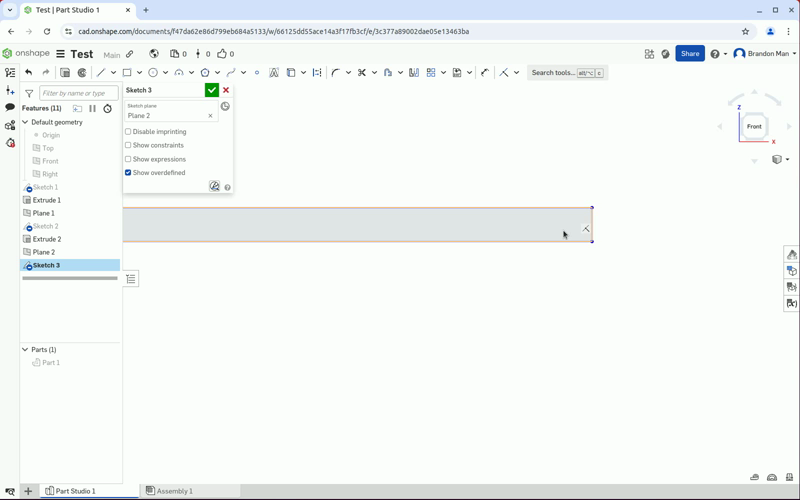
scroll(-6)
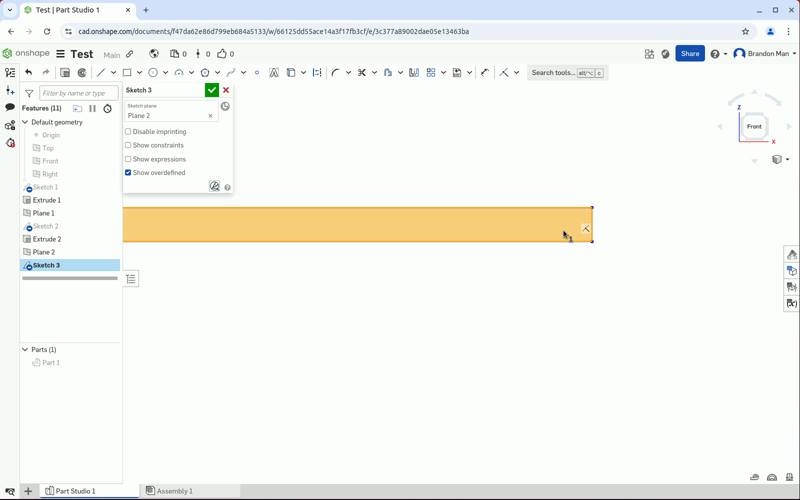
scroll(-6)
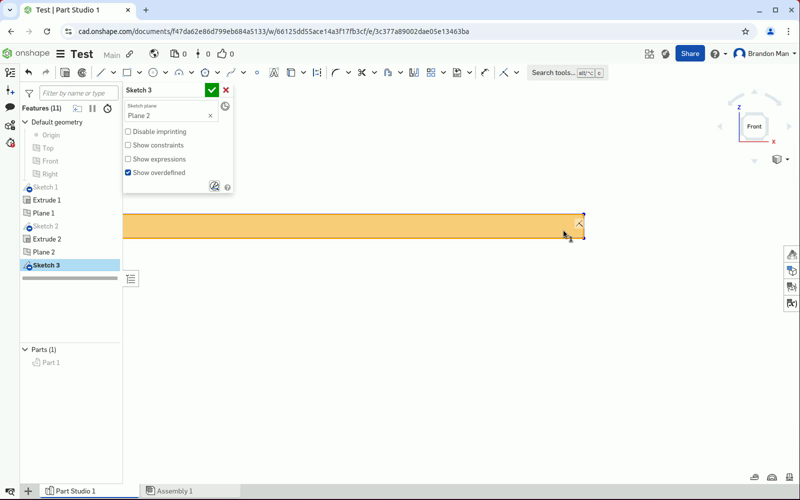
scroll(-6)
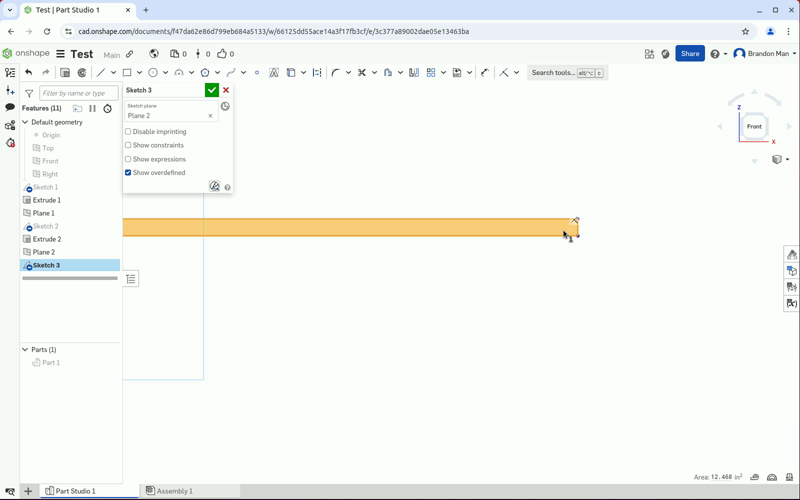
scroll(-6)
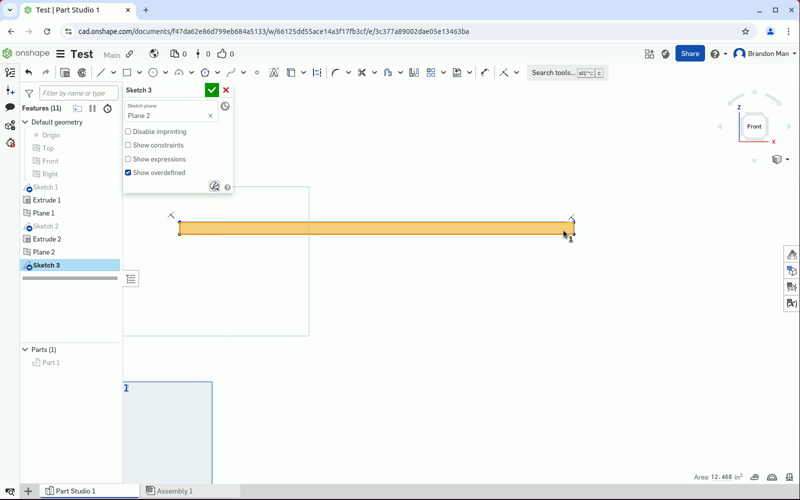
scroll(-6)
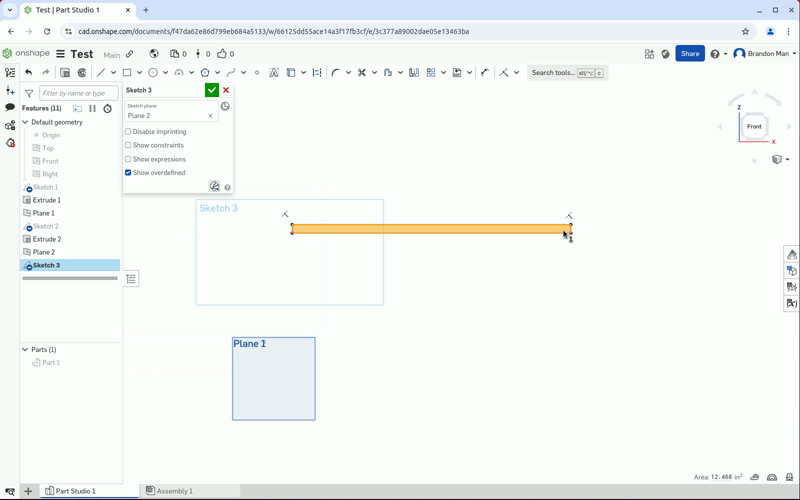
scroll(-6)
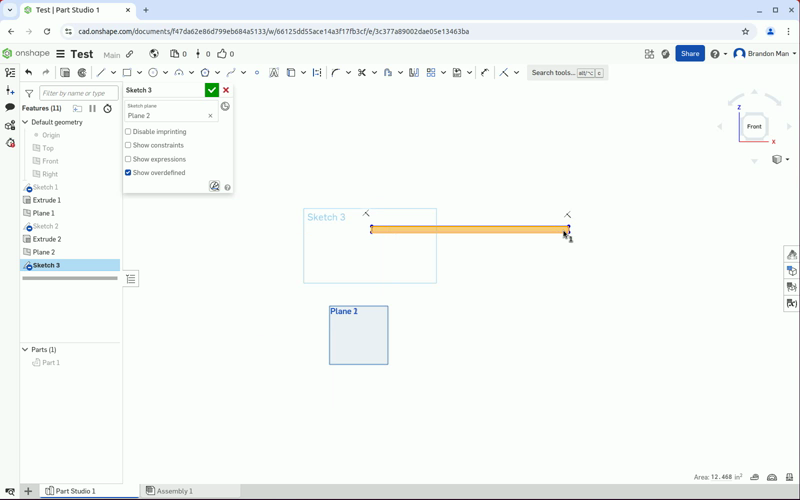
scroll(-6)
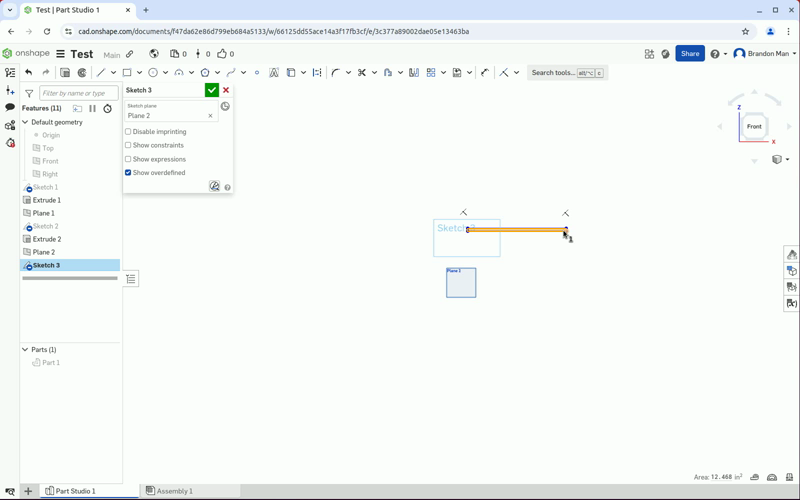
mouse_move(73, 352)
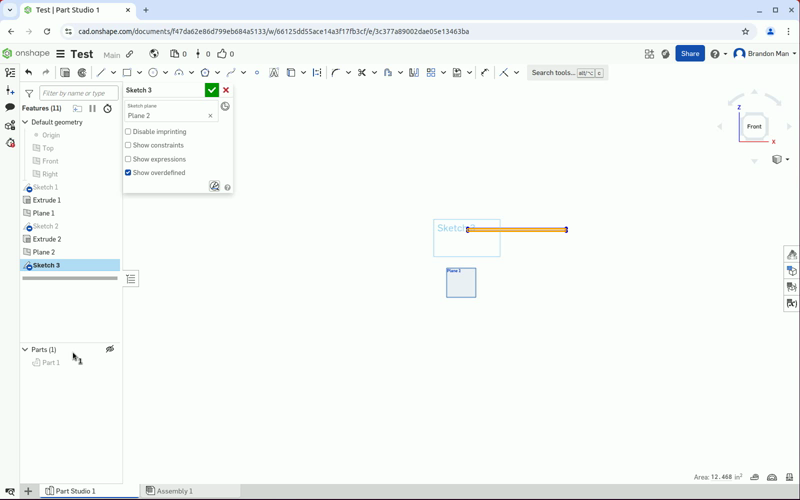
key(shift+y)
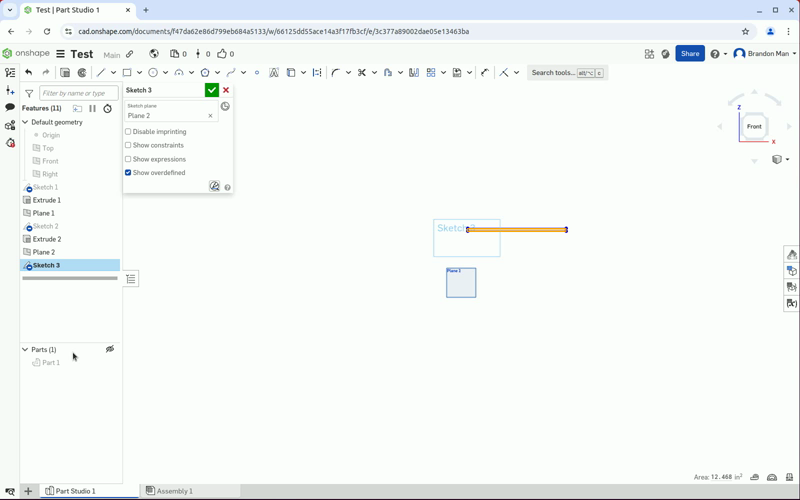
key(shift+e)
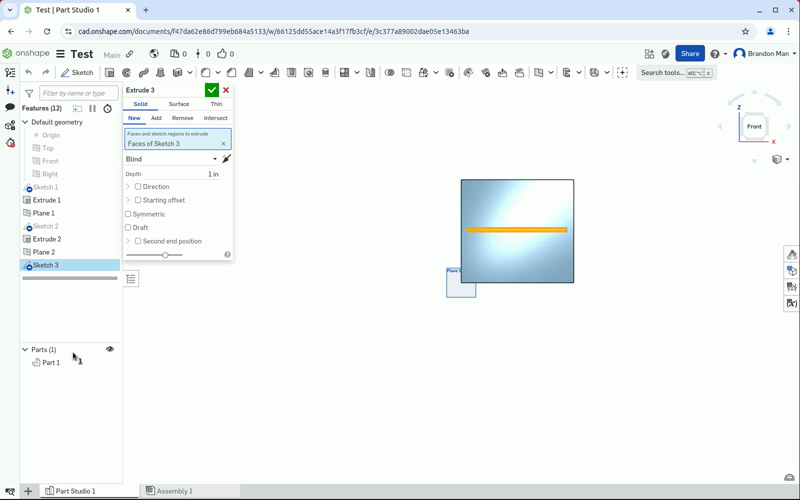
mouse_move(143, 106)
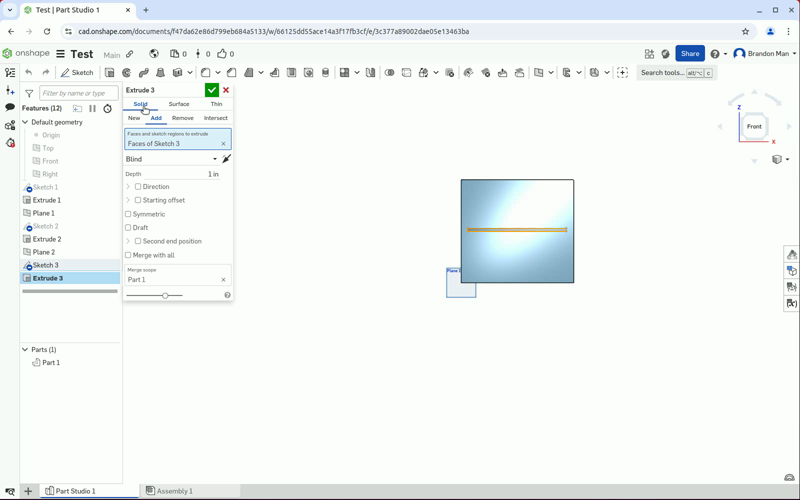
click(143, 106)
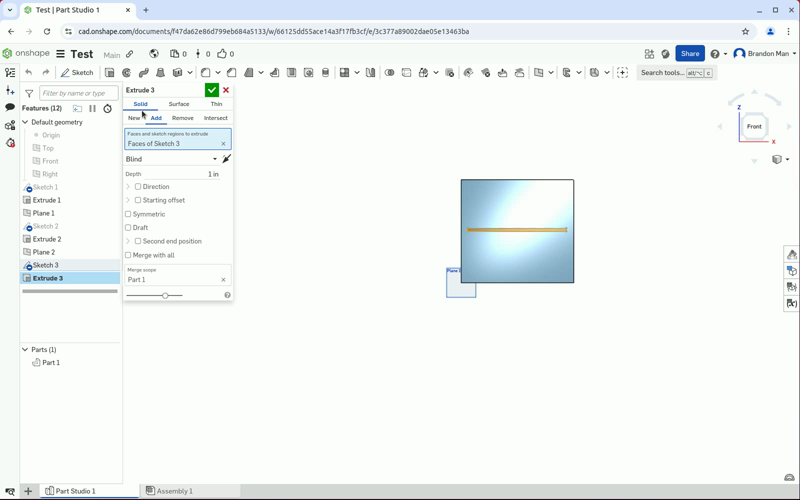
mouse_move(137, 120)
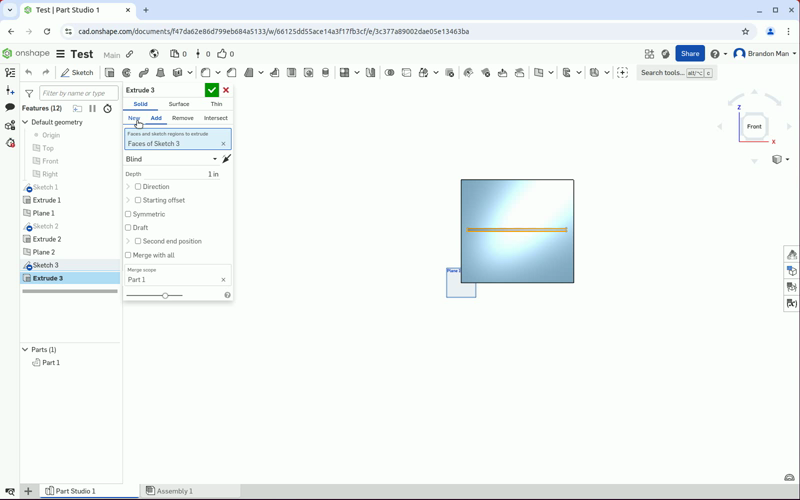
click(137, 120)
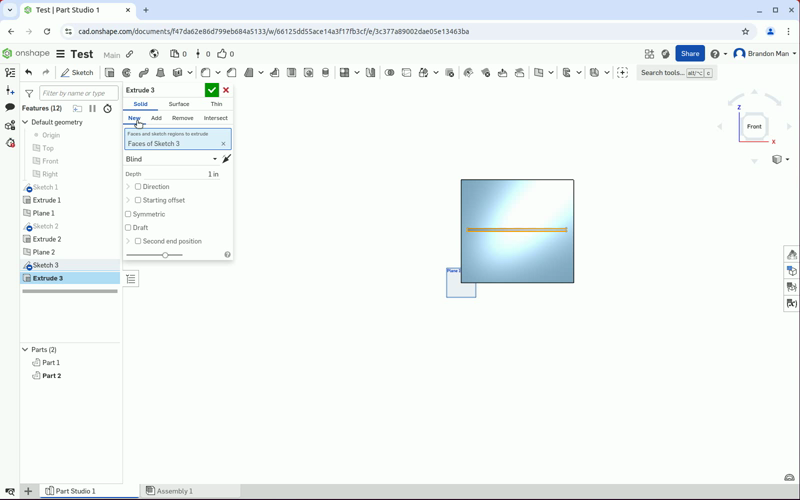
key(tab, 4)
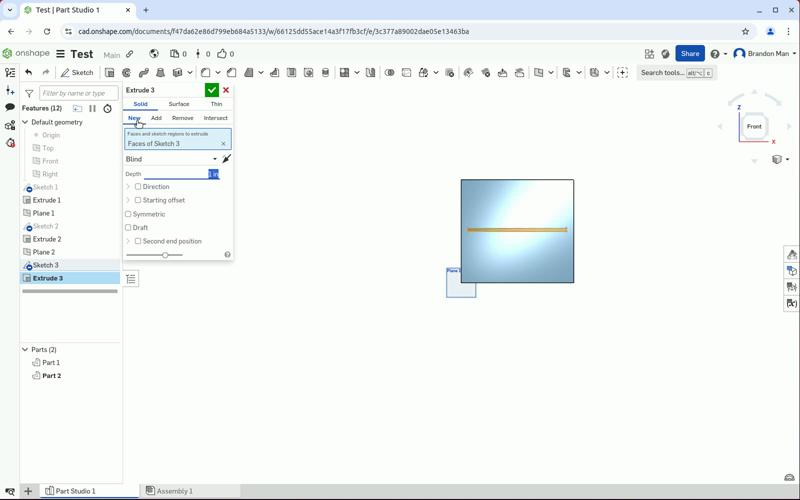
text(16.128)
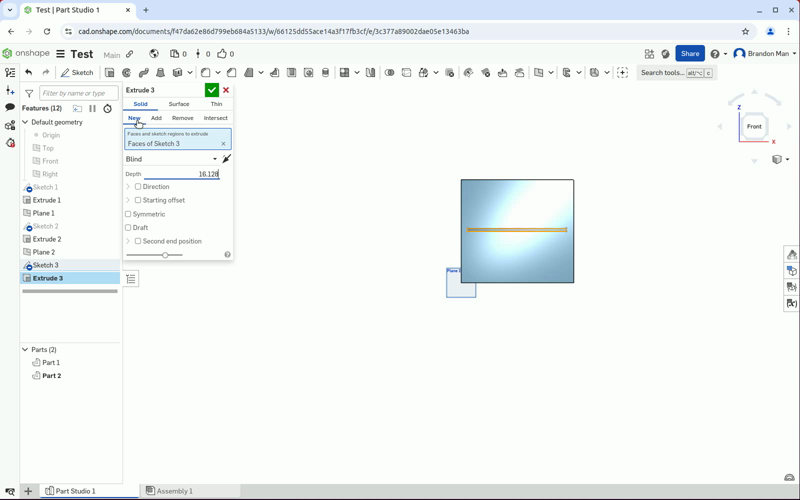
key(enter)
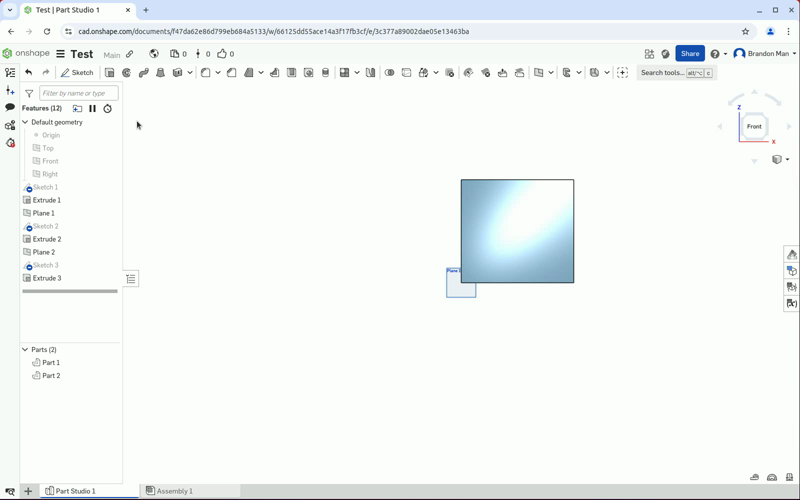
key(shift+h)
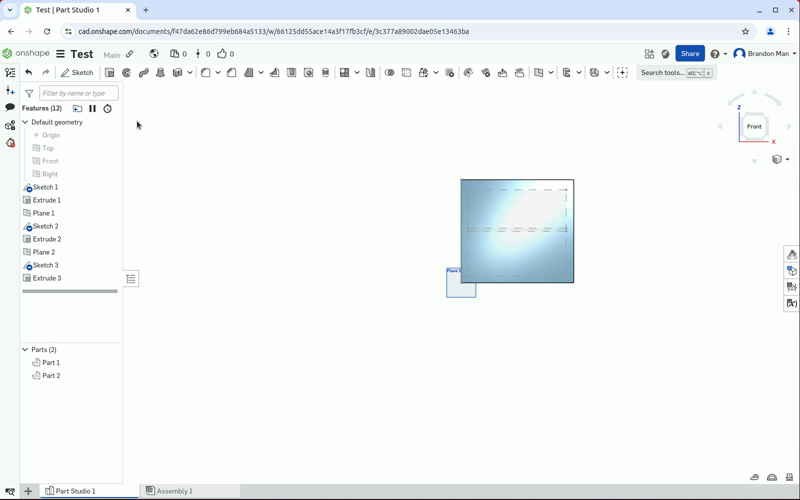
key(shift+h)
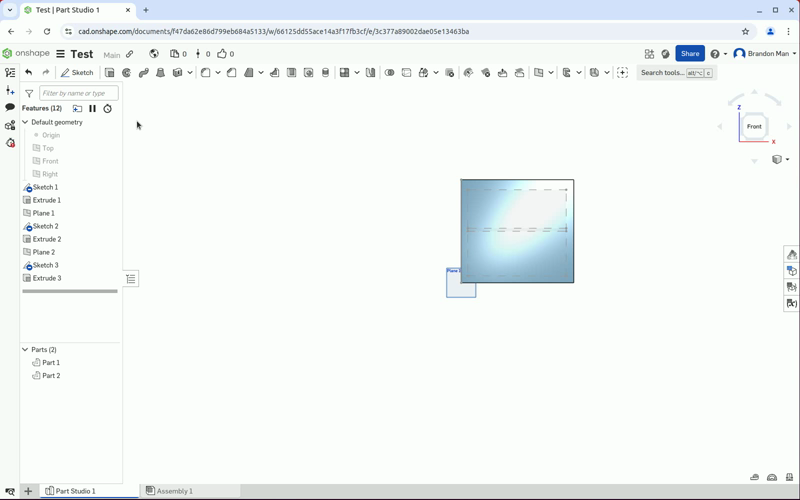
key(shift+7)
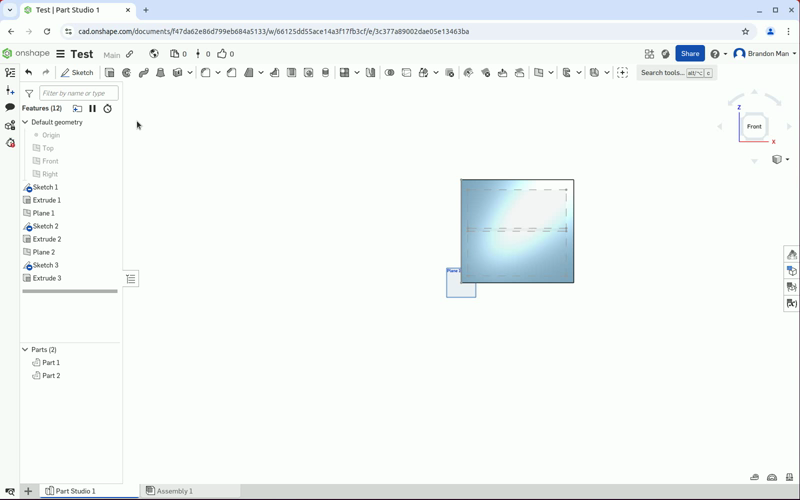
key(left, 2)
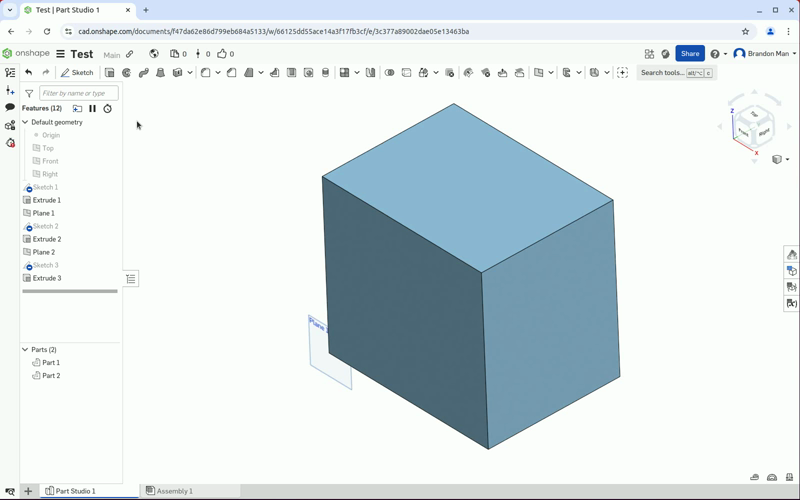
key(down, 2)
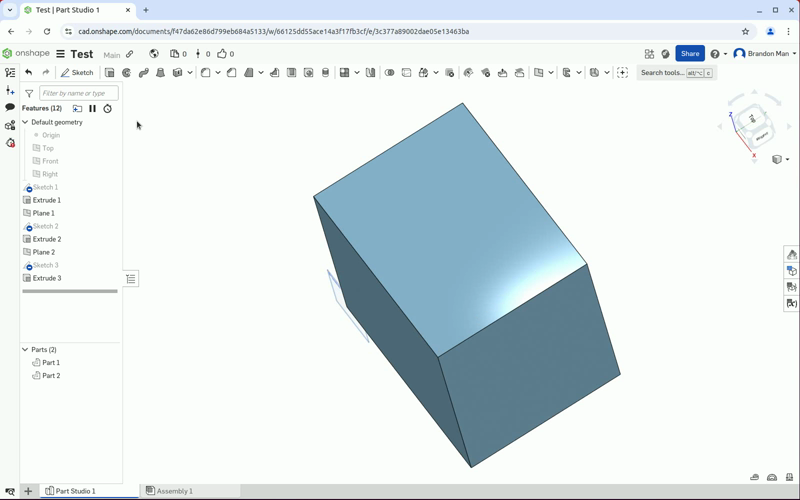
key(up, 2)
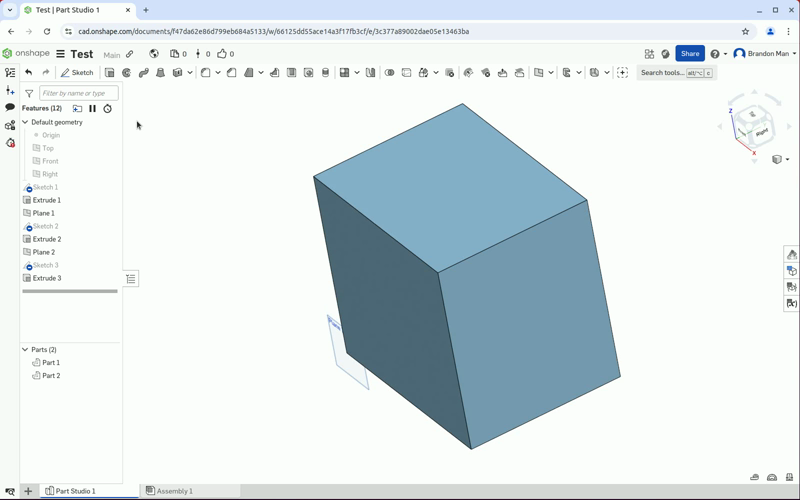
key(right, 2)
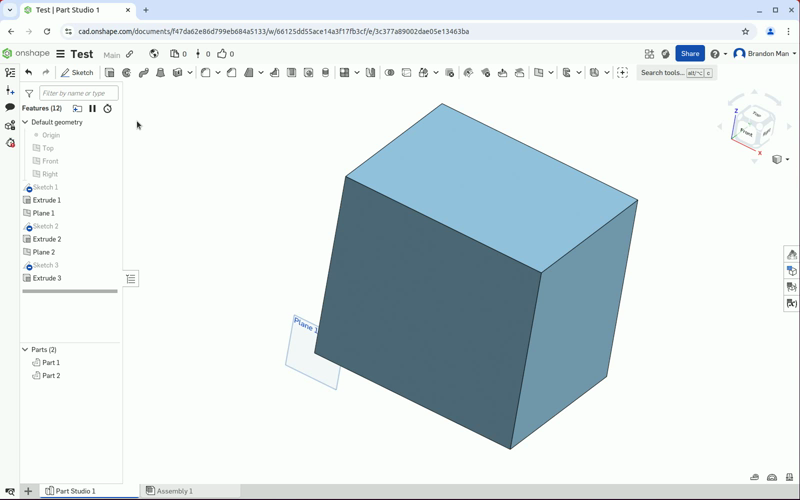
mouse_move(73, 189)
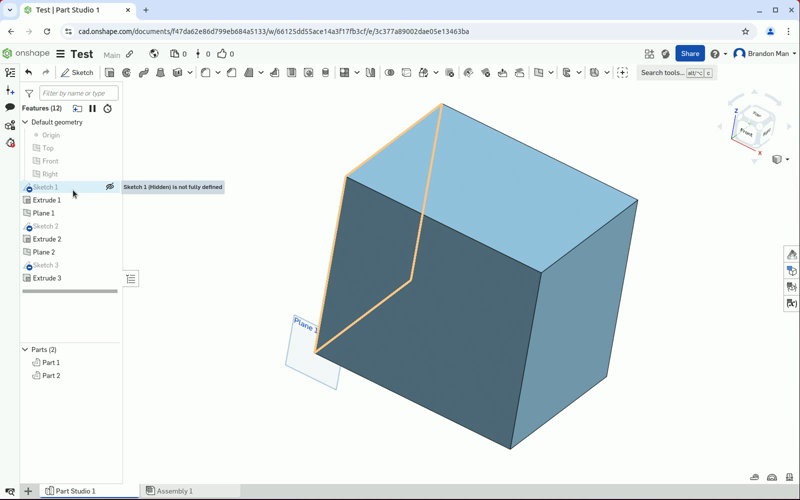
click(73, 189)